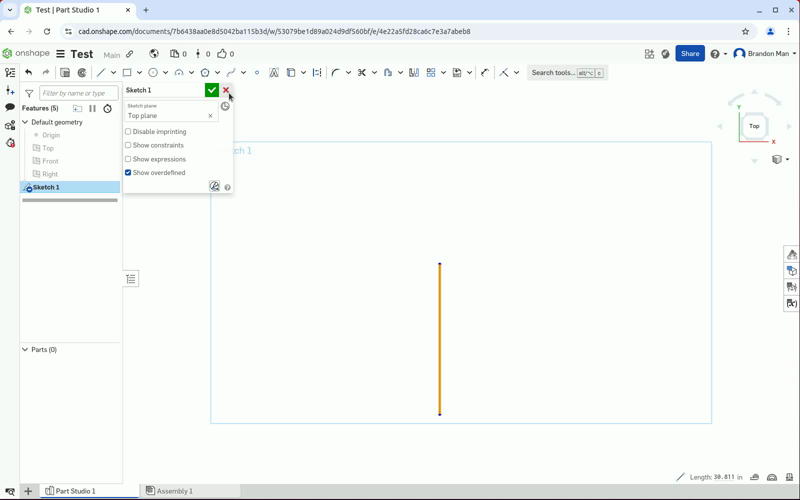
key(shift+h)
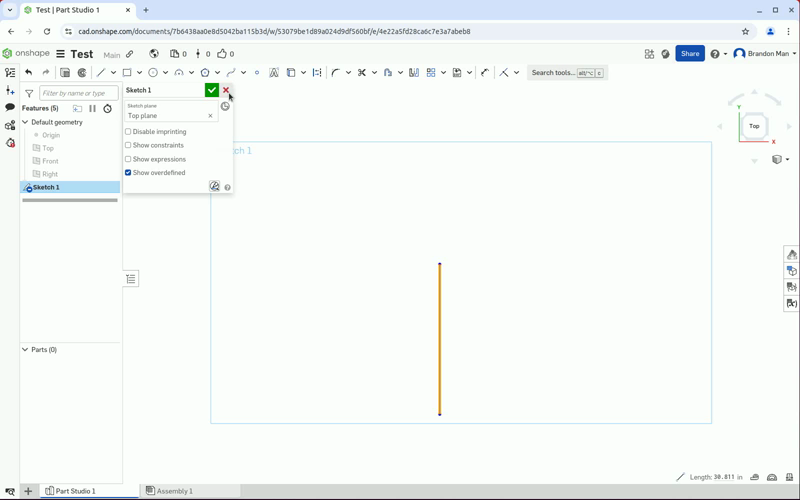
key(shift+s)
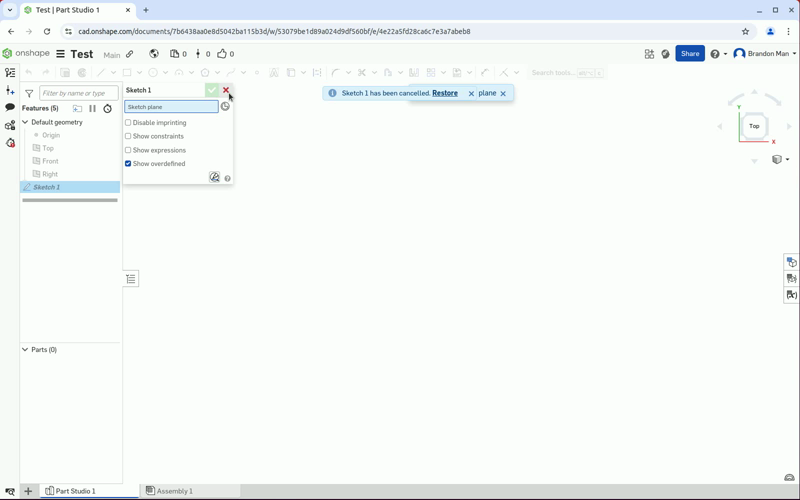
mouse_move(73, 150)
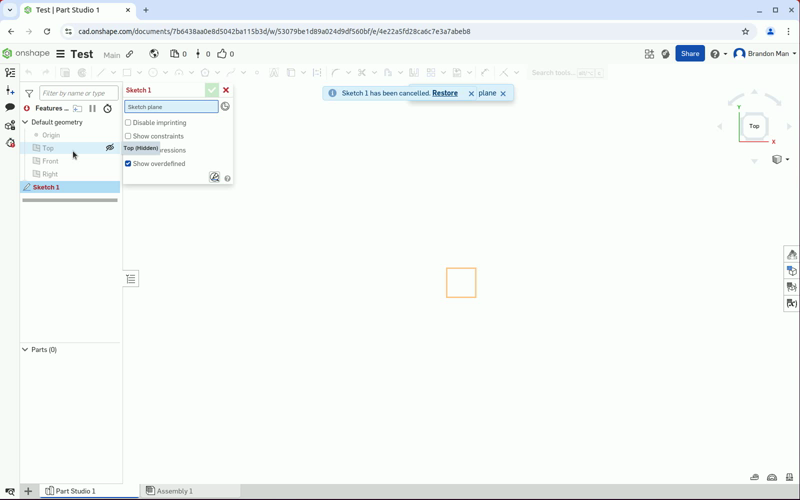
click(73, 150)
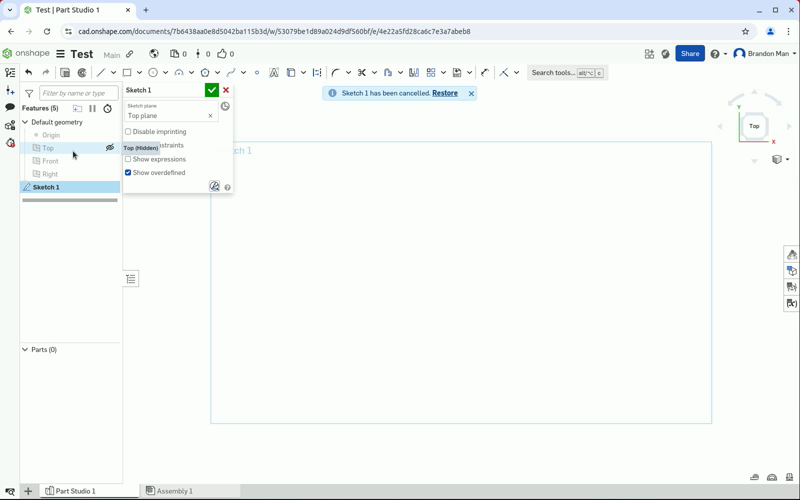
mouse_move(73, 352)
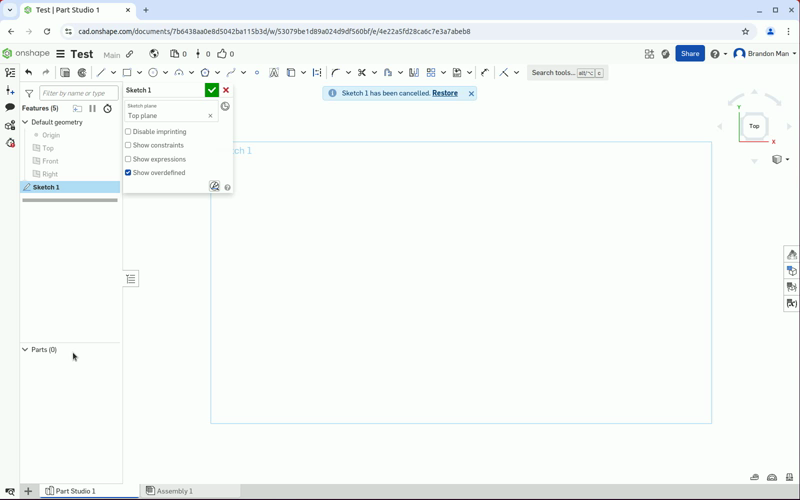
key(y)
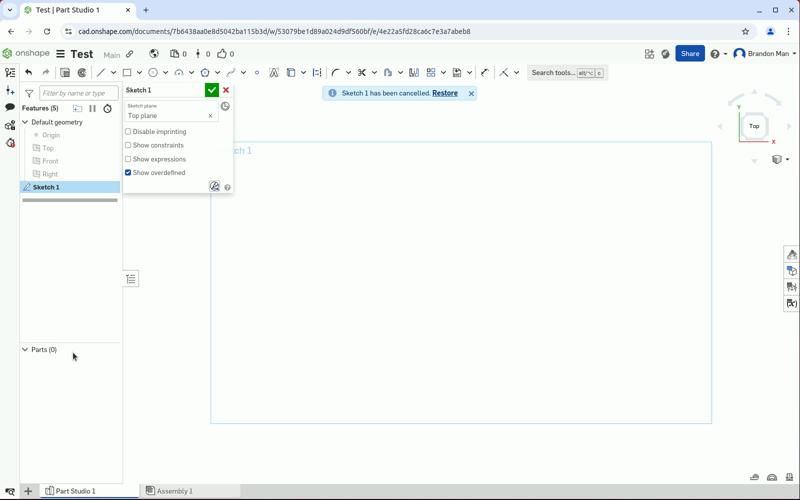
key(l)
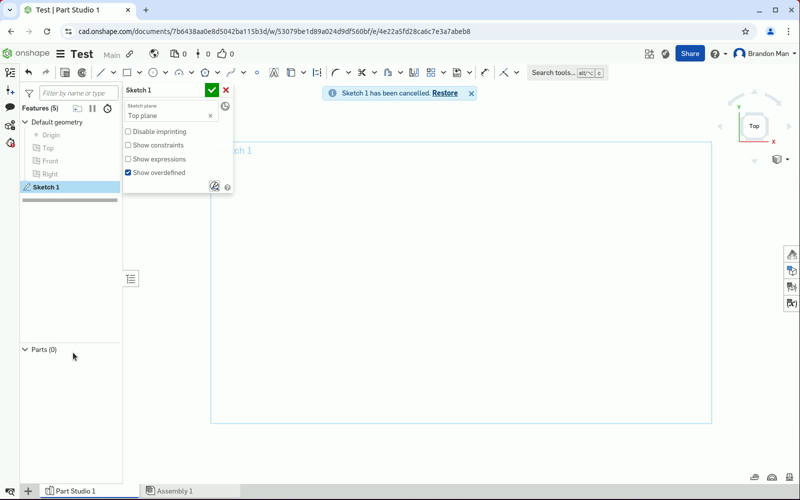
key_down(shift)
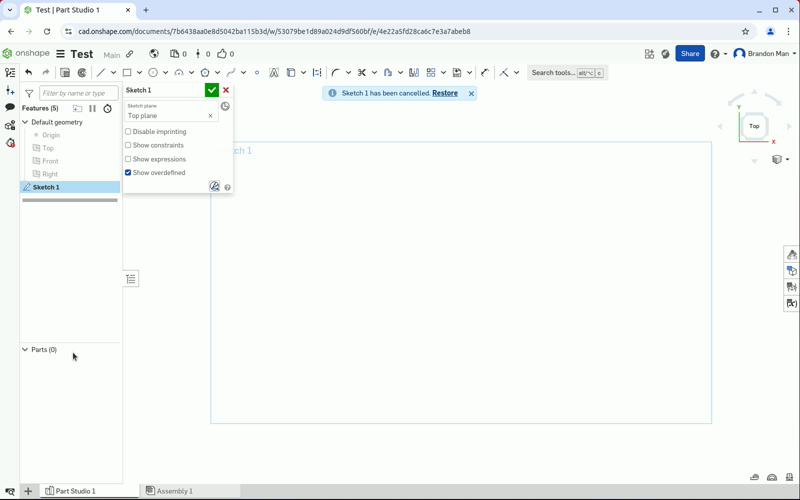
mouse_move(458, 382)
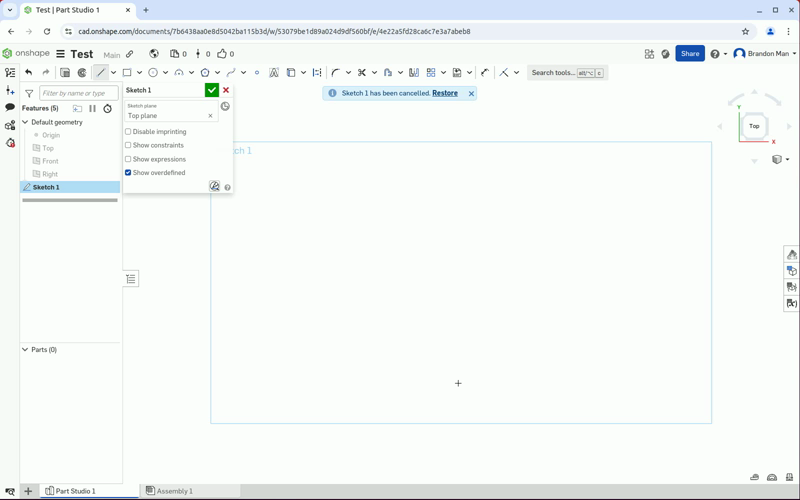
click(458, 382)
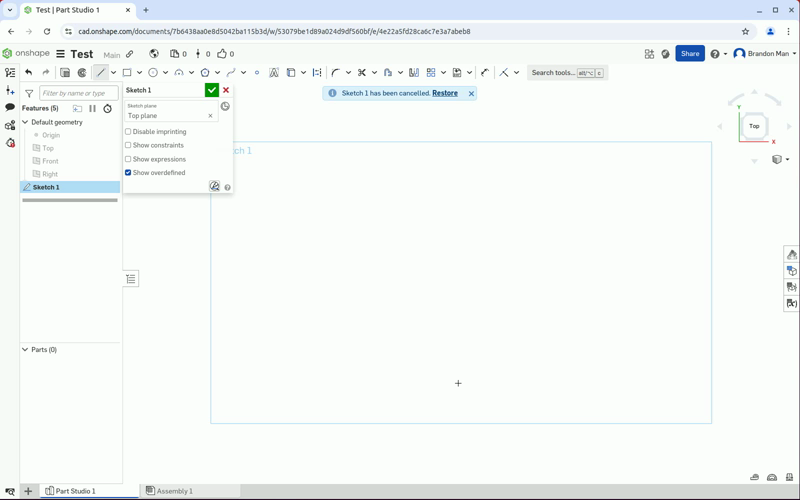
key_up(shift)
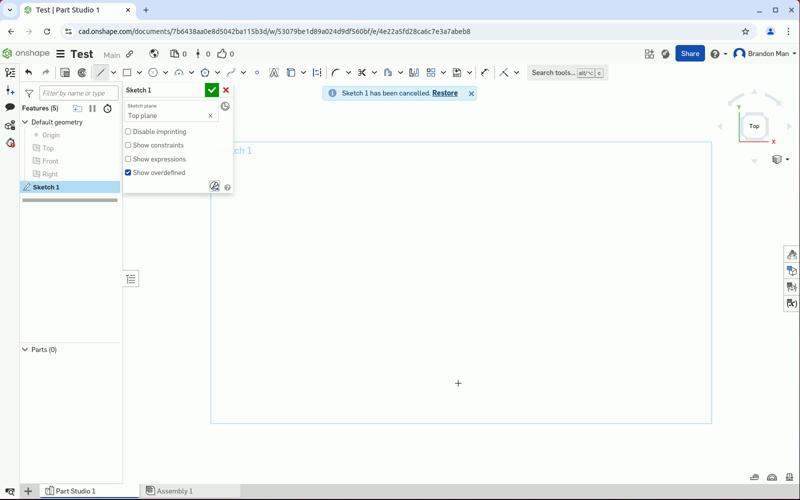
key_down(shift)
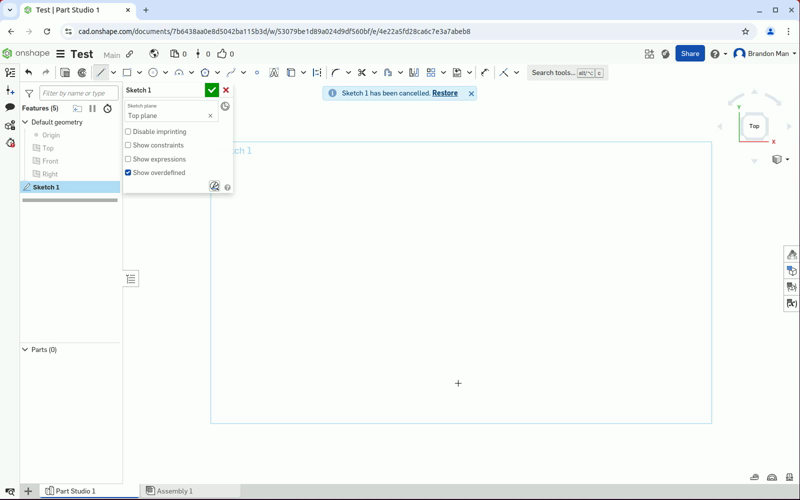
mouse_move(488, 382)
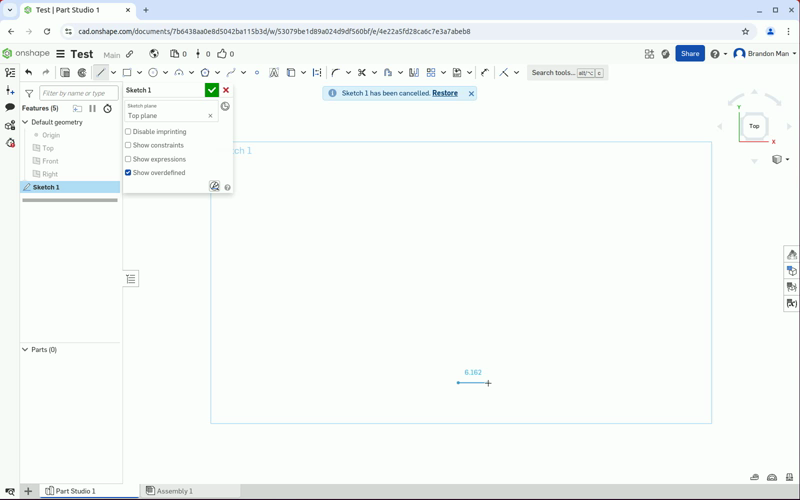
mouse_move(479, 382)
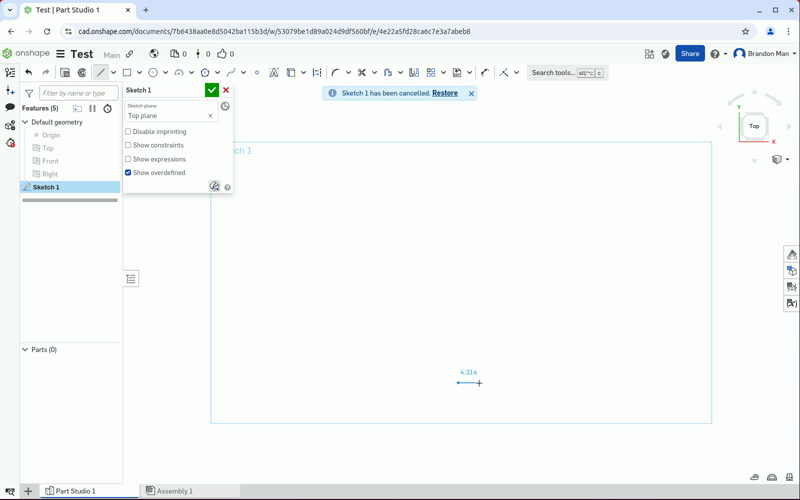
click(479, 382)
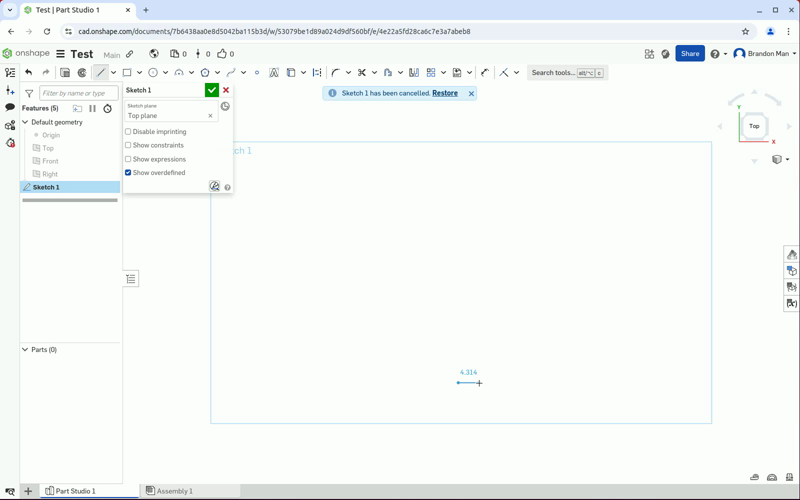
key_up(shift)
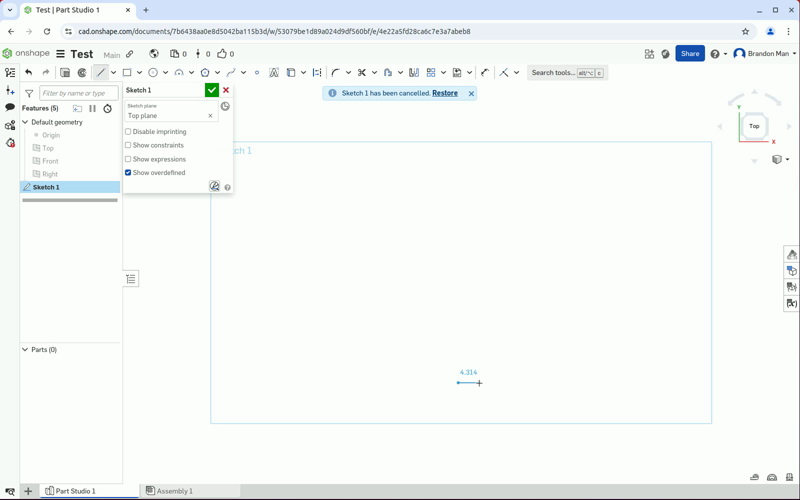
key_down(shift)
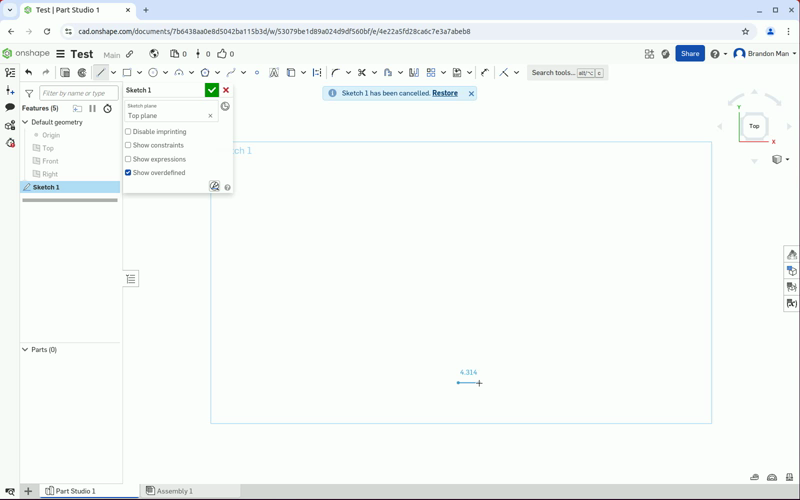
mouse_move(479, 185)
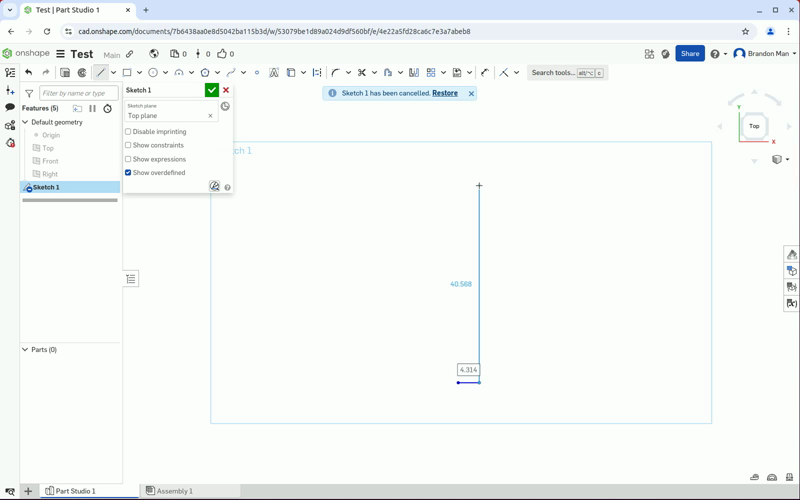
click(479, 185)
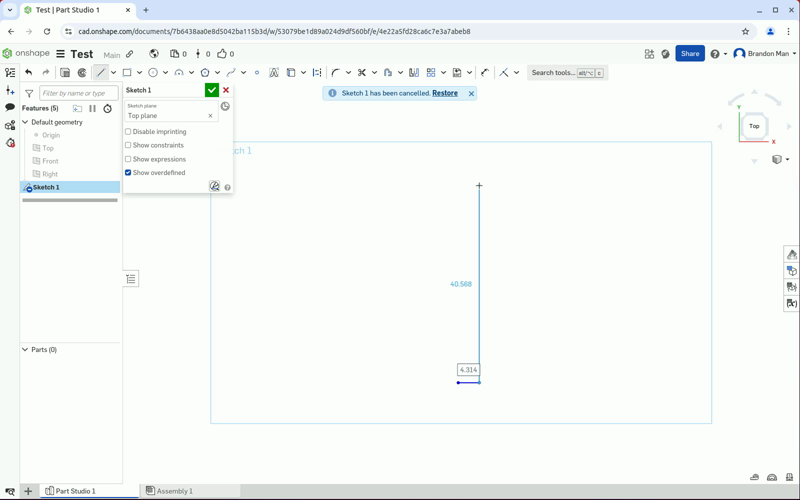
key_up(shift)
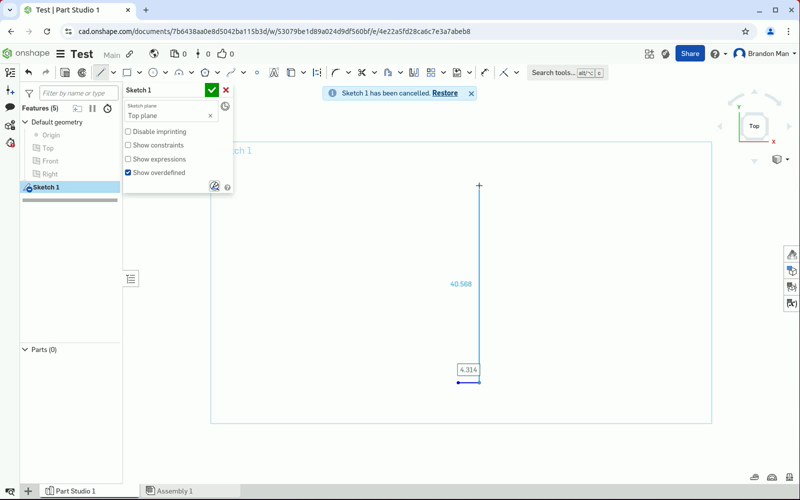
key_down(shift)
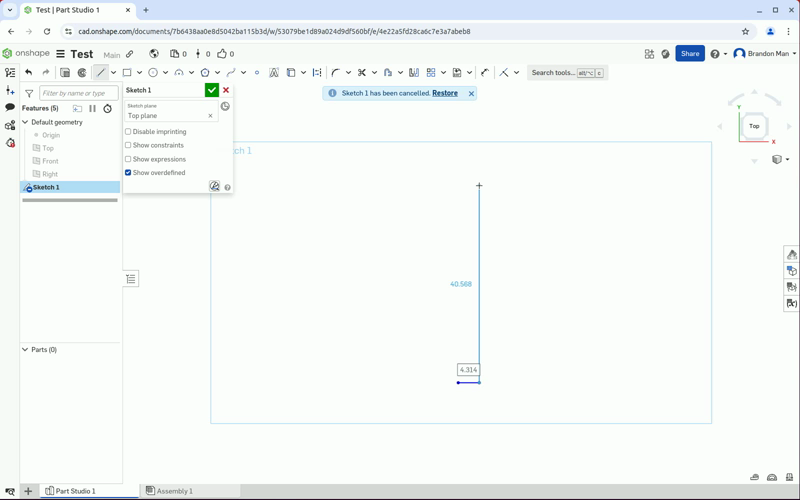
mouse_move(509, 185)
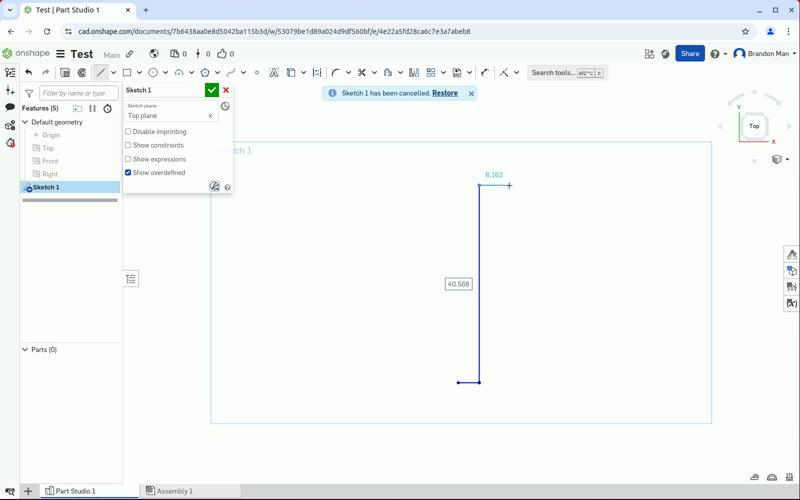
mouse_move(458, 185)
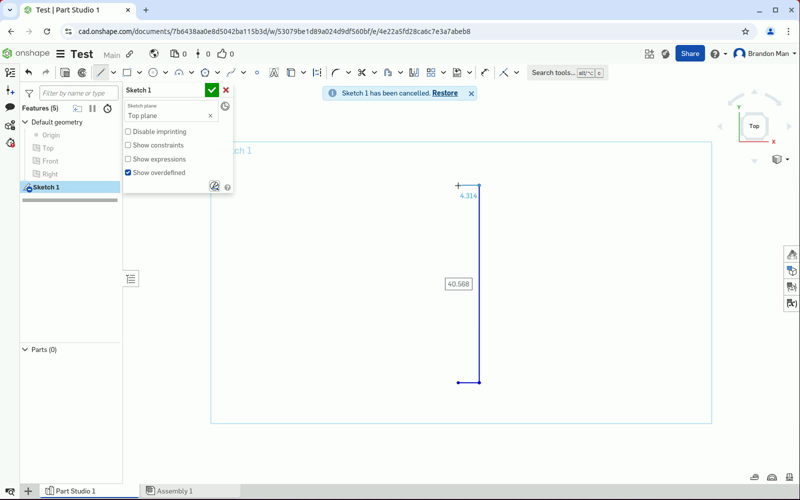
click(458, 185)
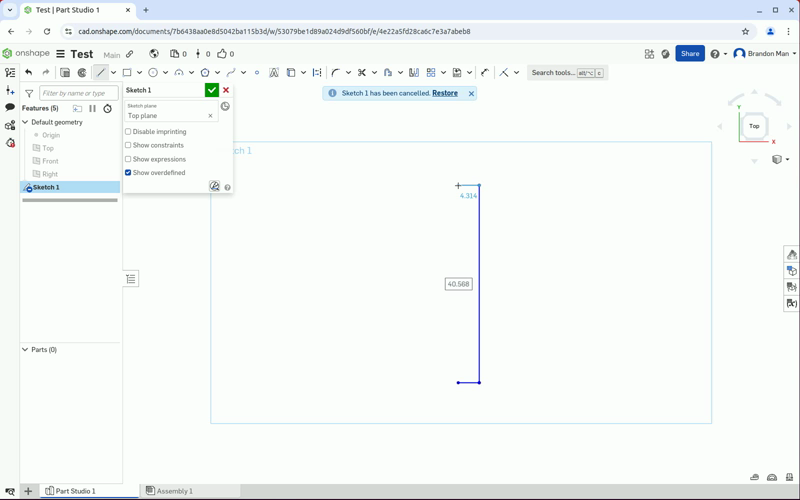
key_up(shift)
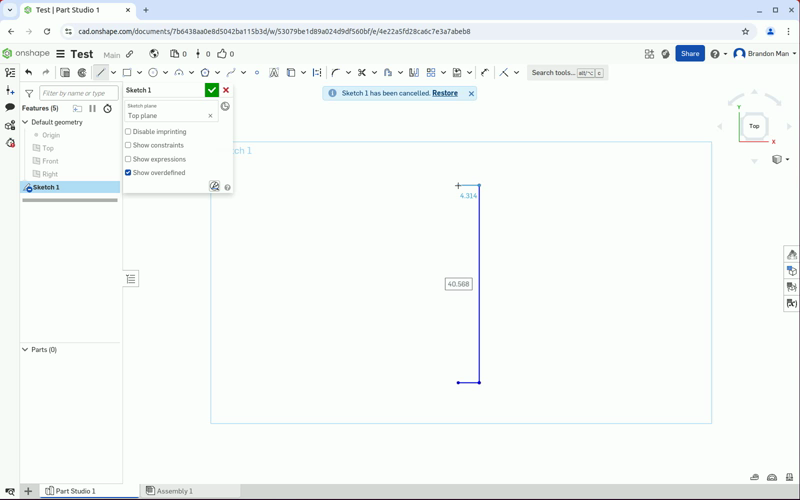
key_down(shift)
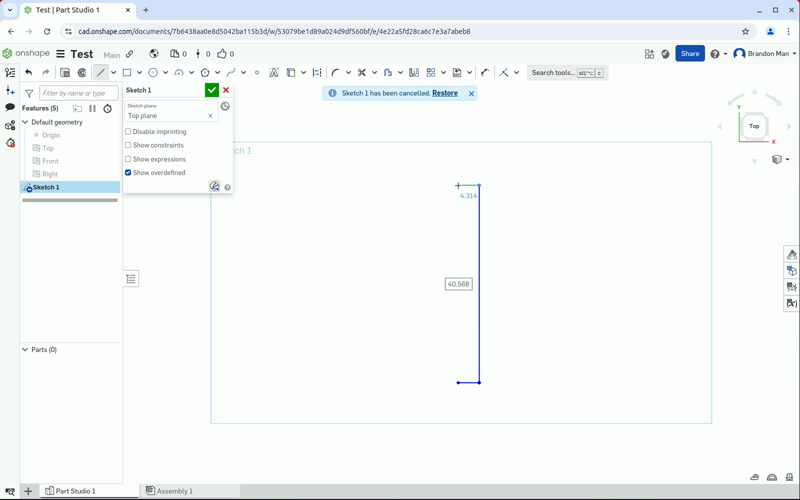
mouse_move(458, 276)
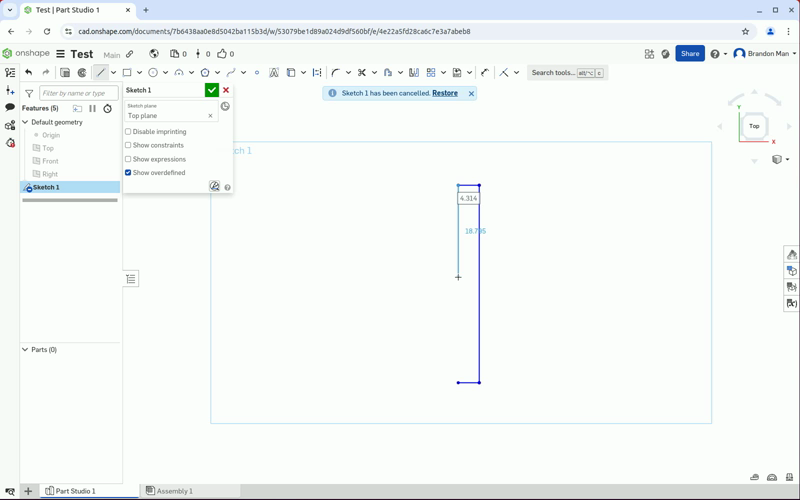
click(458, 276)
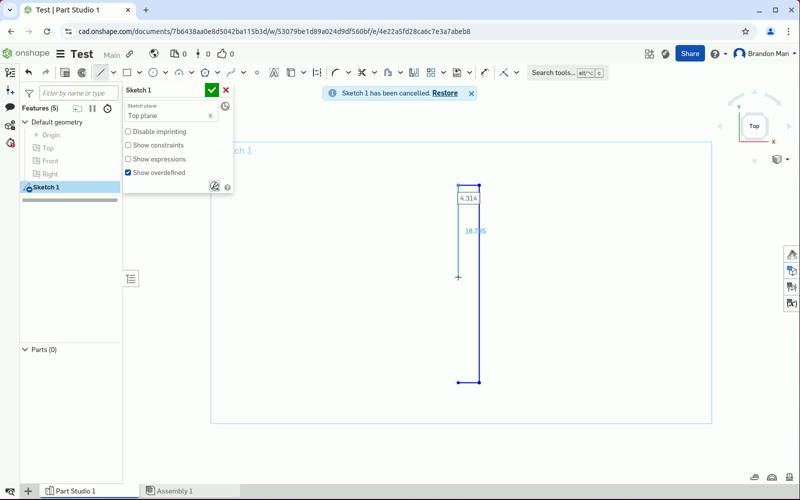
key_up(shift)
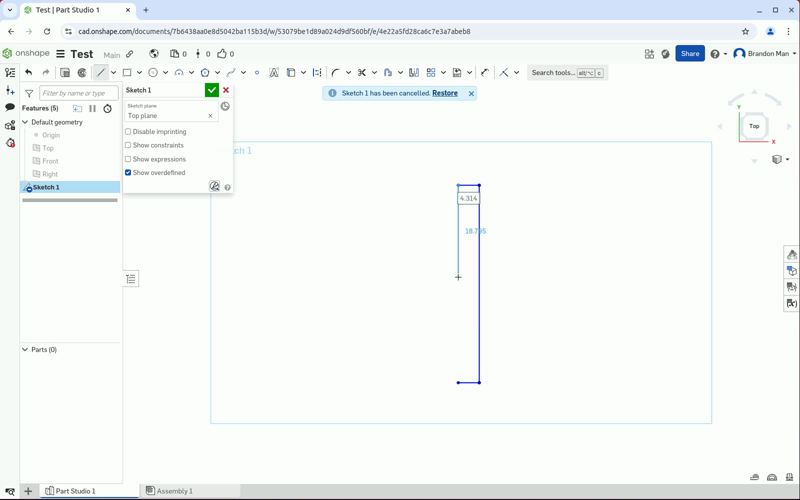
key_down(shift)
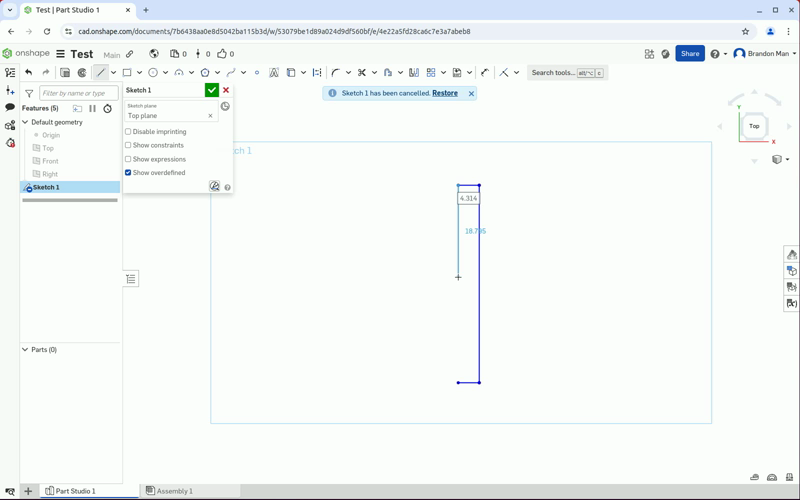
mouse_move(458, 382)
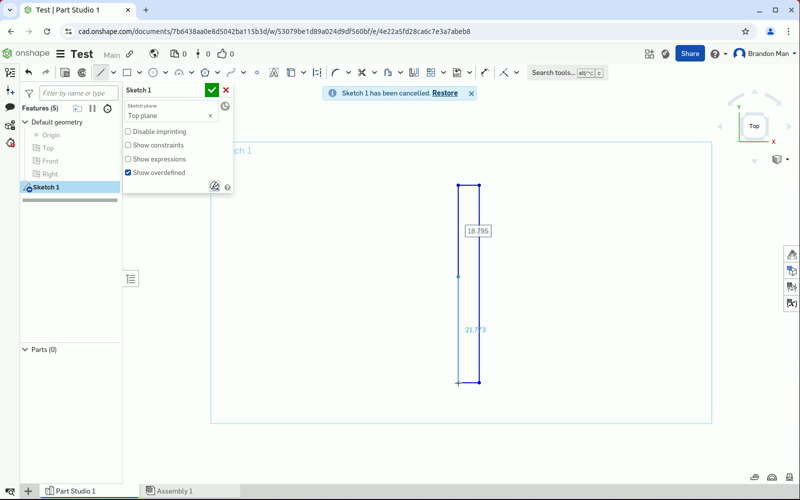
key_up(shift)
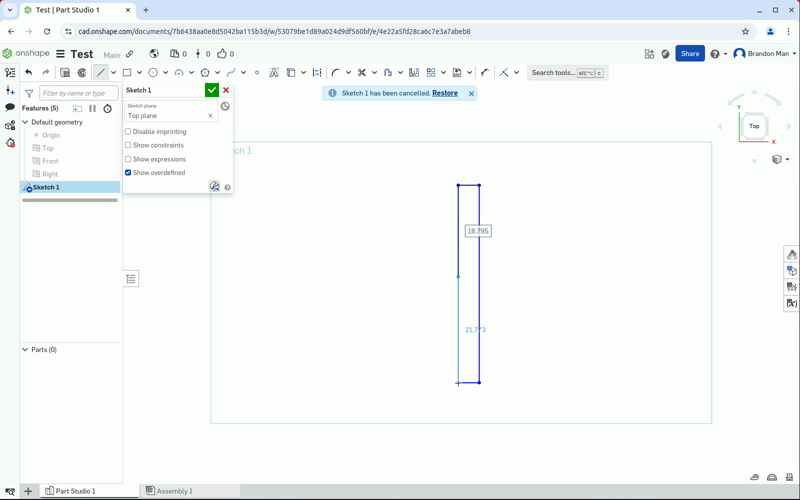
click(458, 382)
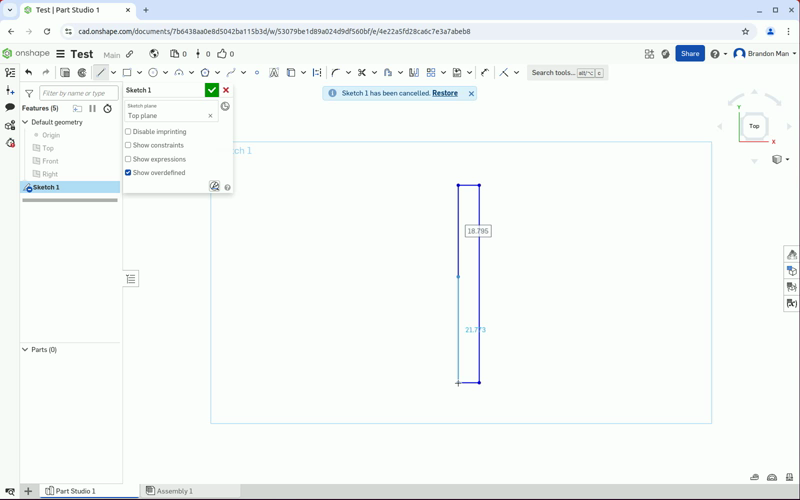
key(esc)
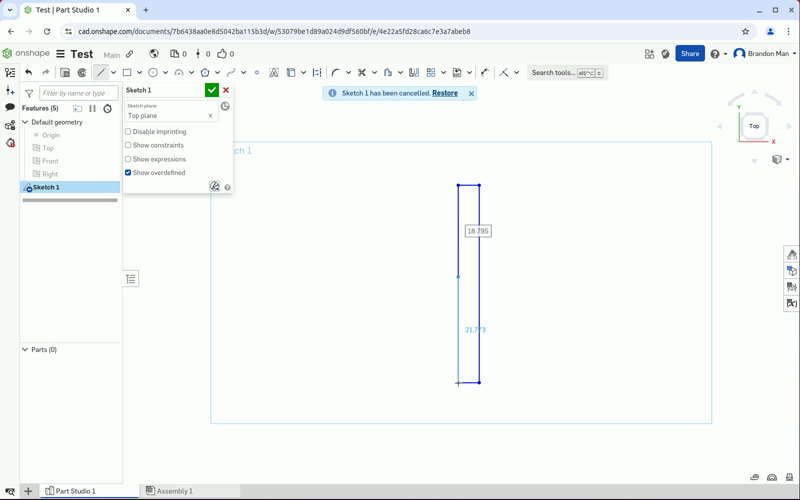
mouse_move(471, 198)
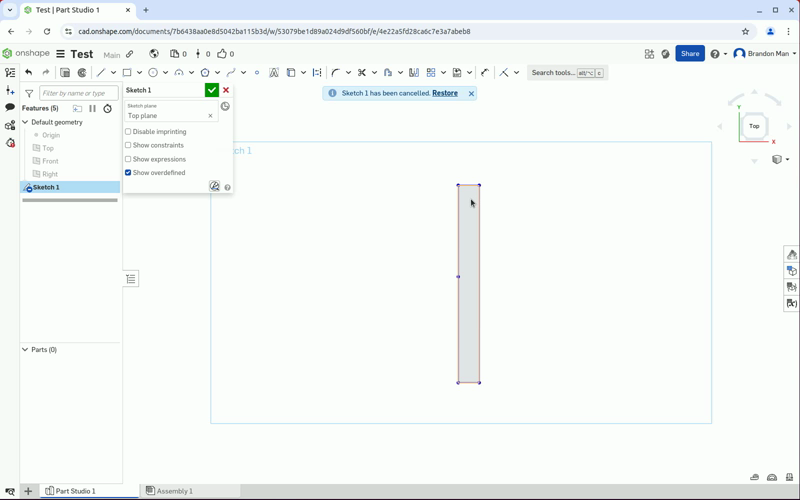
click(471, 198)
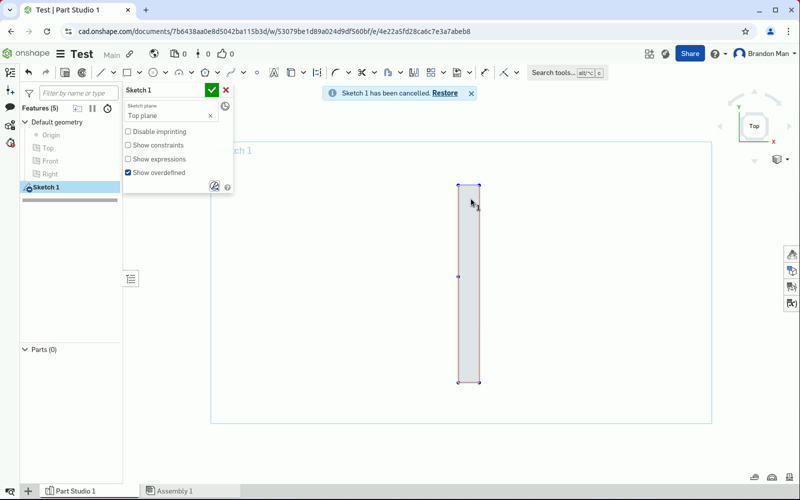
mouse_move(73, 352)
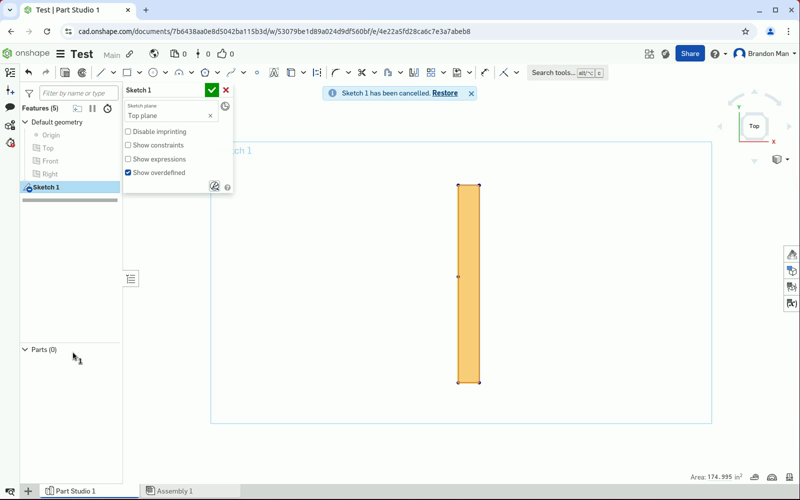
key(shift+y)
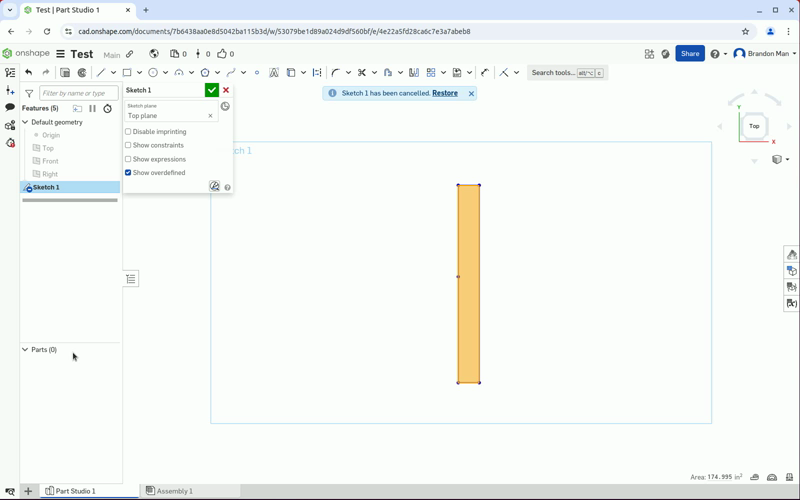
key(shift+e)
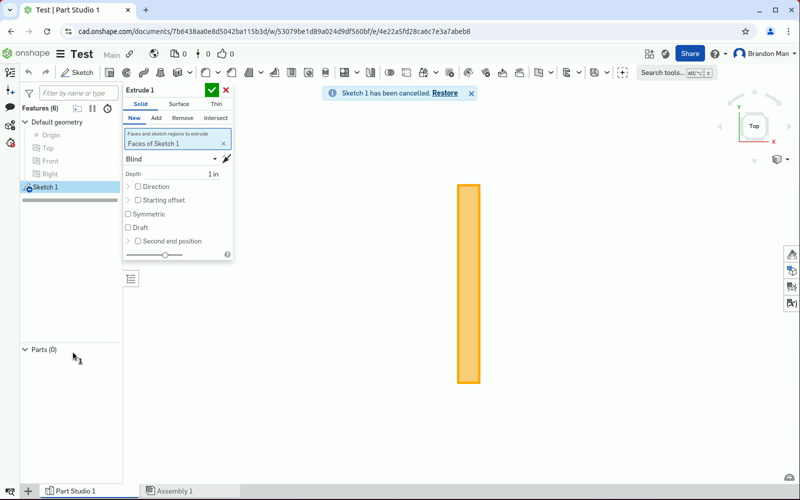
mouse_move(143, 106)
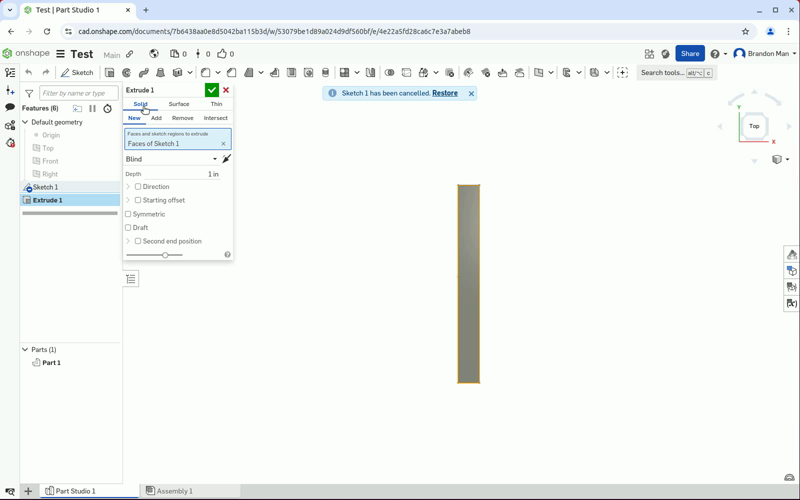
click(143, 106)
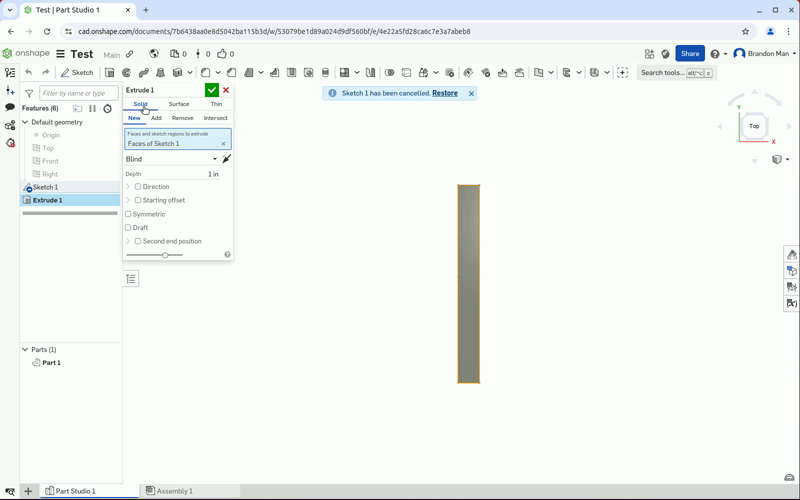
mouse_move(137, 120)
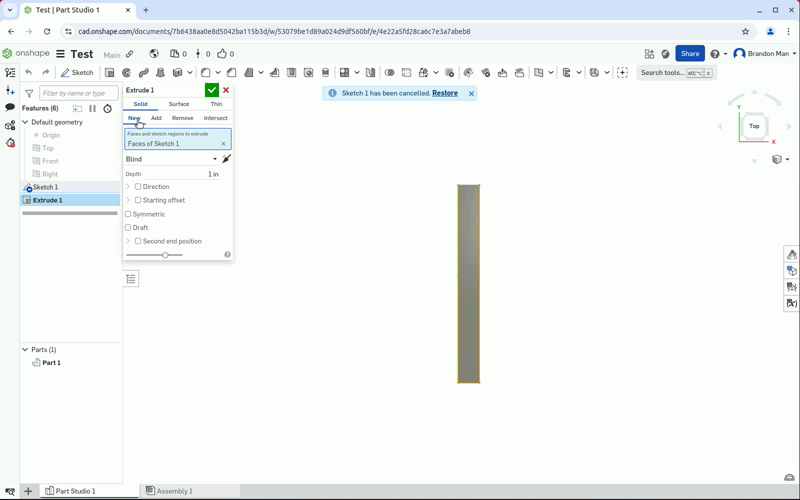
click(137, 120)
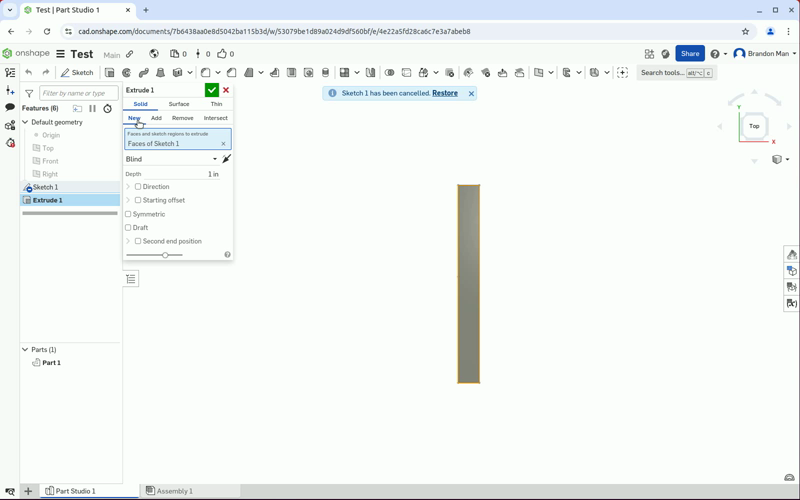
key(tab, 4)
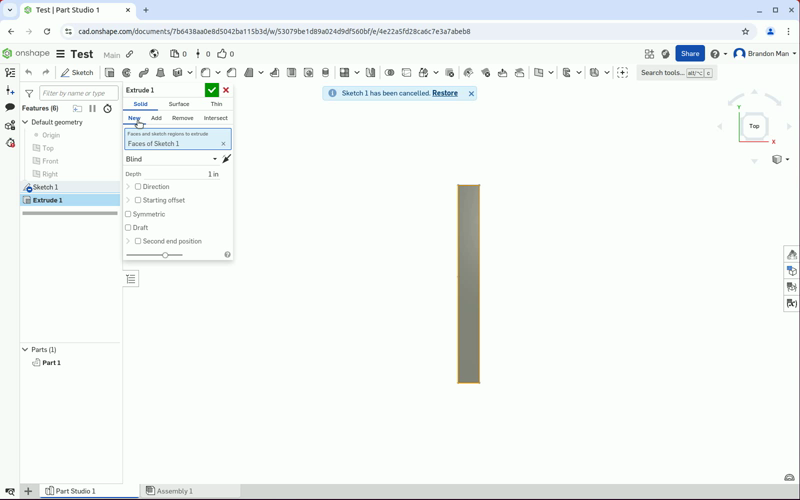
text(14.202)
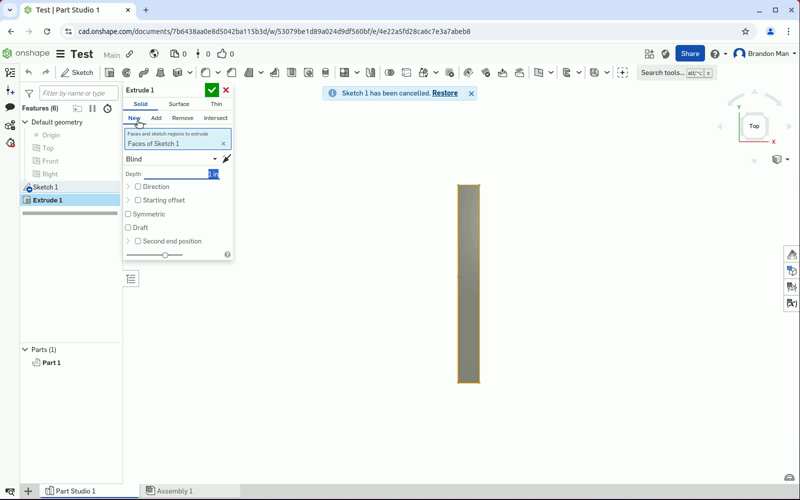
key(enter)
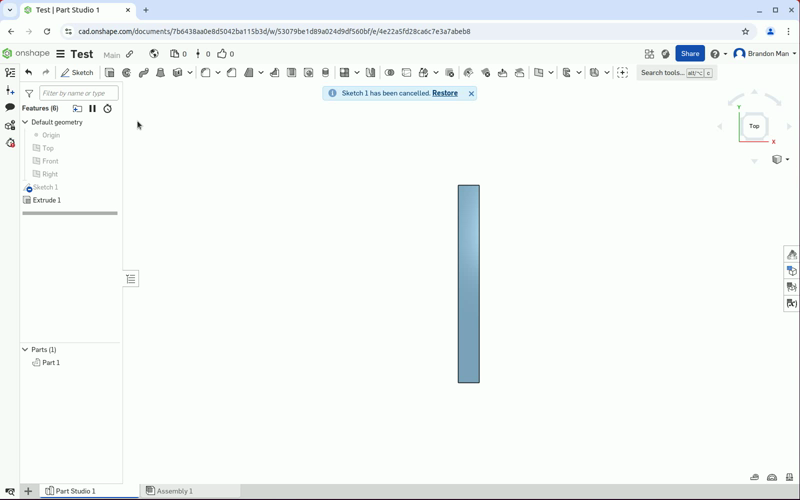
key(shift+h)
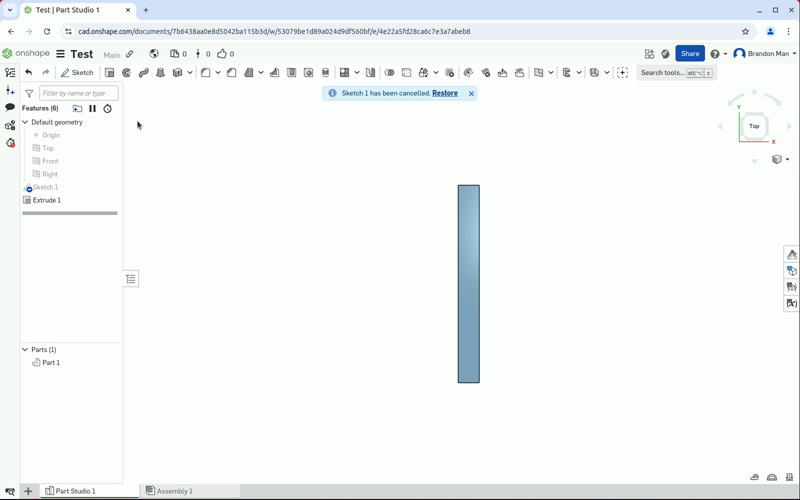
key(shift+h)
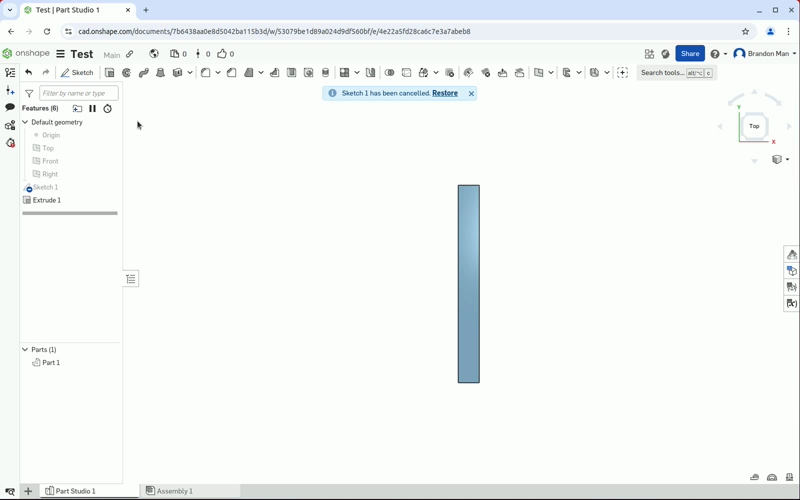
mouse_move(73, 189)
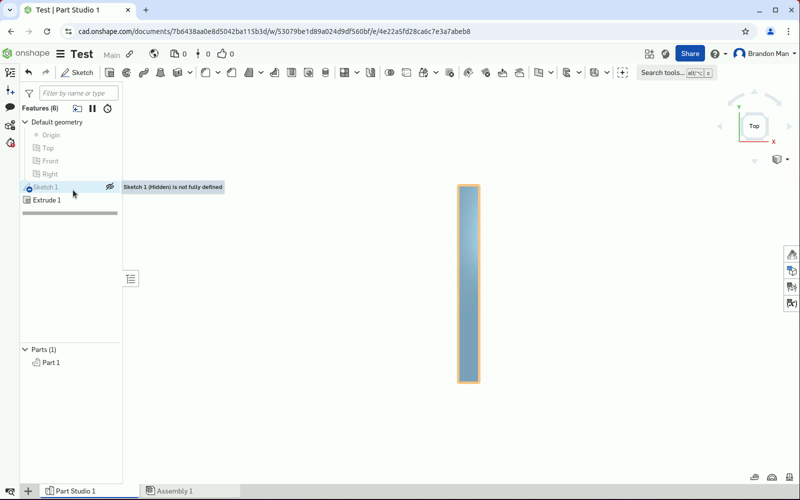
click(73, 189)
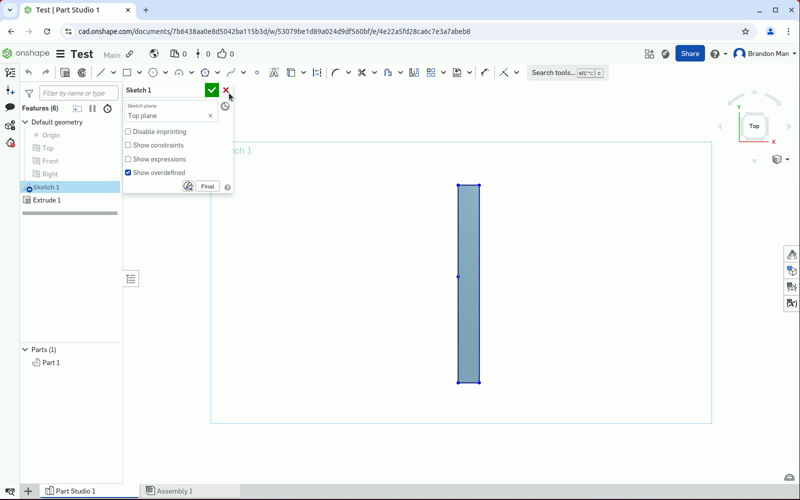
mouse_move(229, 92)
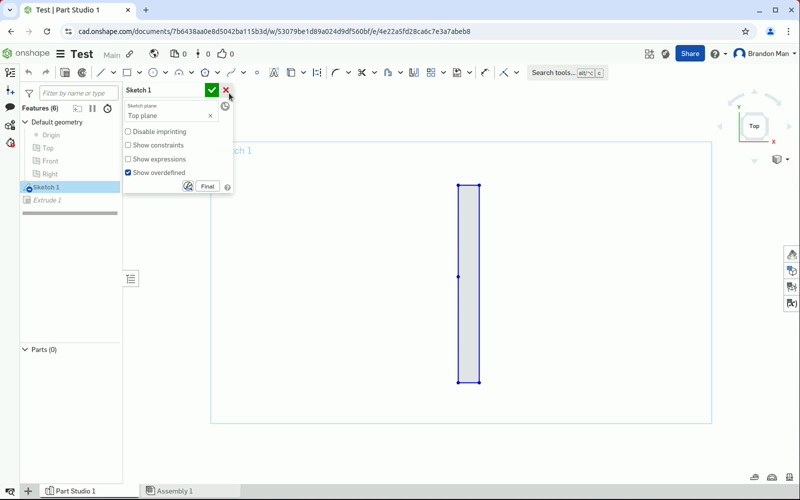
click(229, 92)
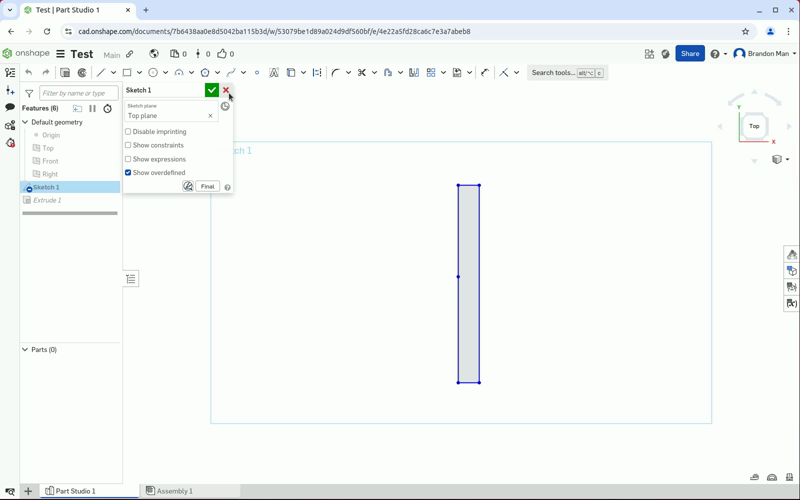
key(shift+s)
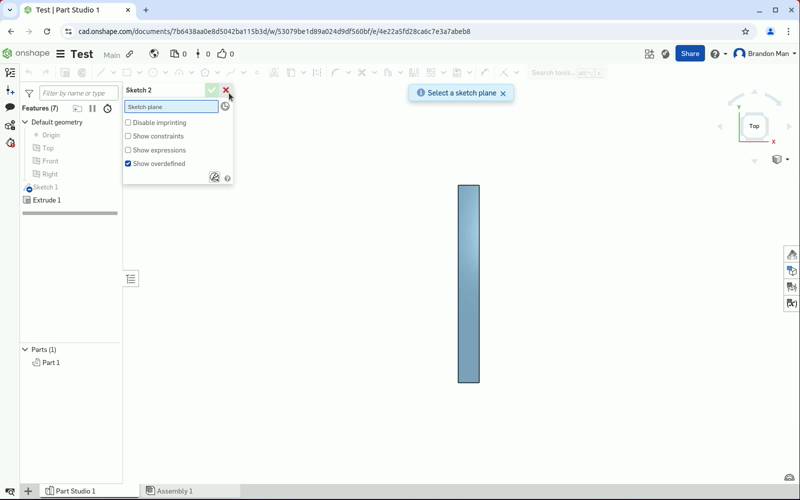
mouse_move(73, 150)
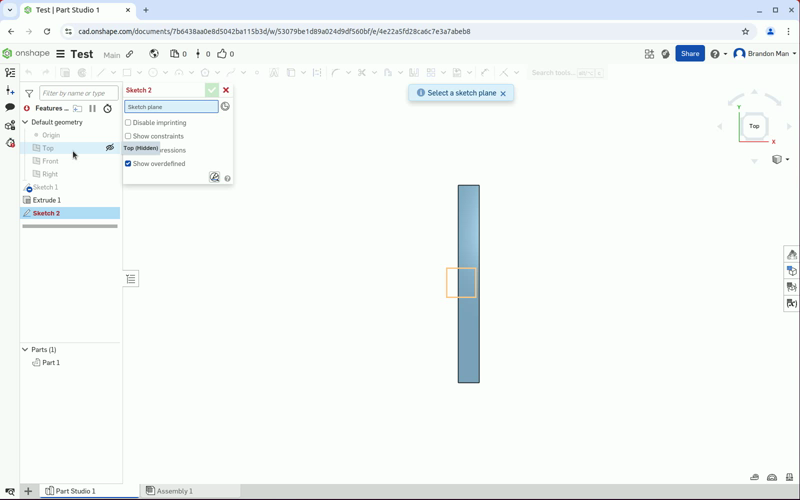
click(73, 150)
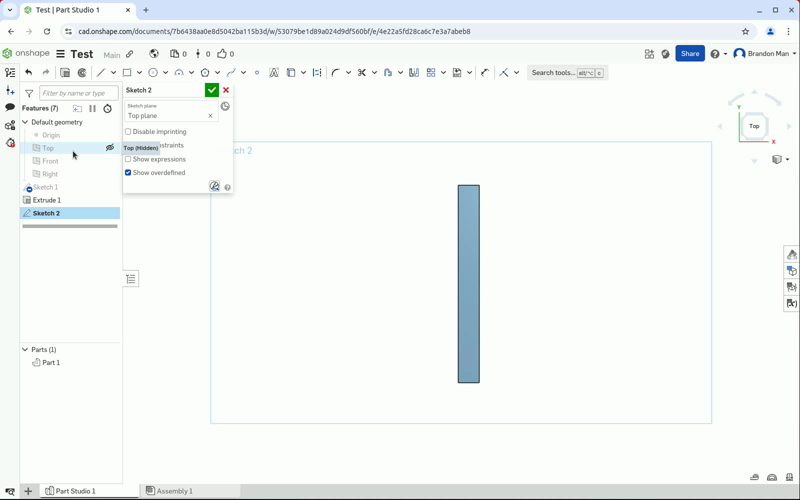
mouse_move(73, 352)
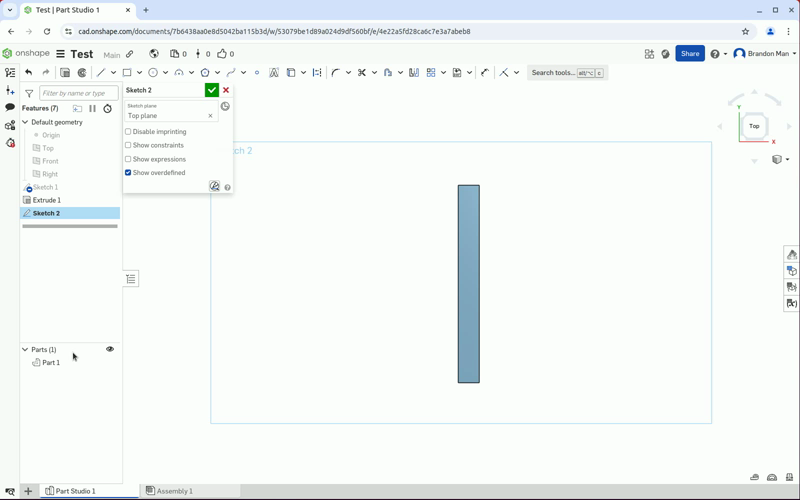
key(y)
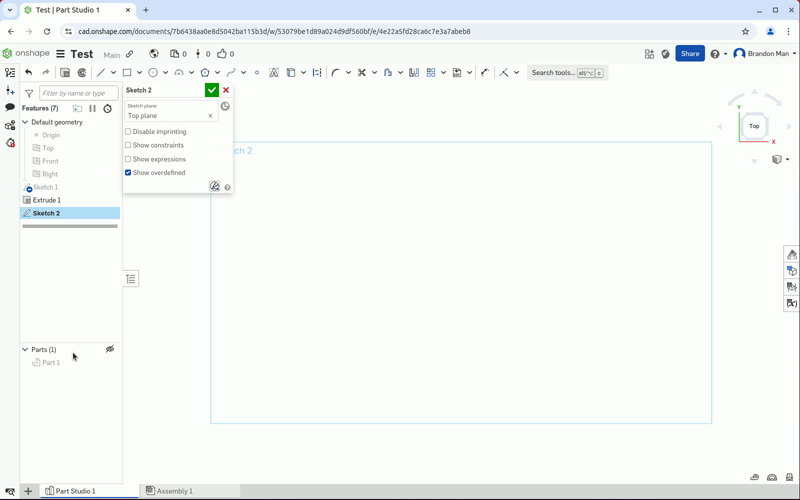
key(l)
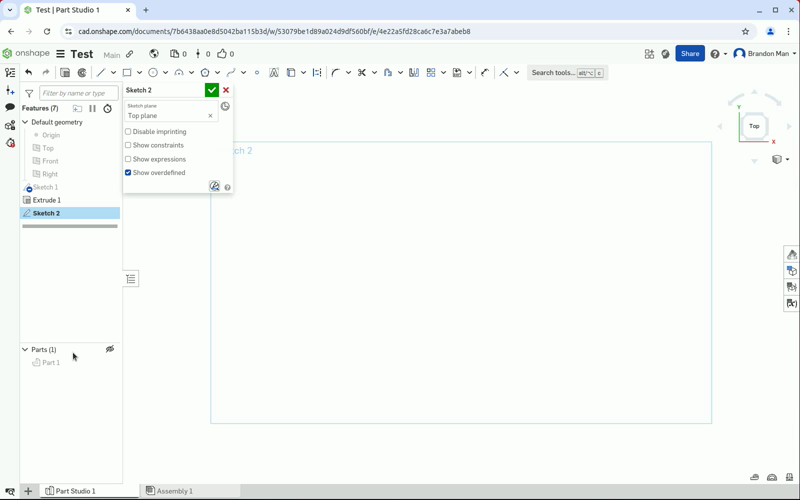
key_down(shift)
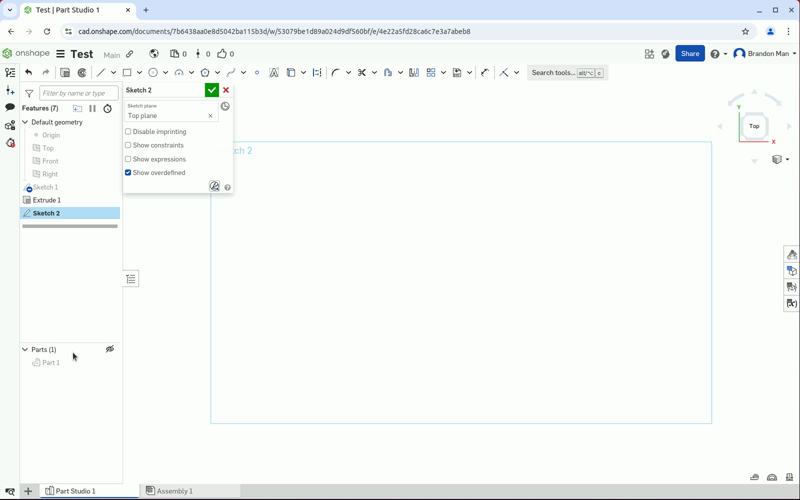
mouse_move(479, 382)
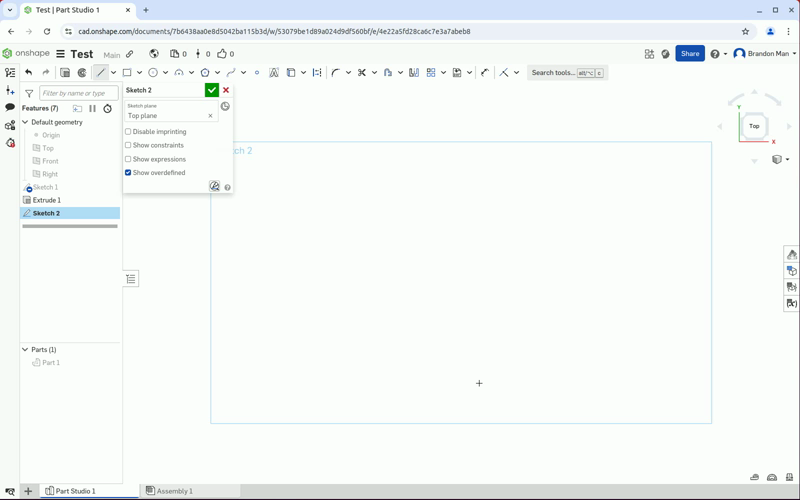
click(479, 382)
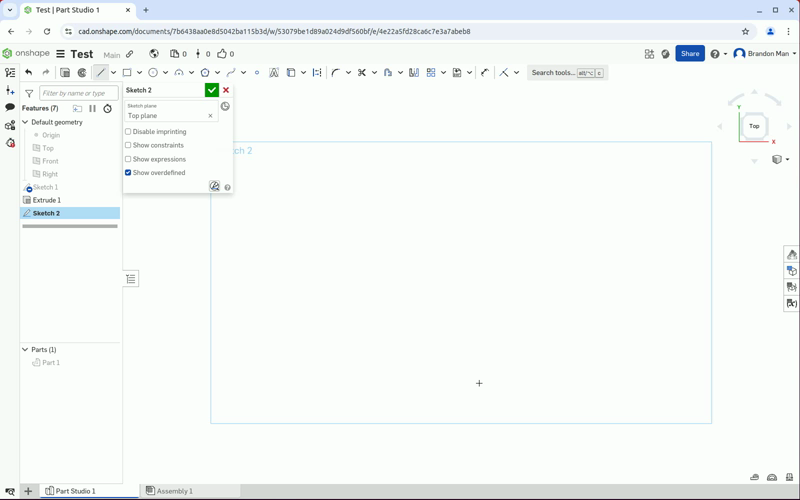
key_up(shift)
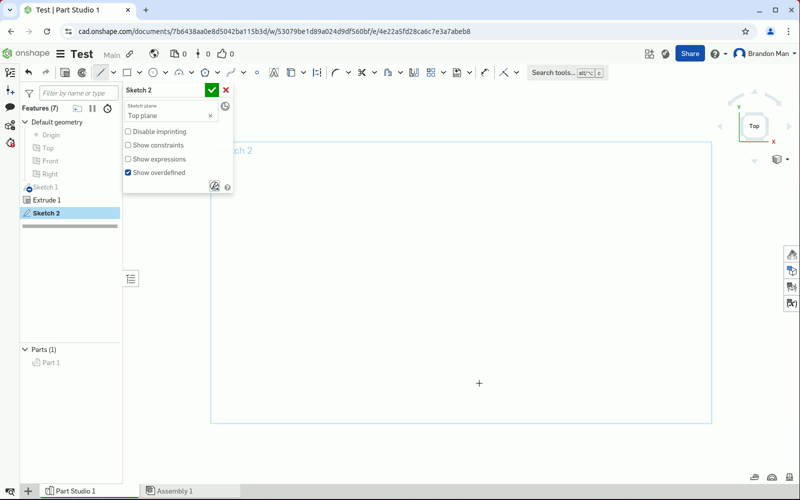
key_down(shift)
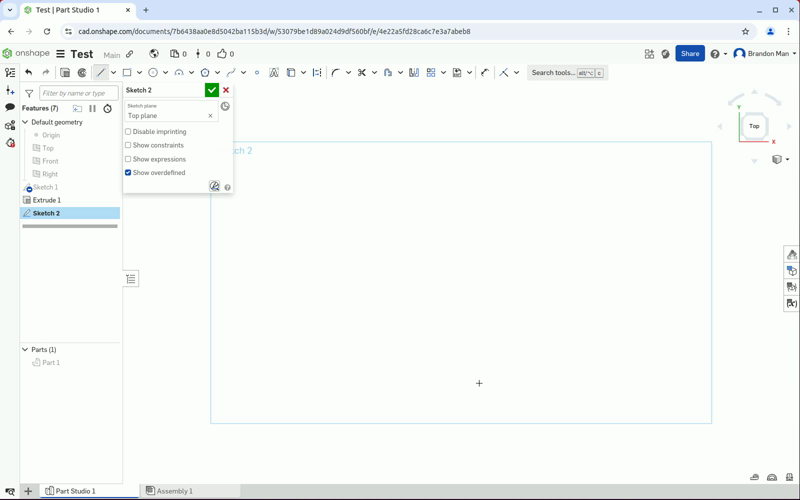
mouse_move(552, 382)
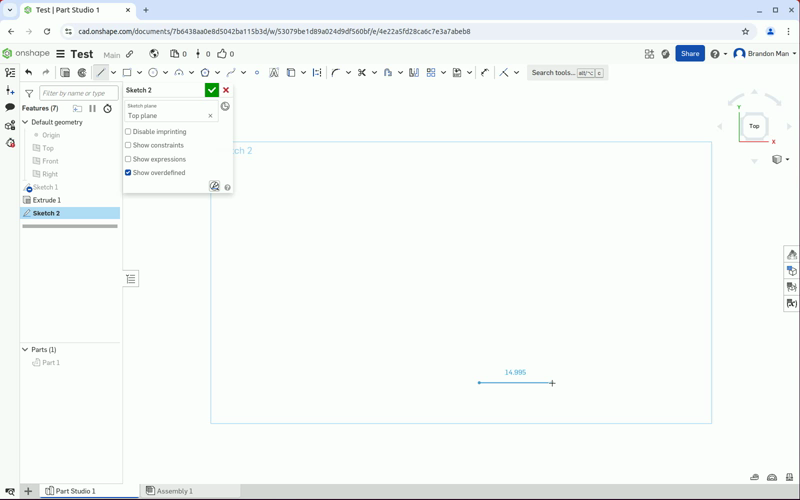
click(552, 382)
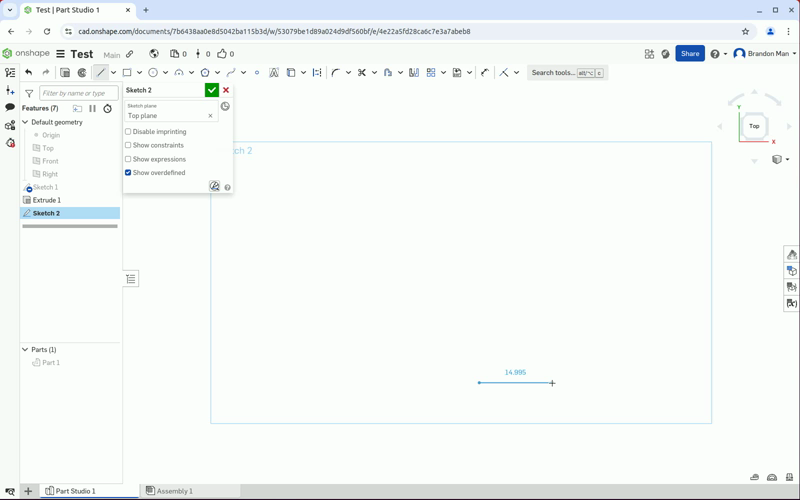
key_up(shift)
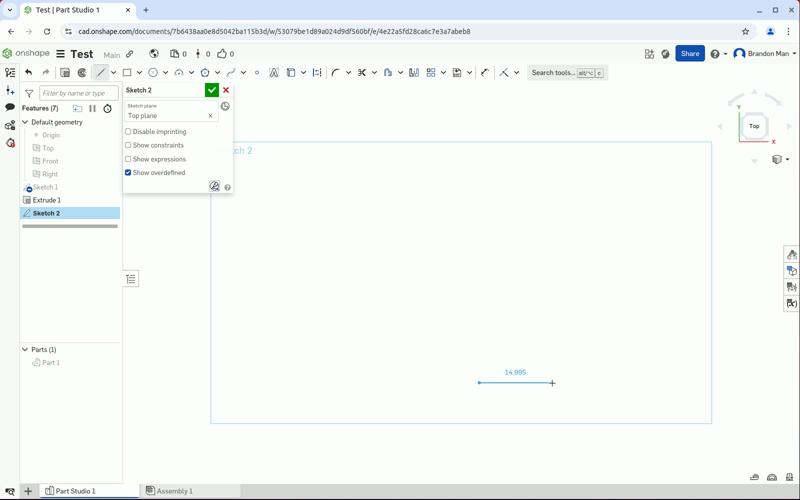
key_down(shift)
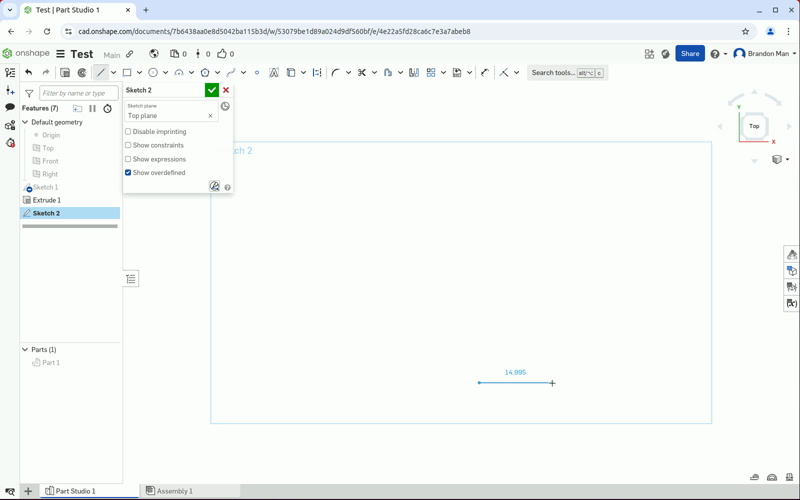
mouse_move(552, 185)
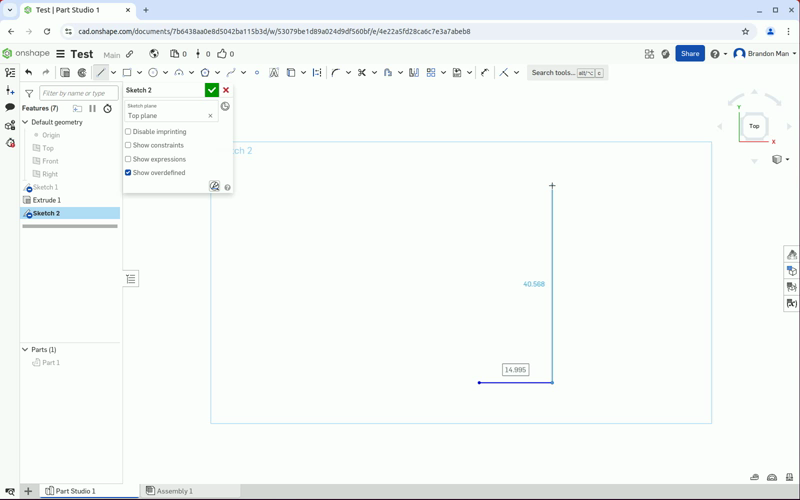
click(552, 185)
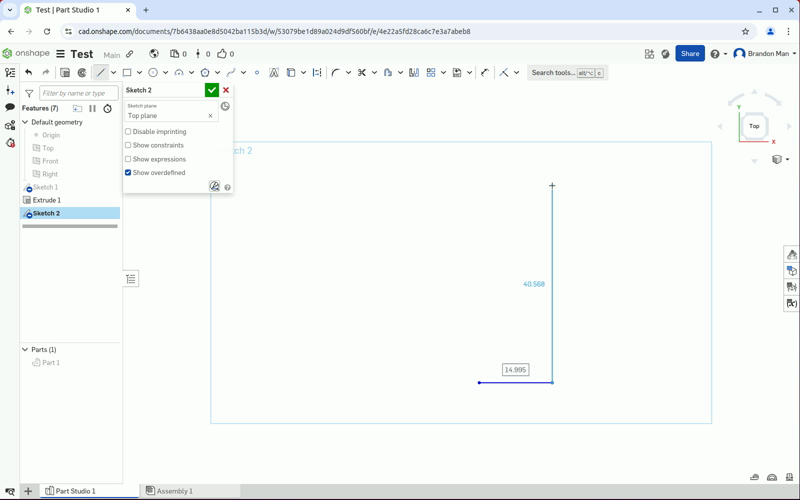
key_up(shift)
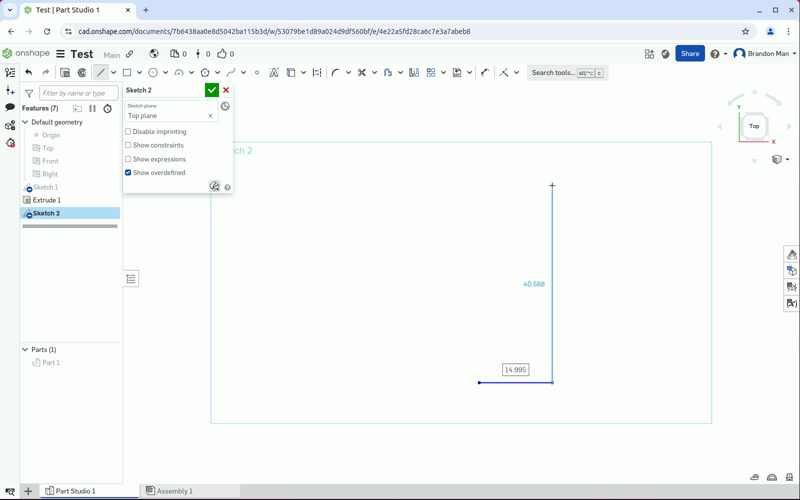
key_down(shift)
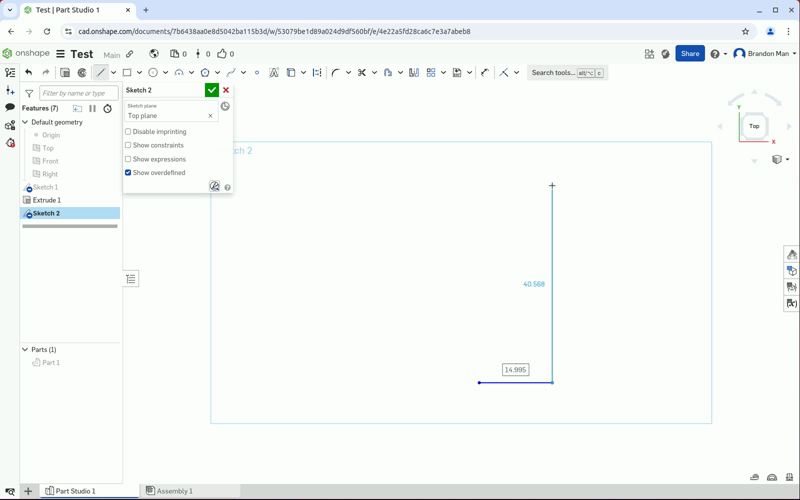
mouse_move(479, 185)
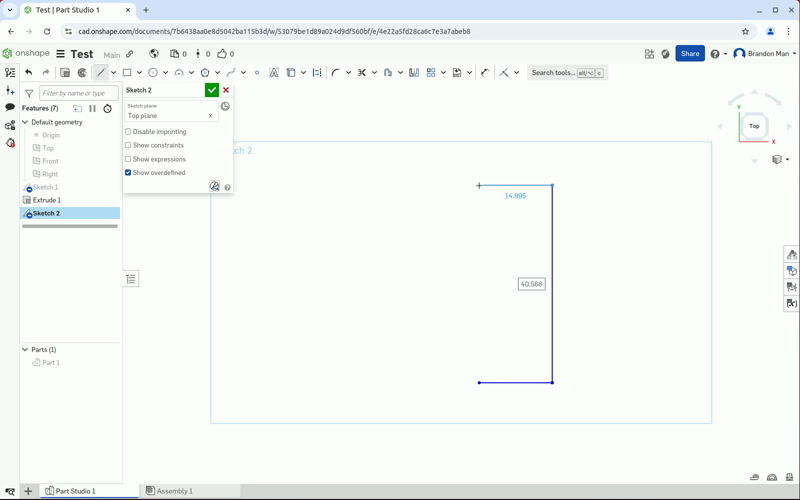
click(479, 185)
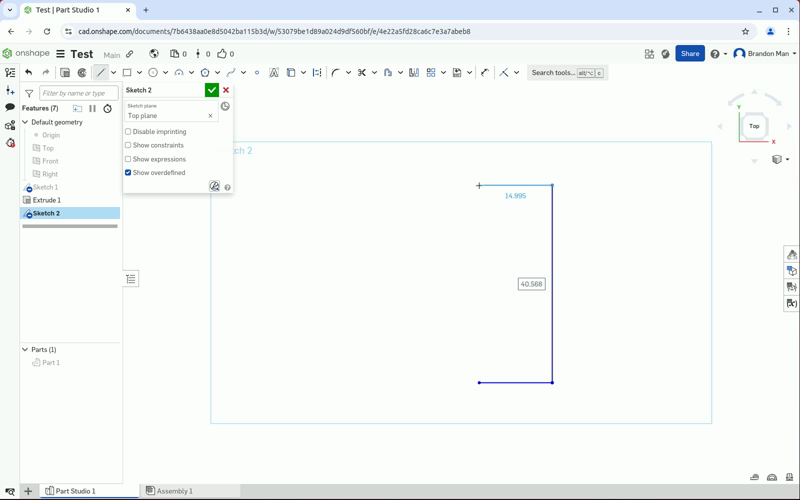
key_up(shift)
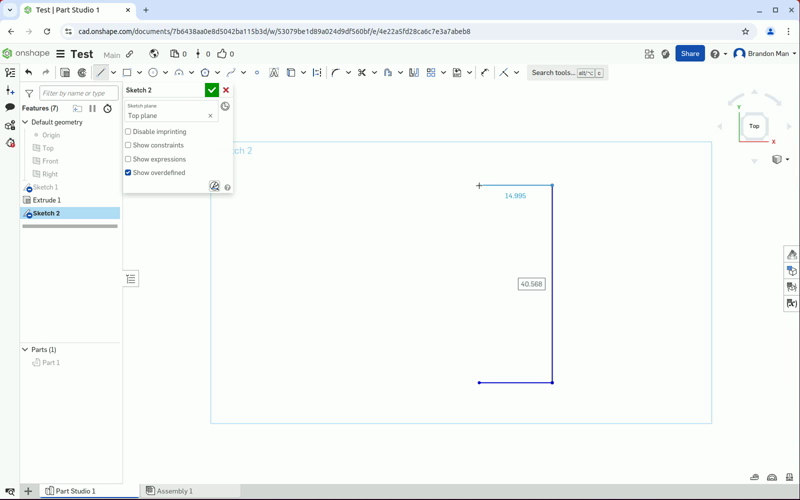
key_down(shift)
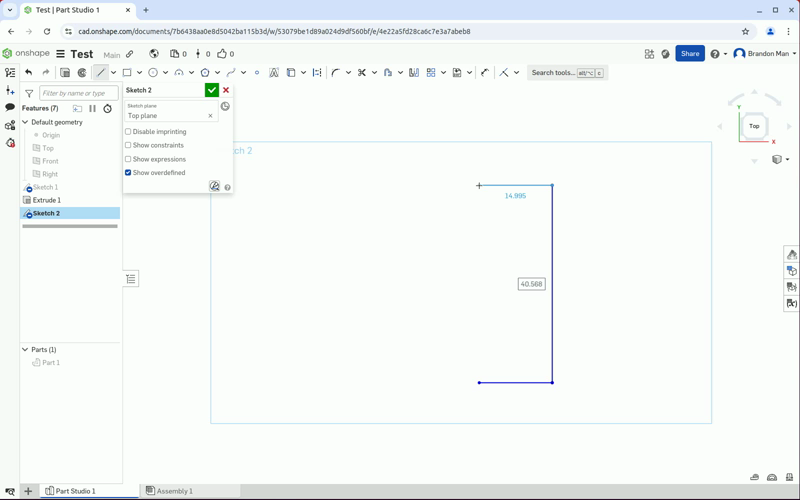
mouse_move(479, 382)
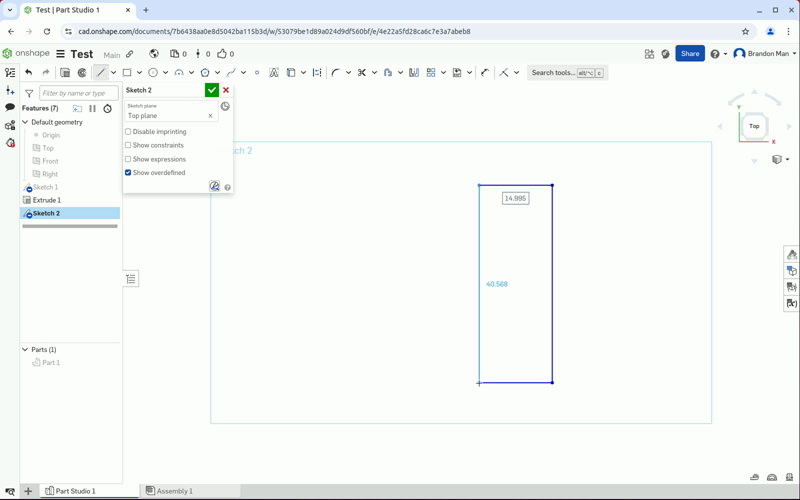
key_up(shift)
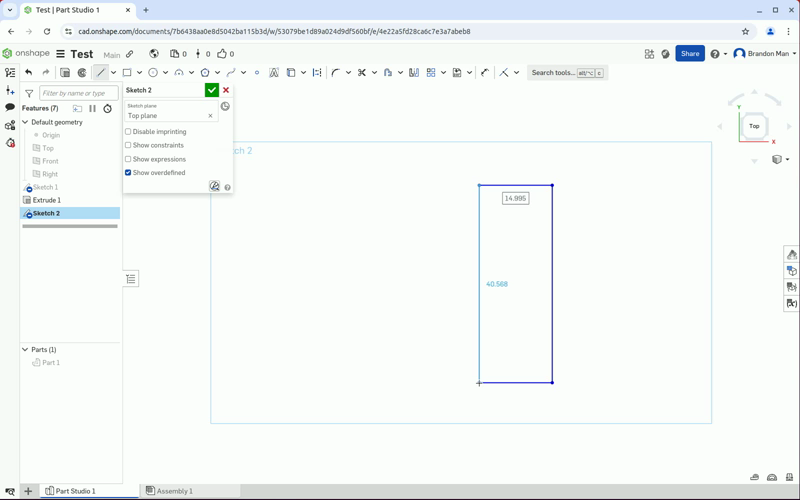
click(479, 382)
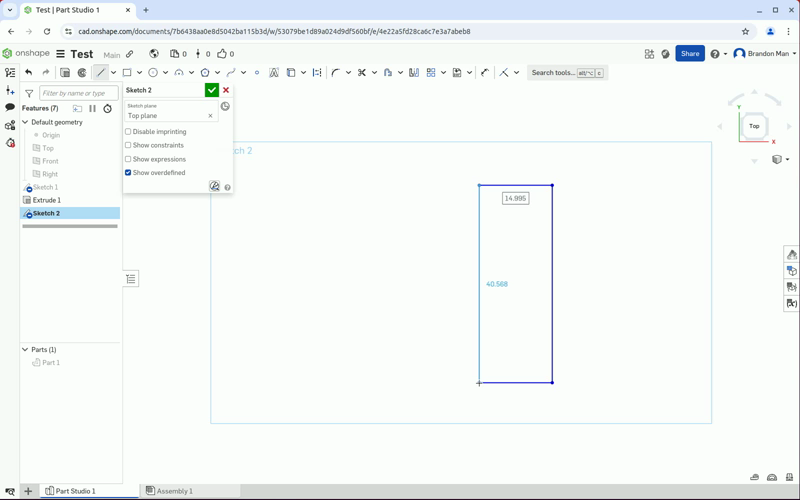
key(esc)
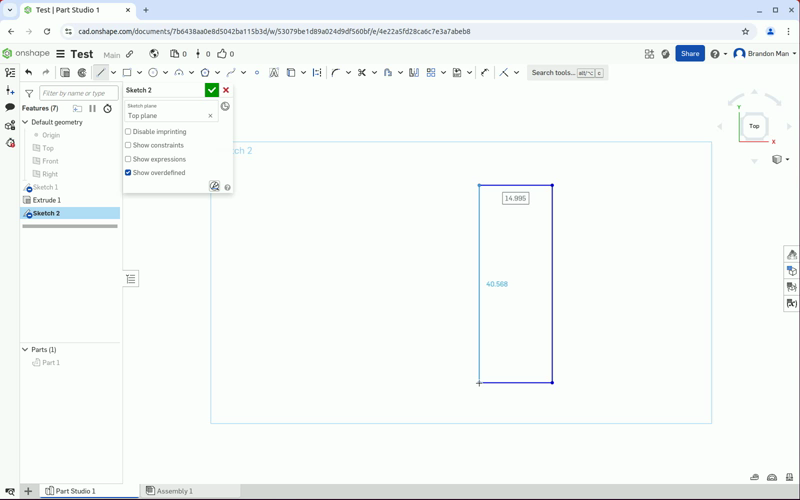
mouse_move(496, 249)
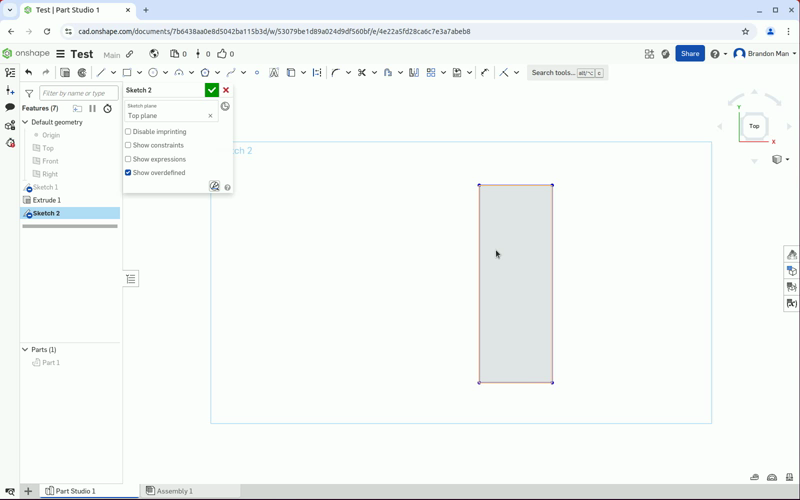
click(496, 249)
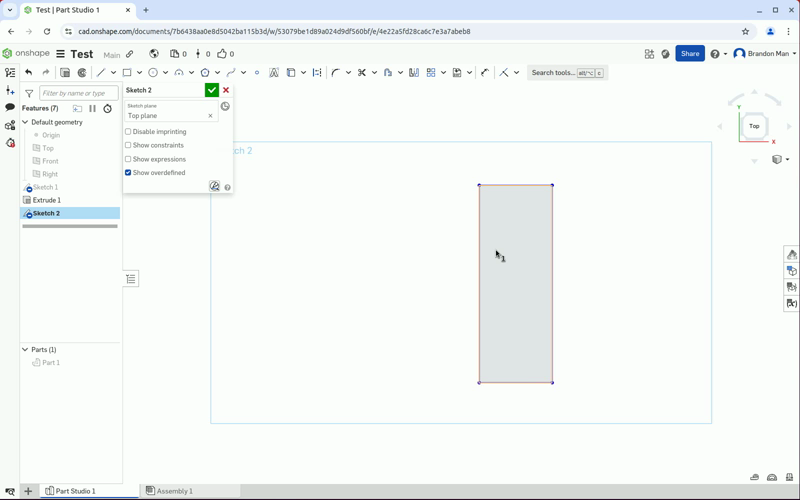
mouse_move(73, 352)
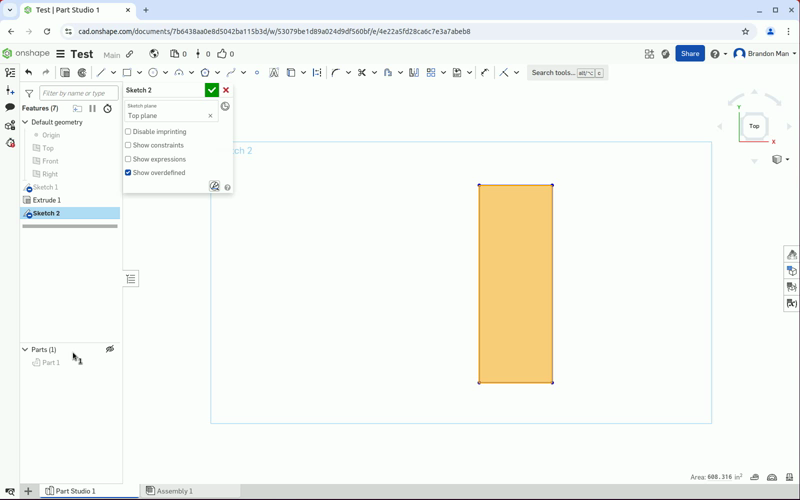
key(shift+y)
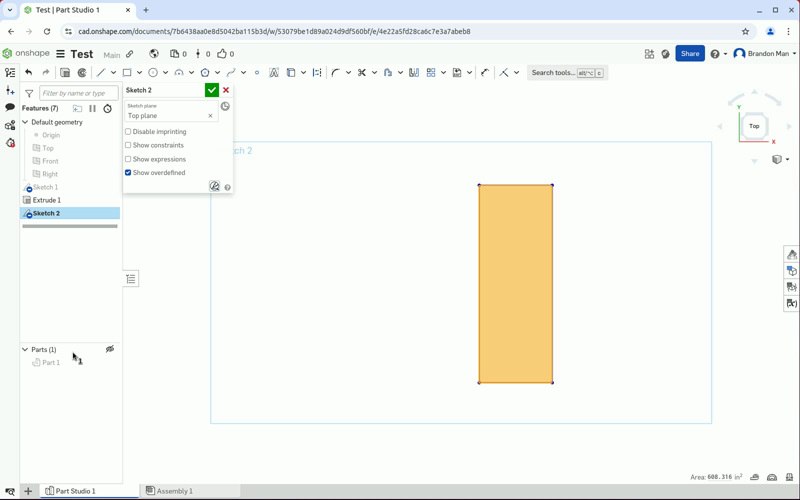
key(shift+e)
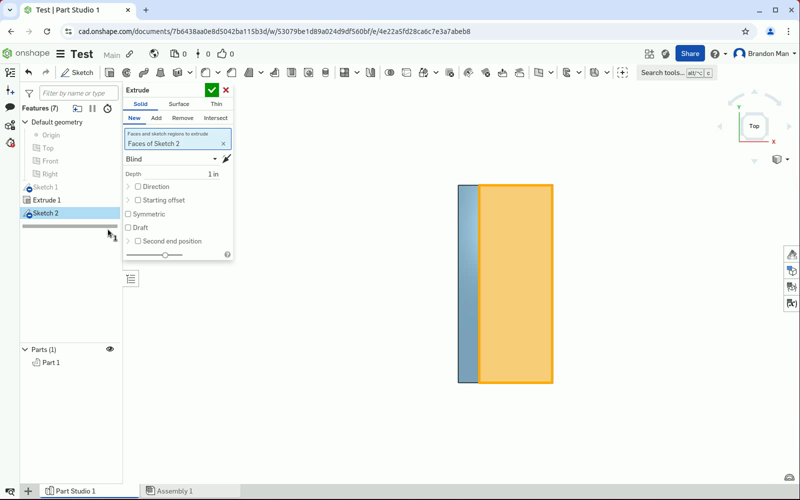
mouse_move(143, 106)
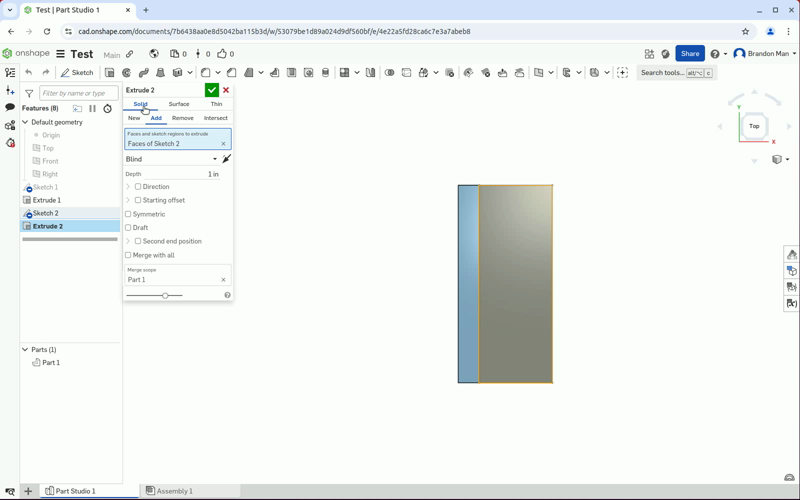
click(143, 106)
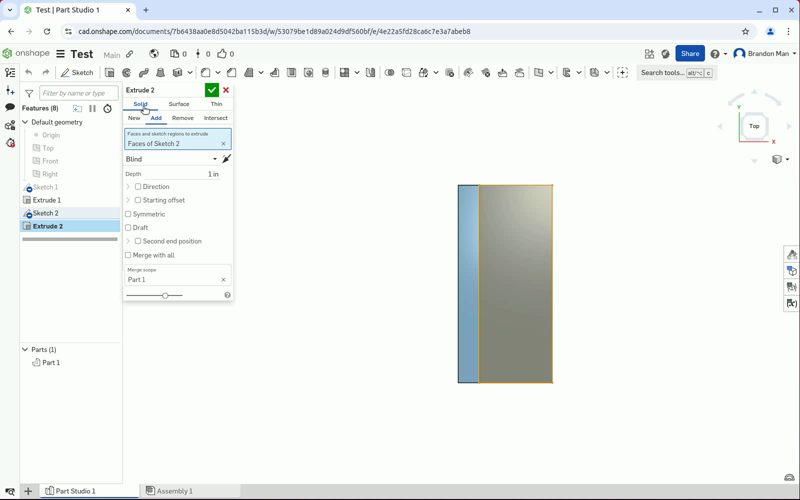
mouse_move(137, 120)
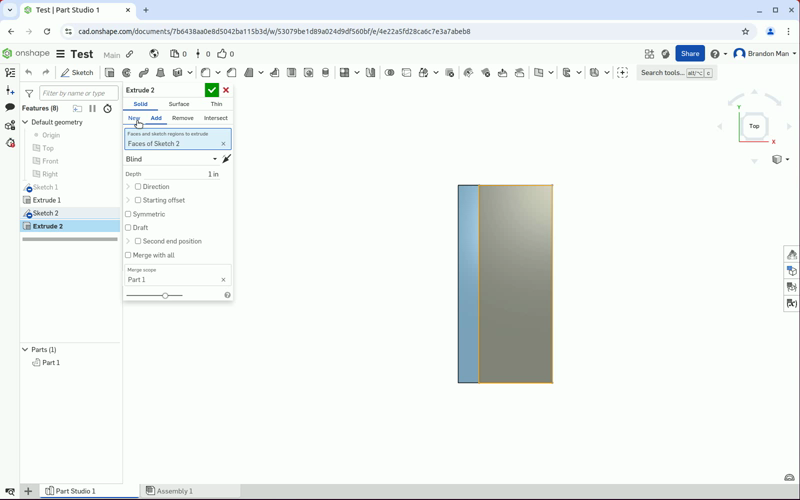
click(137, 120)
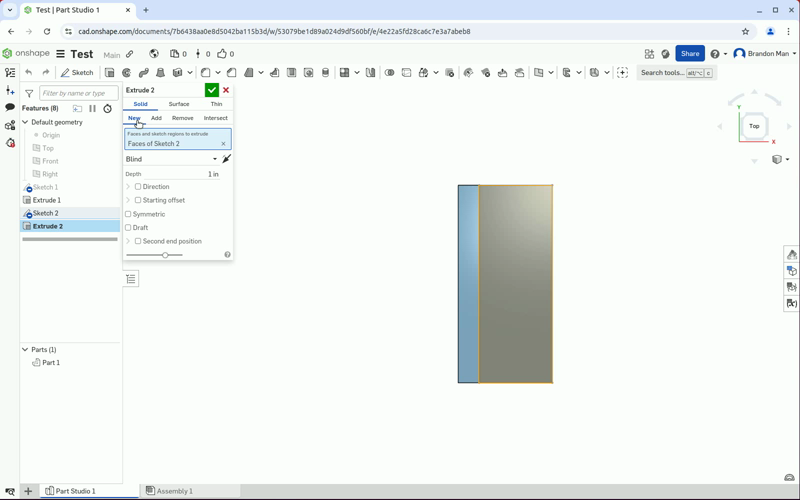
key(tab, 4)
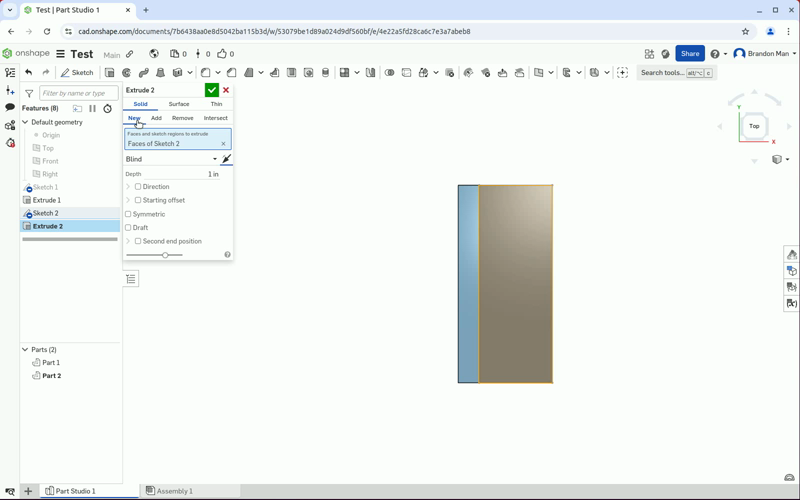
text(10.351)
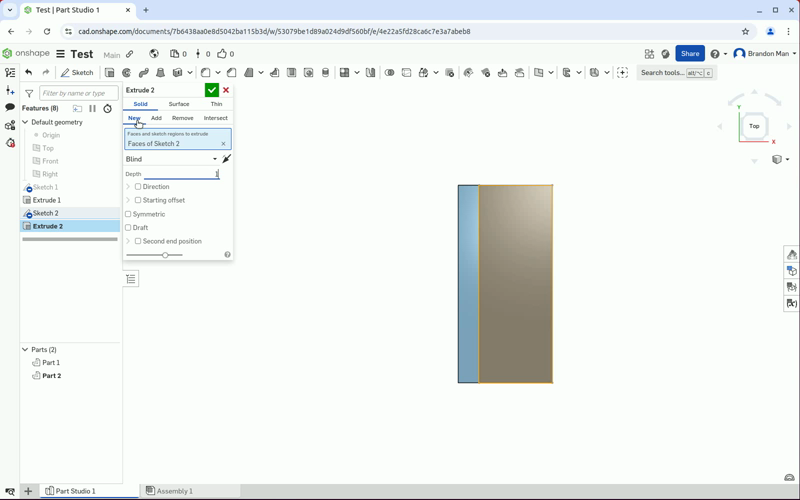
key(enter)
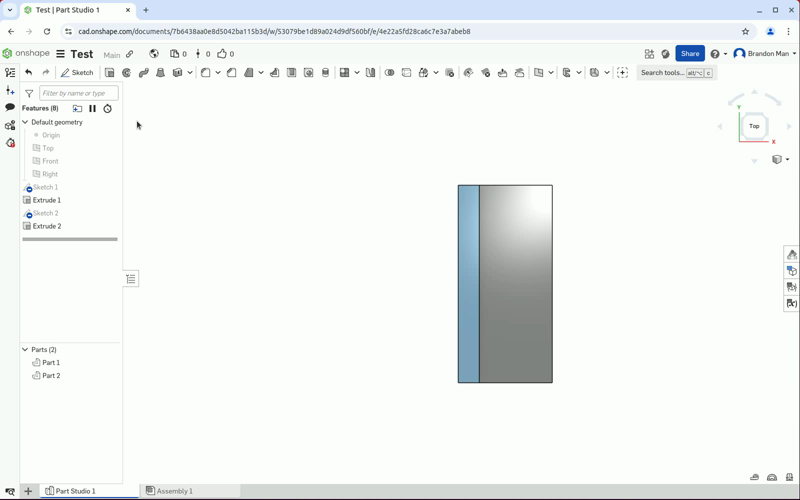
key(shift+h)
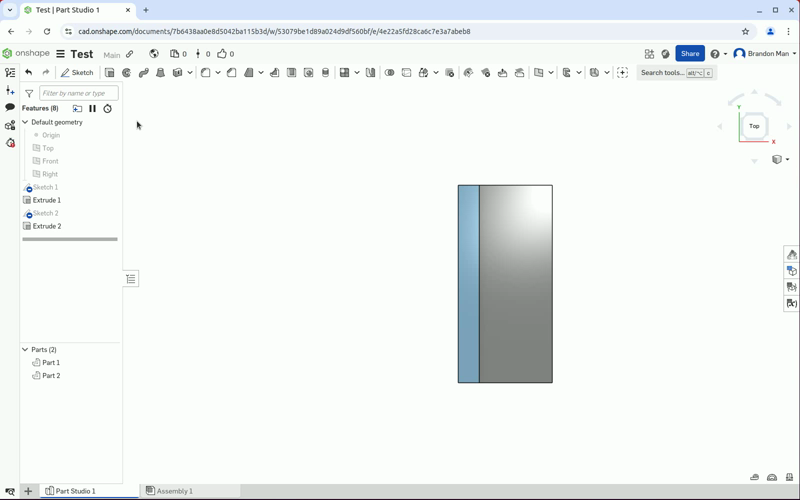
key(shift+h)
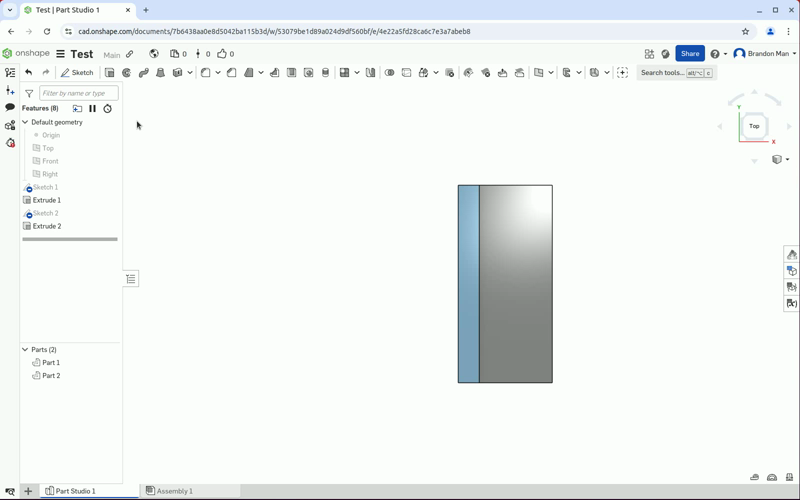
mouse_move(73, 189)
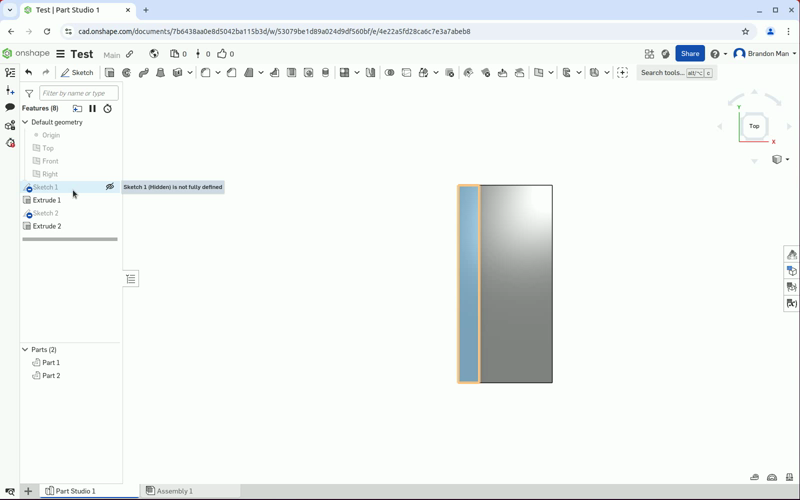
click(73, 189)
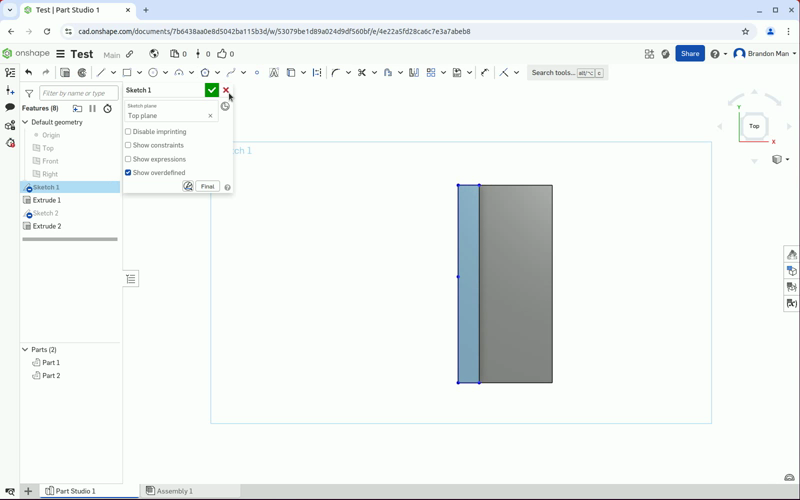
mouse_move(229, 92)
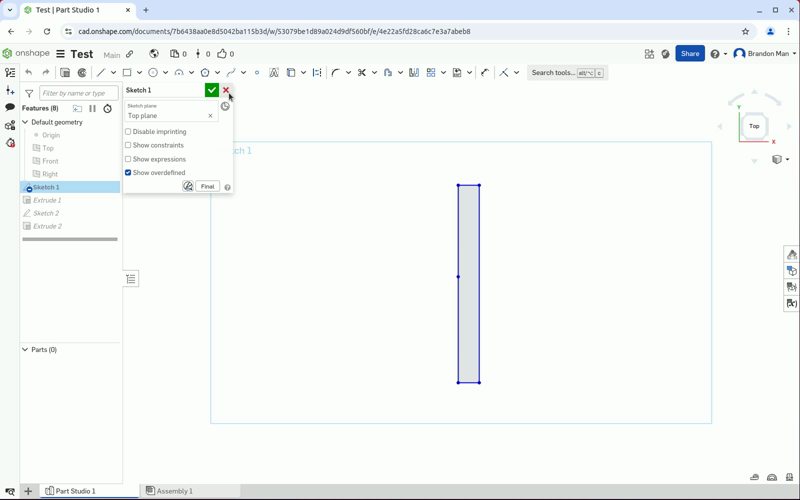
click(229, 92)
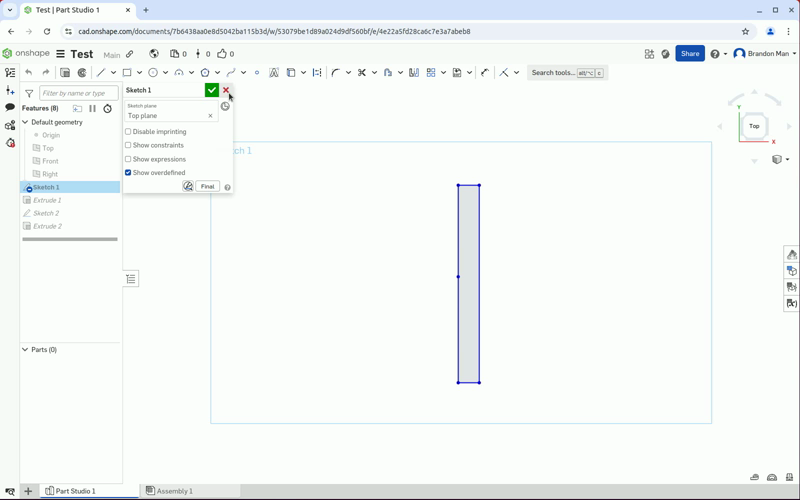
key(shift+s)
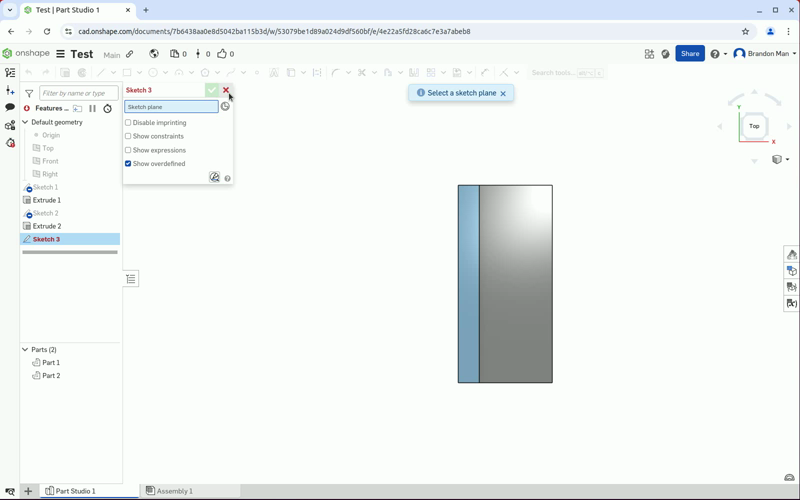
mouse_move(73, 150)
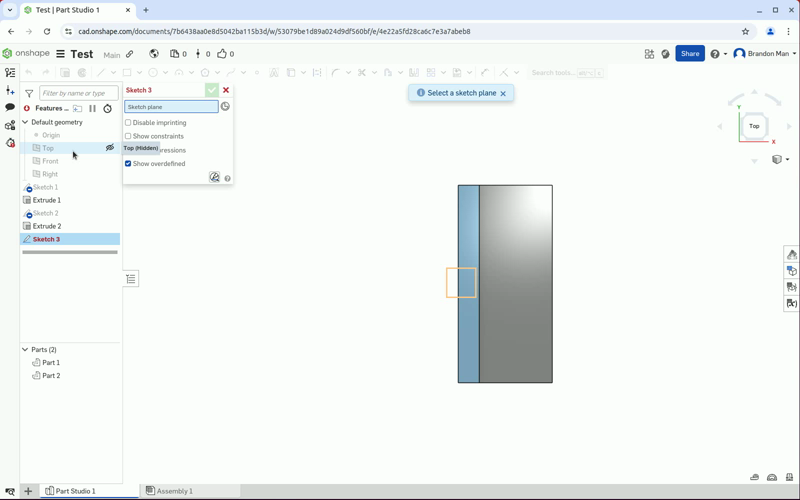
click(73, 150)
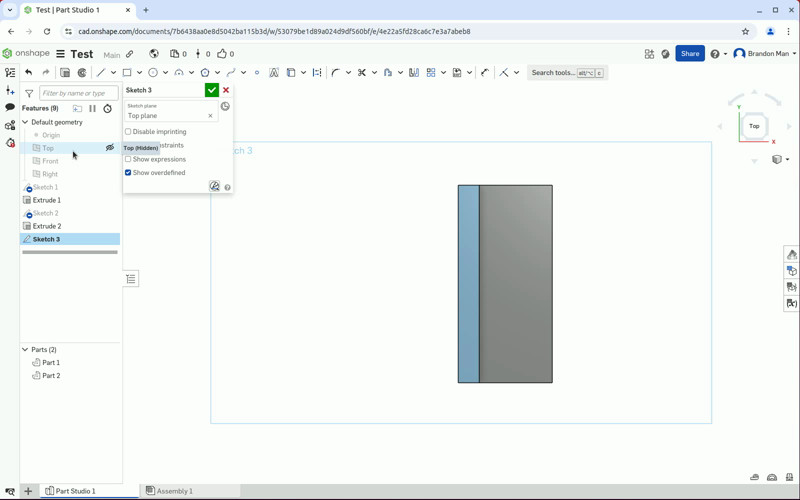
mouse_move(73, 352)
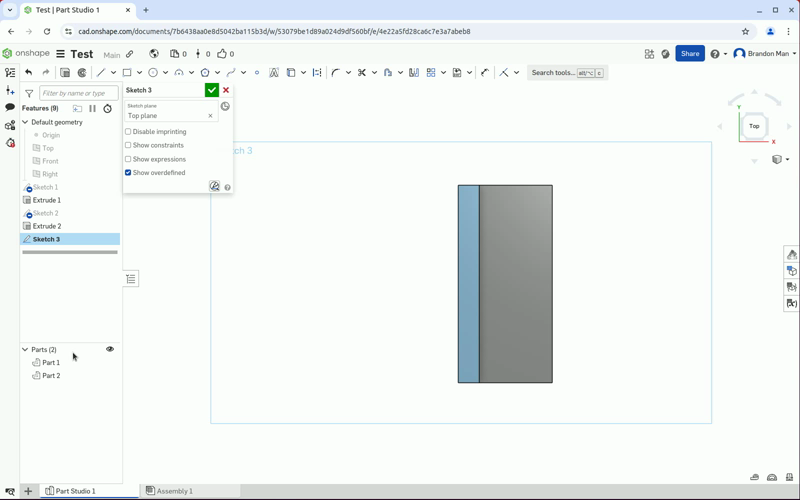
key(y)
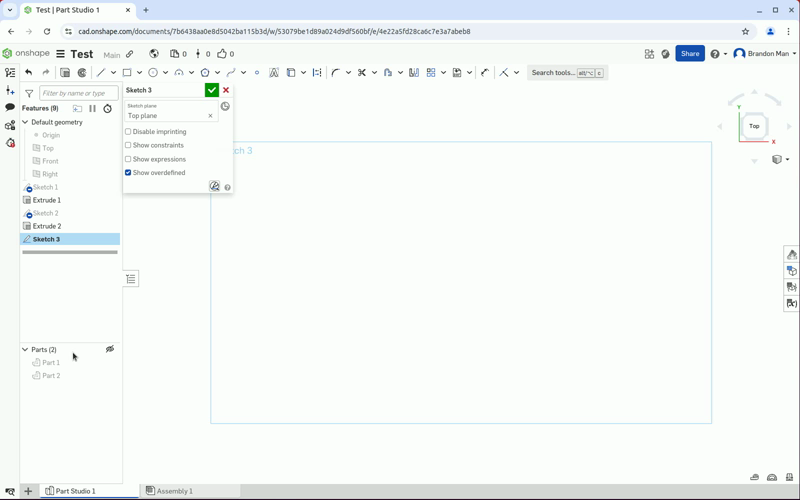
key(l)
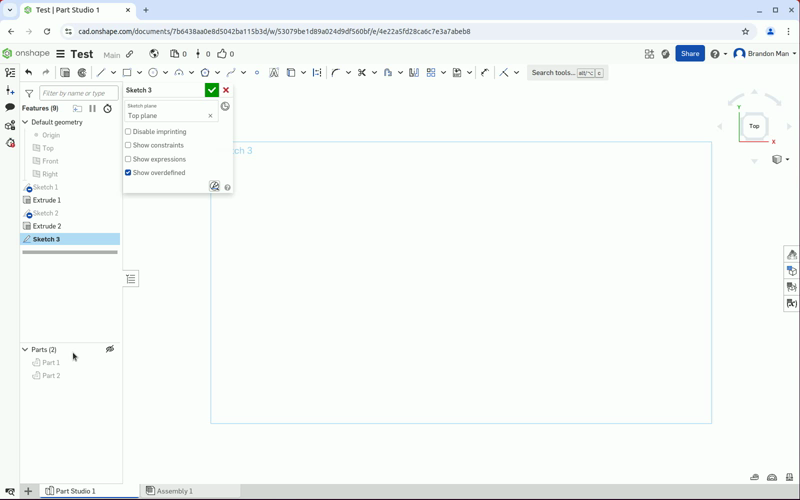
key_down(shift)
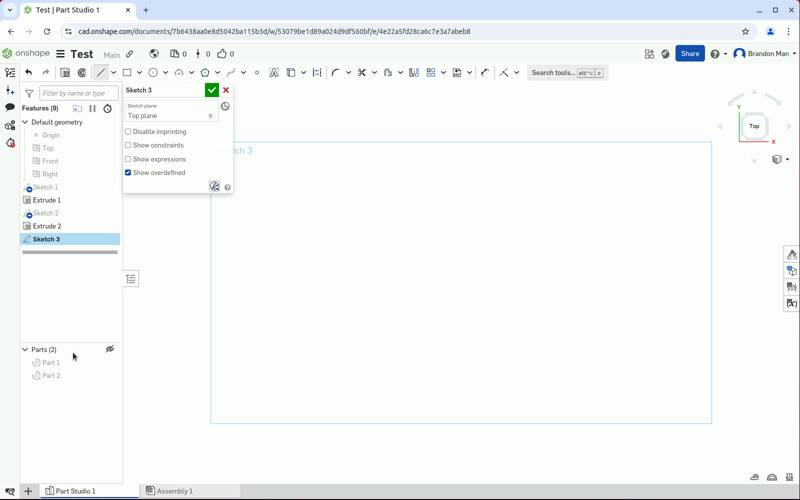
mouse_move(552, 382)
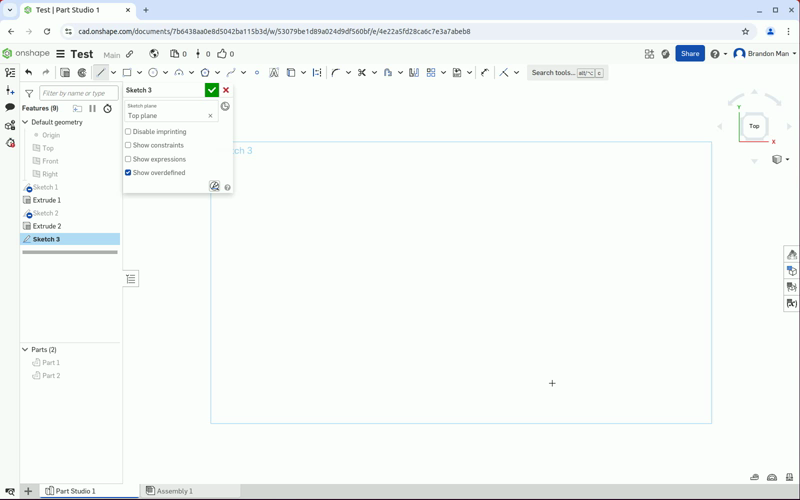
click(552, 382)
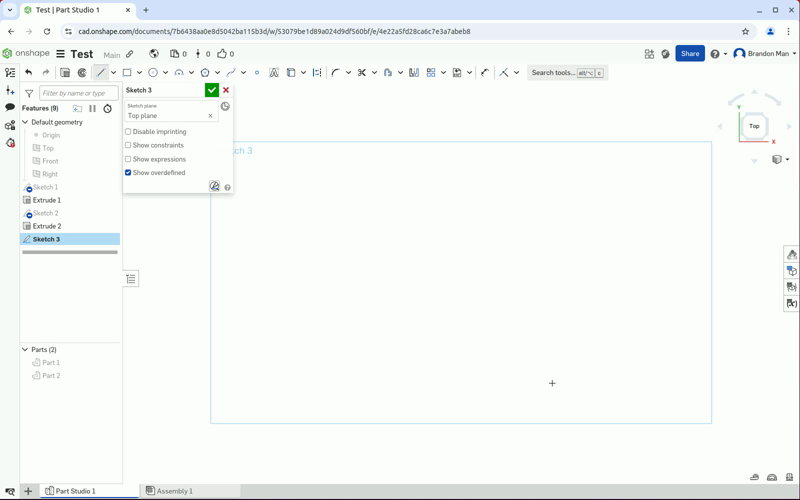
key_up(shift)
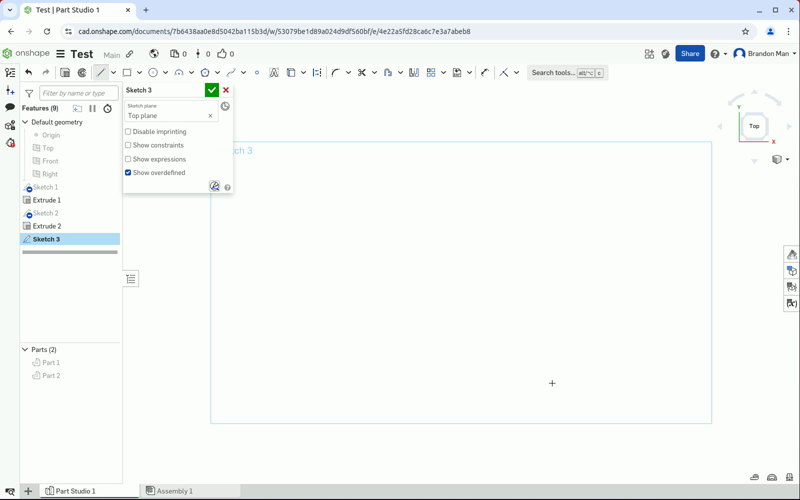
key_down(shift)
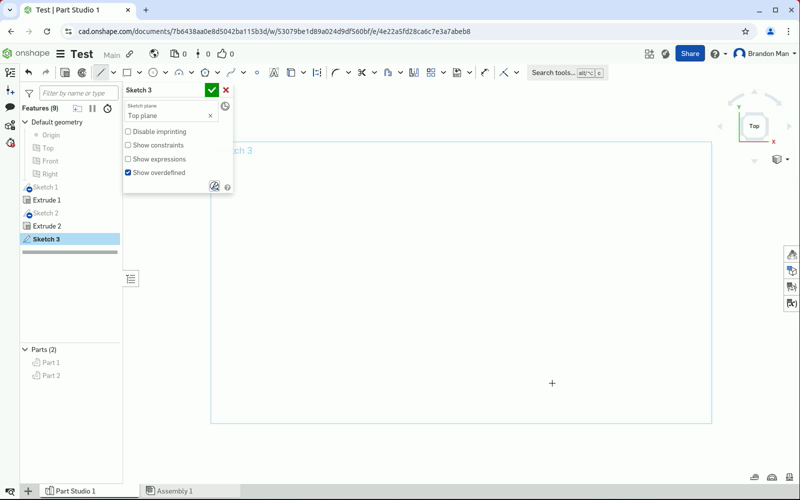
mouse_move(582, 382)
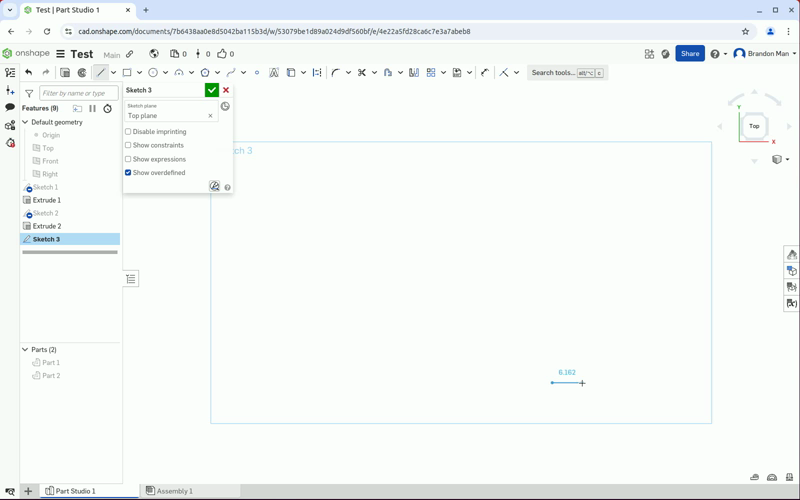
mouse_move(573, 382)
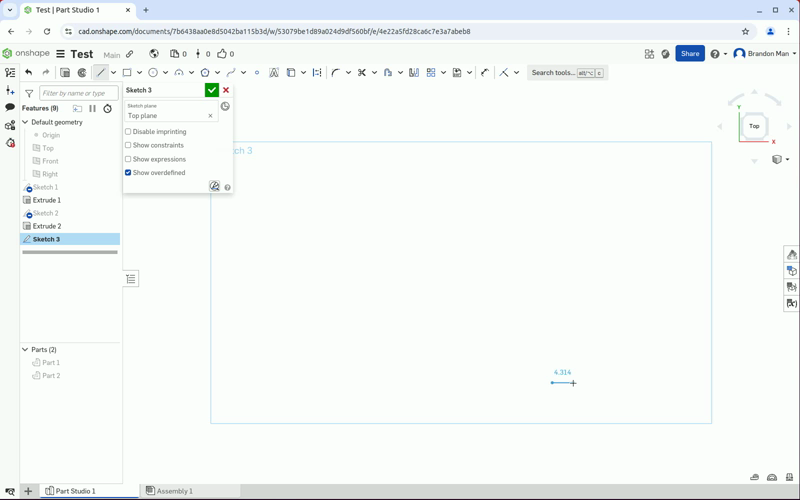
click(573, 382)
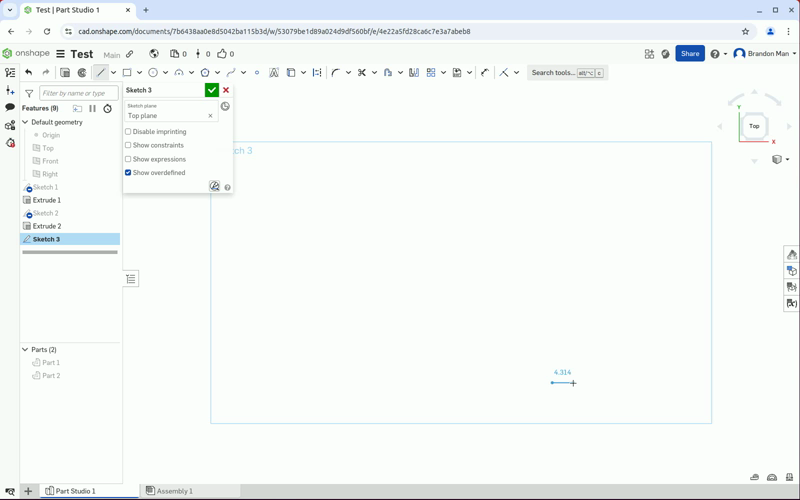
key_up(shift)
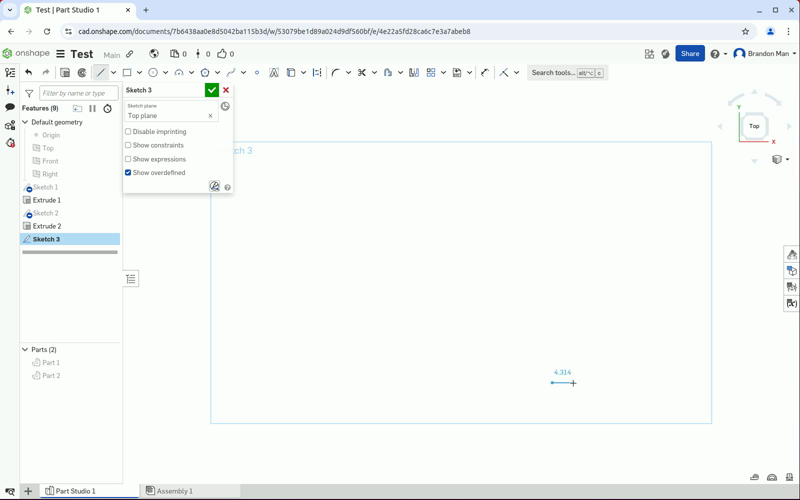
key_down(shift)
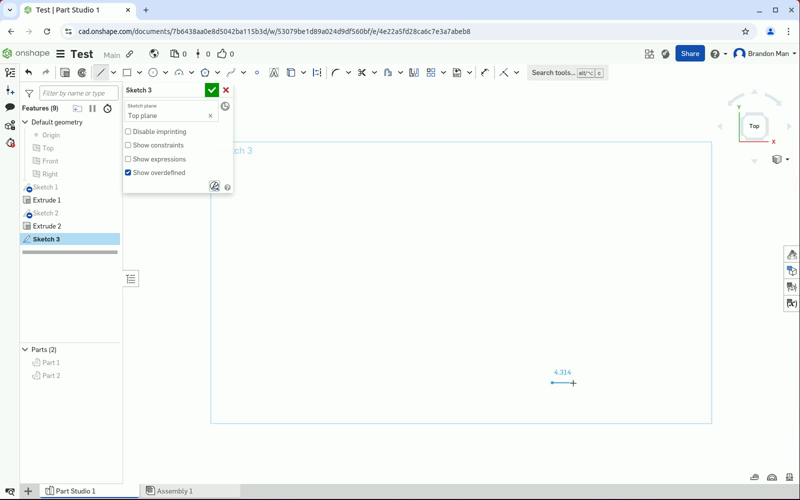
mouse_move(573, 185)
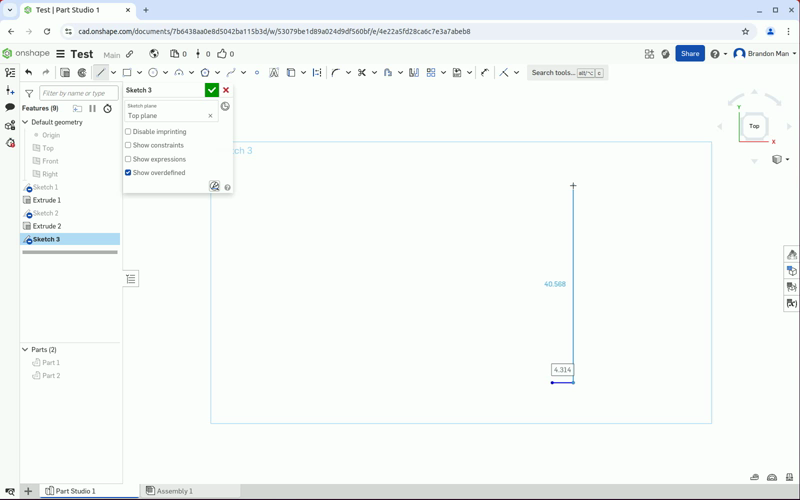
click(573, 185)
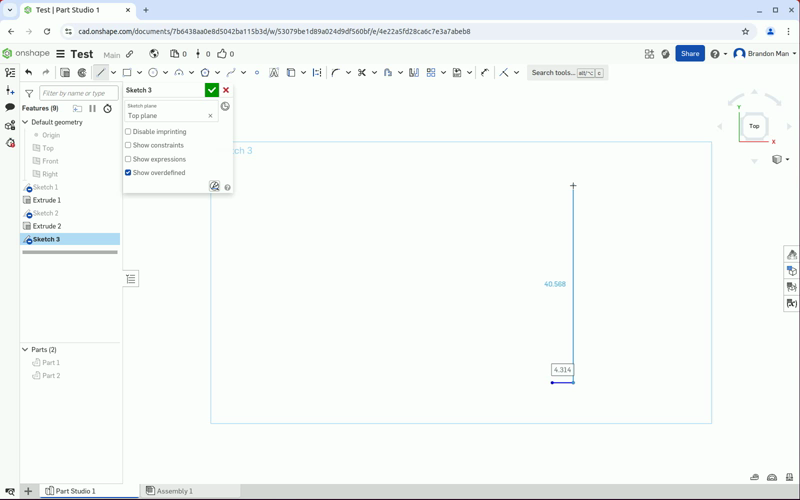
key_up(shift)
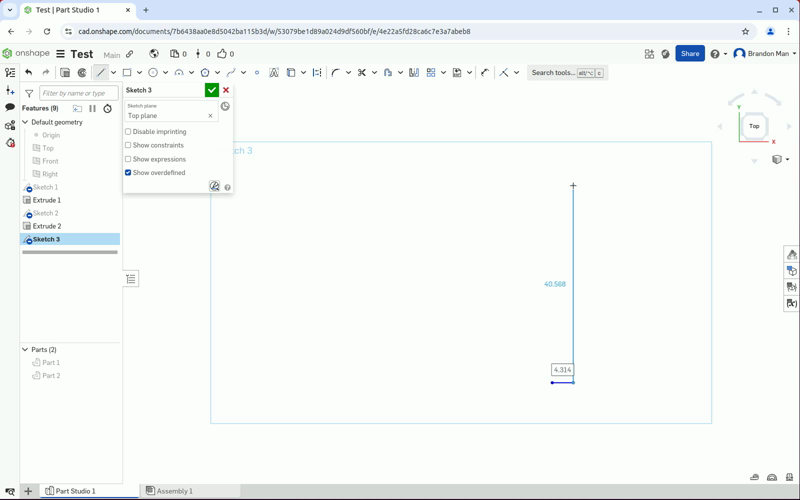
key_down(shift)
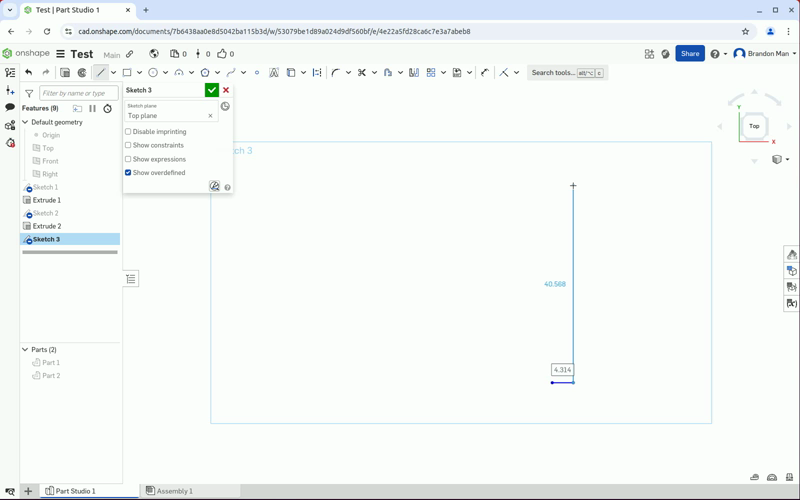
mouse_move(589, 185)
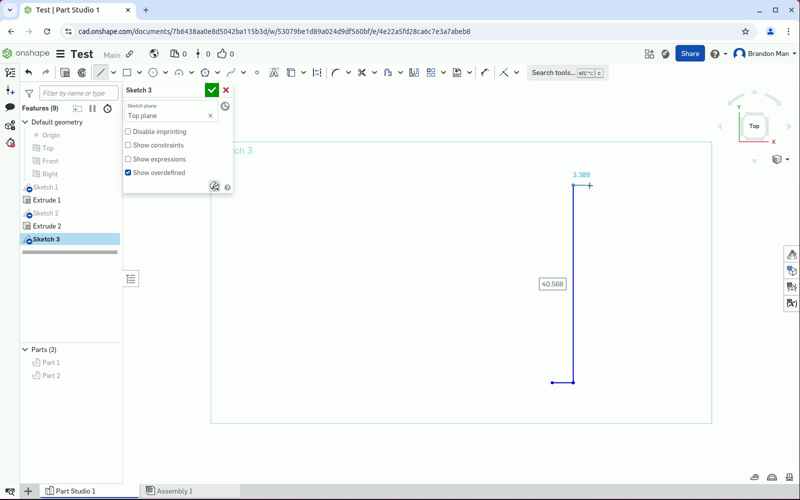
mouse_move(552, 185)
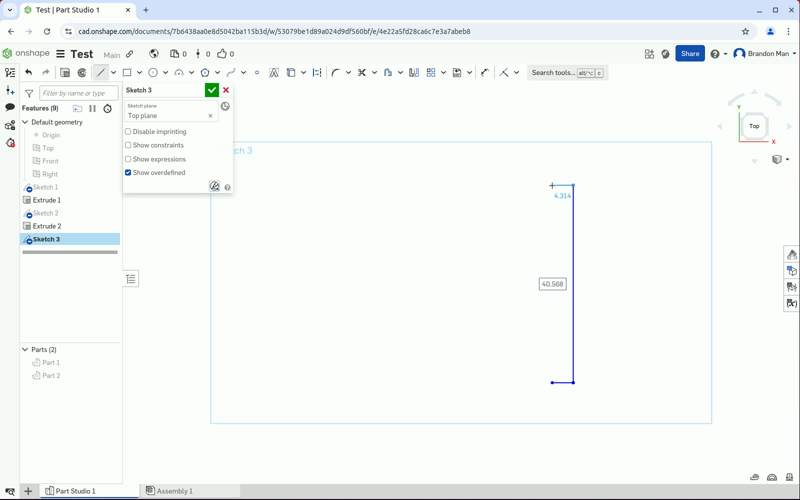
click(552, 185)
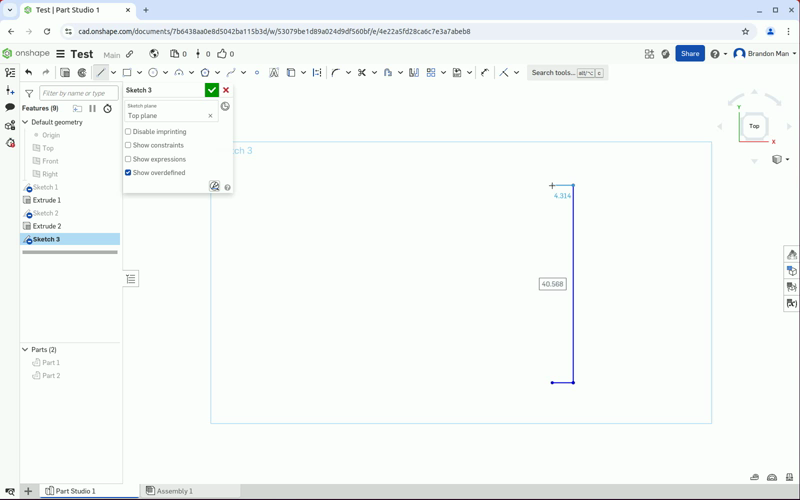
key_up(shift)
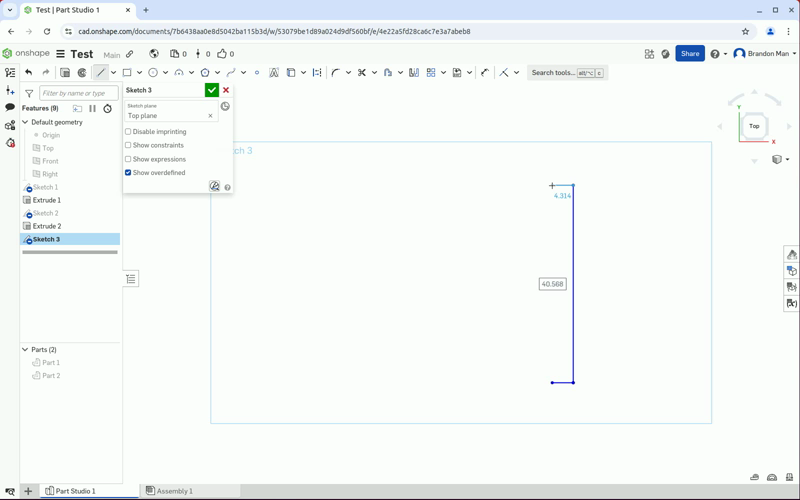
key_down(shift)
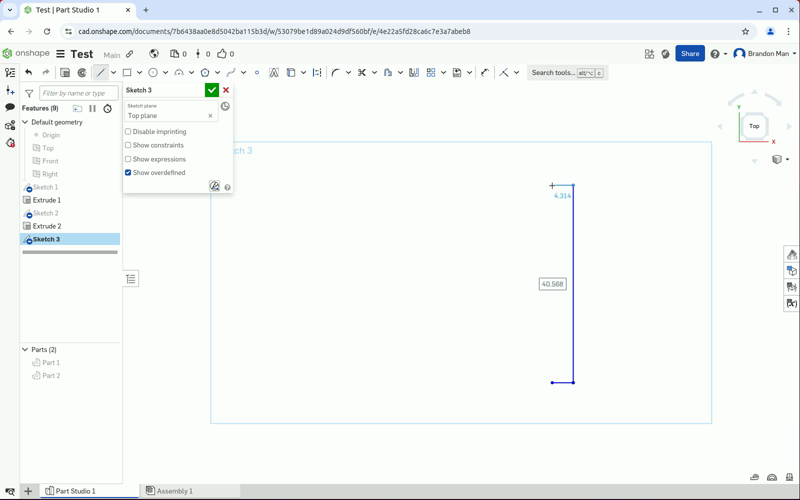
mouse_move(552, 382)
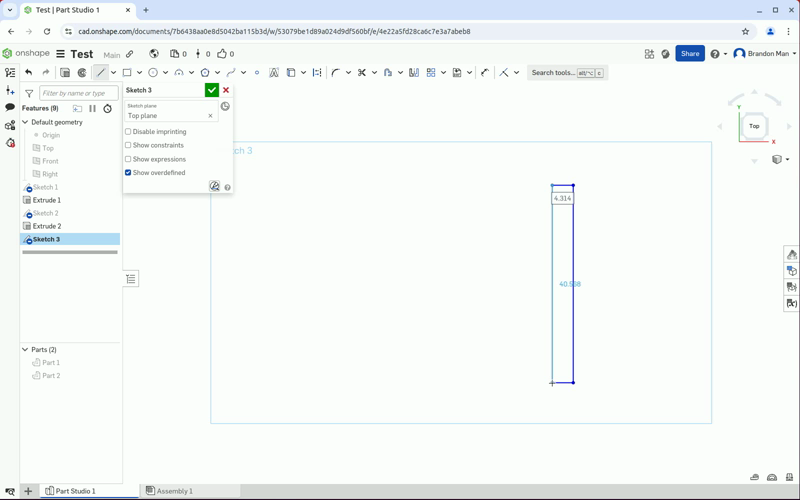
key_up(shift)
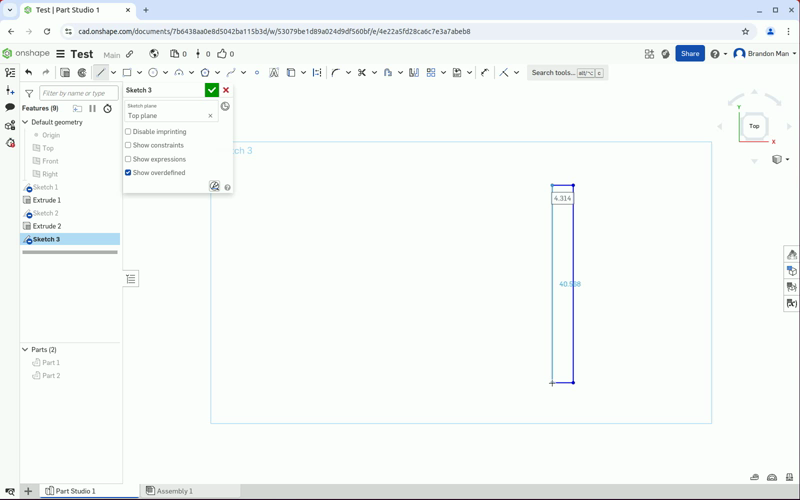
click(552, 382)
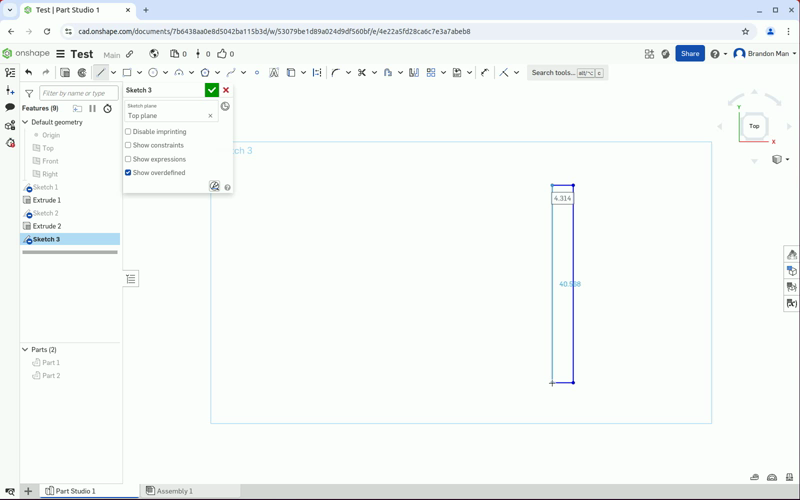
key(esc)
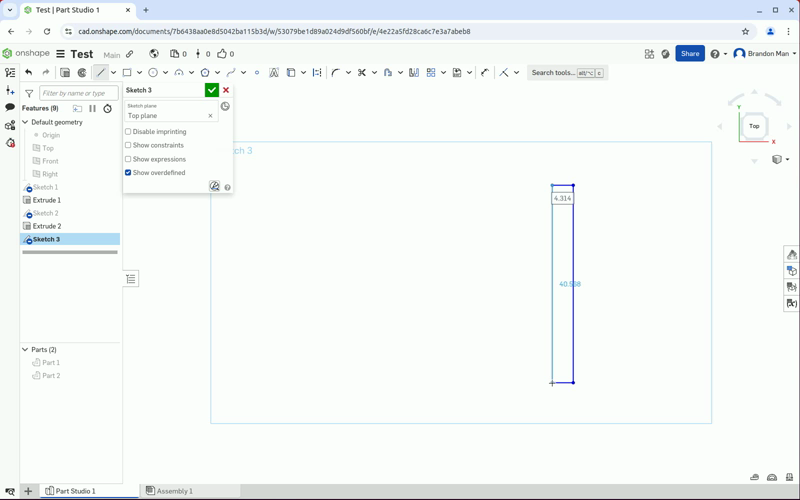
mouse_move(564, 283)
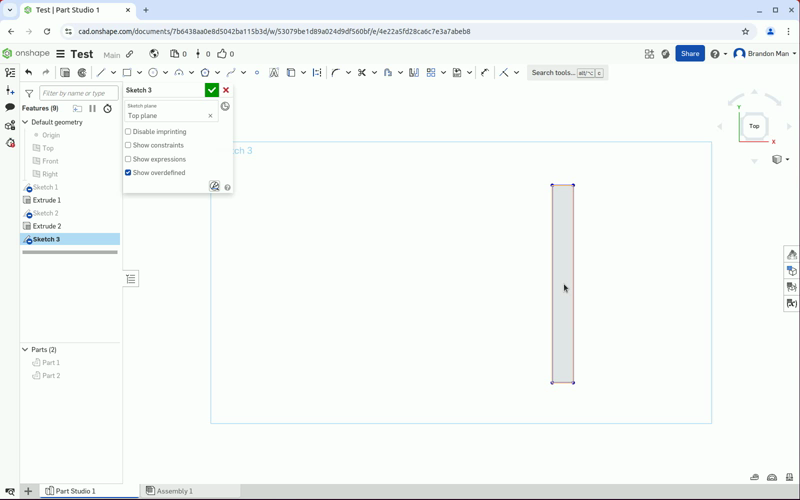
click(564, 283)
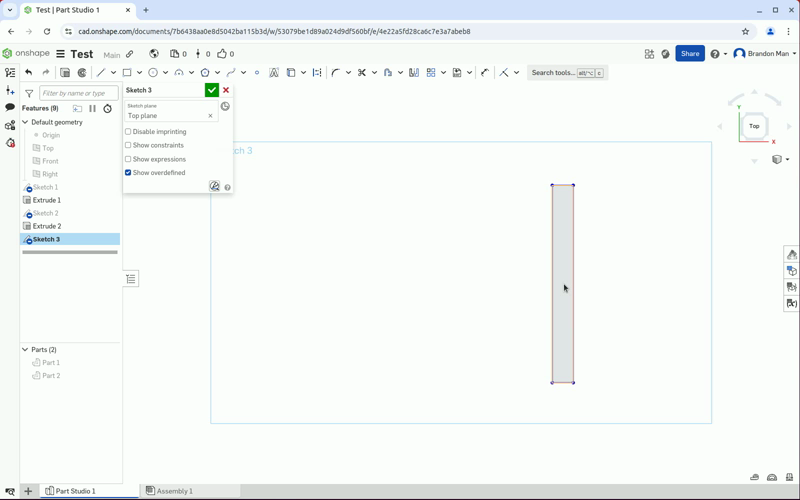
mouse_move(73, 352)
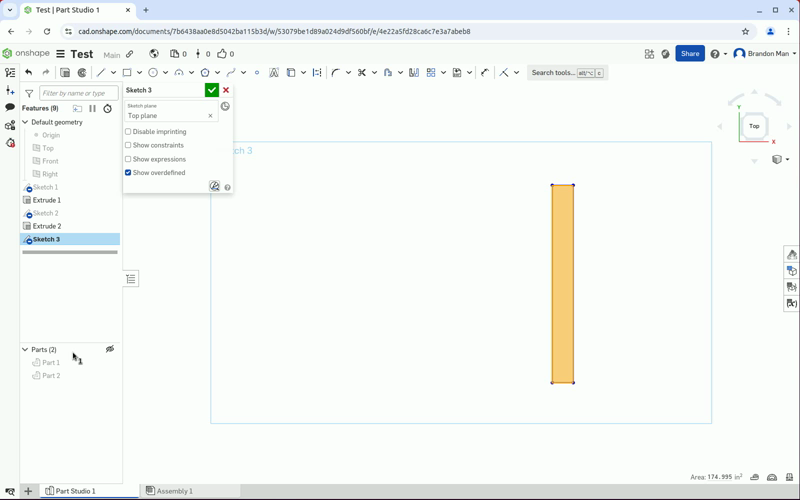
key(shift+y)
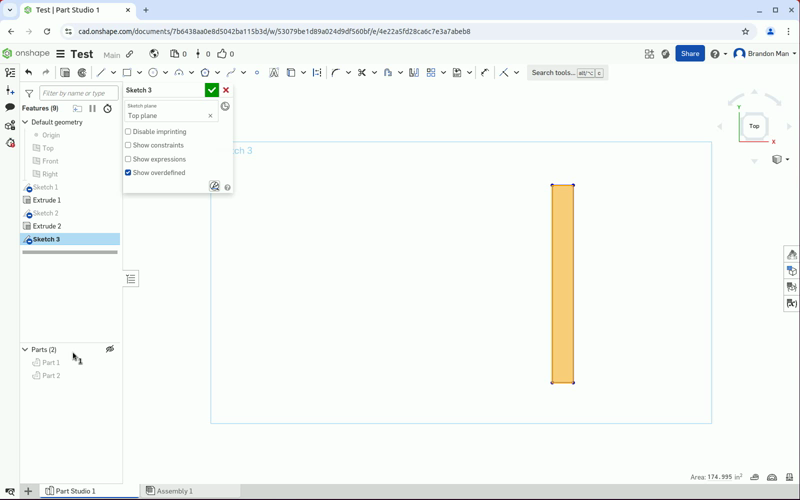
key(shift+e)
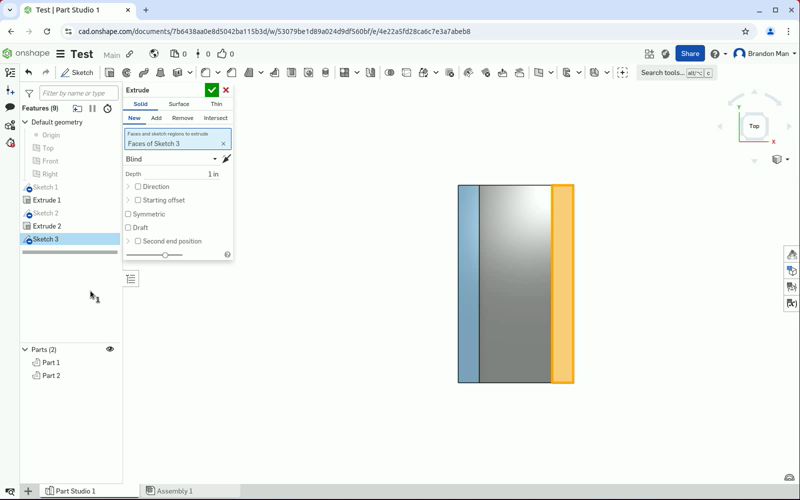
mouse_move(143, 106)
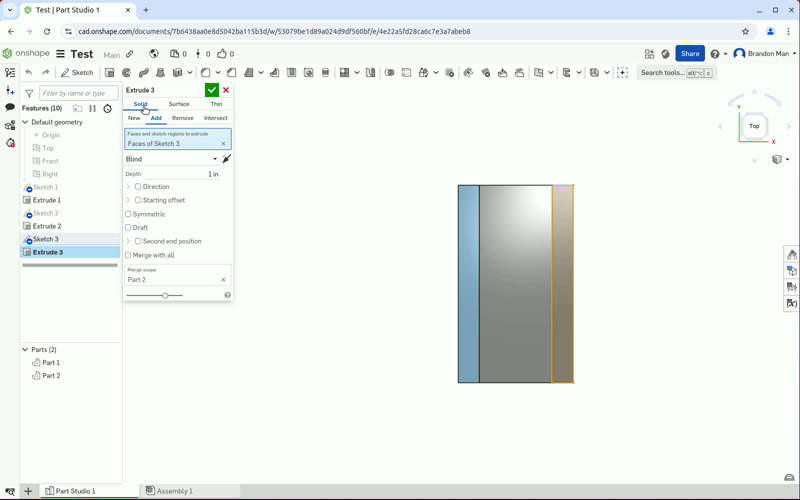
click(143, 106)
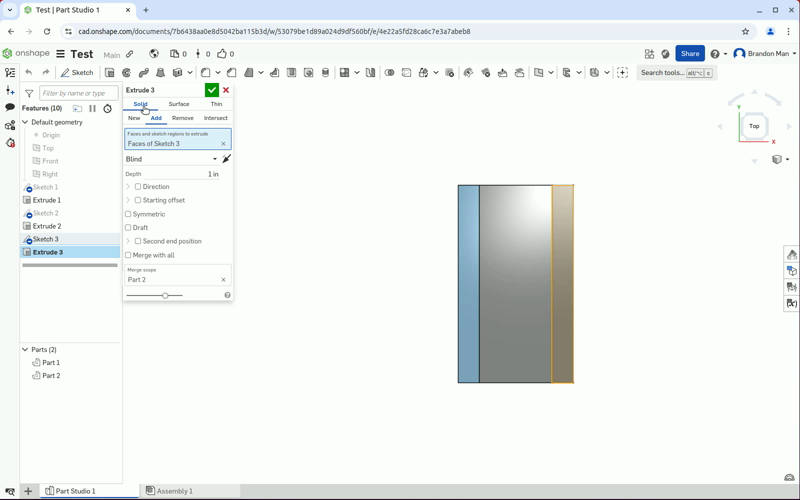
mouse_move(137, 120)
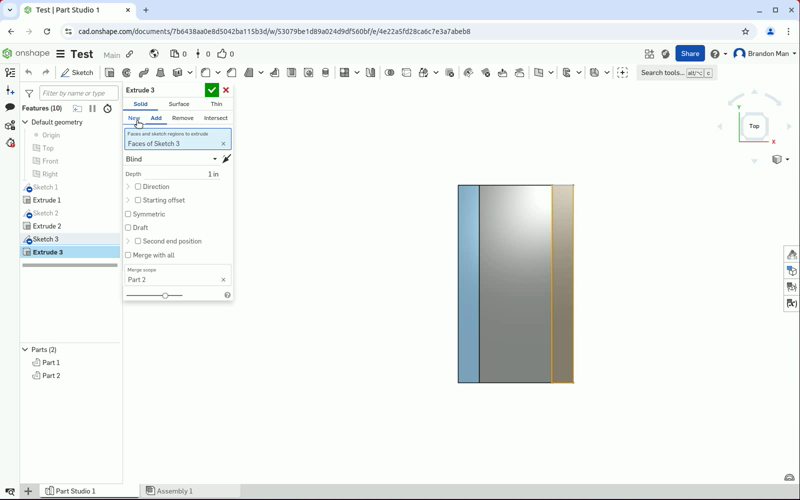
click(137, 120)
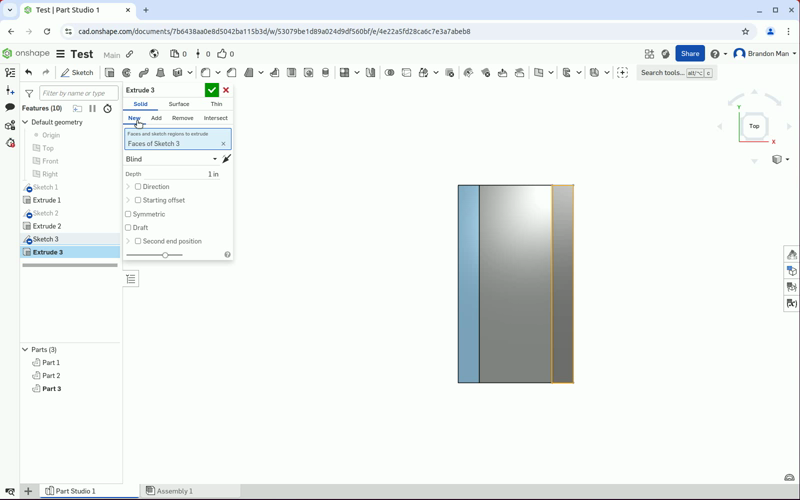
key(tab, 4)
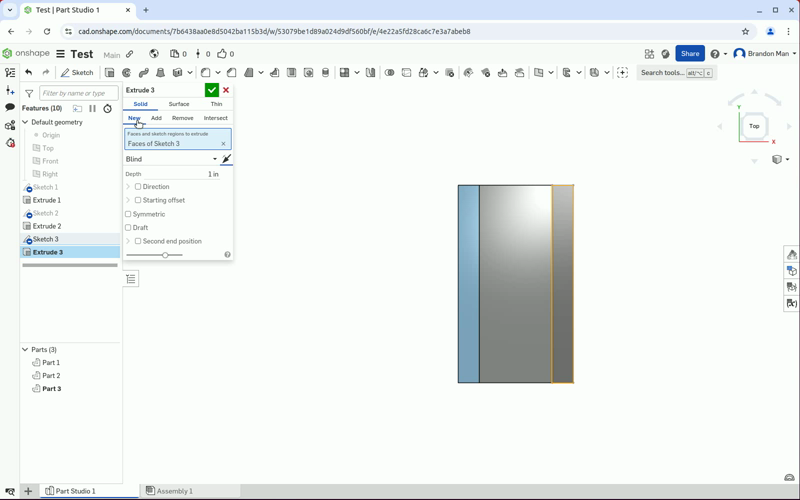
text(14.202)
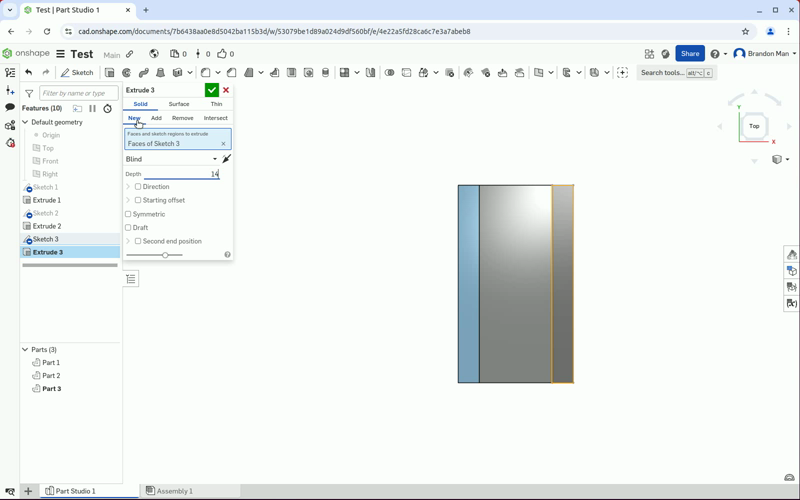
key(enter)
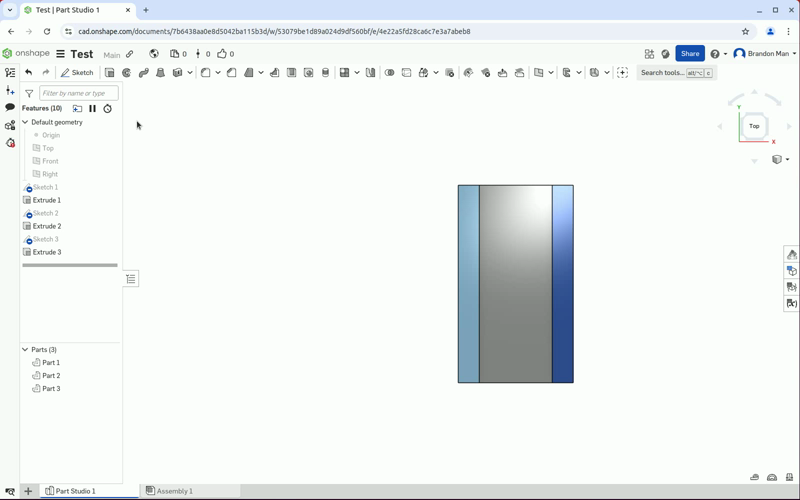
key(shift+h)
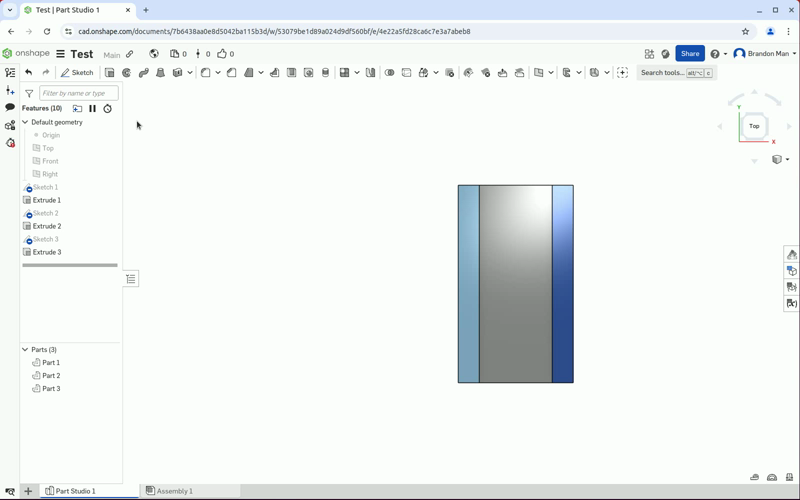
key(shift+h)
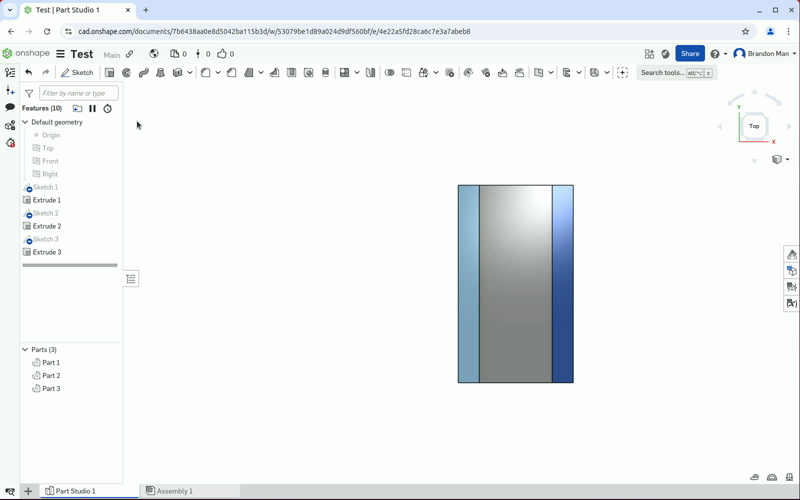
mouse_move(73, 189)
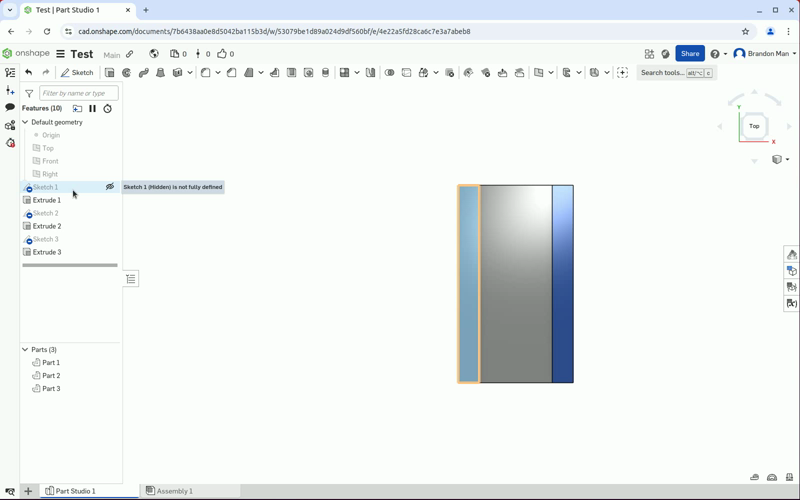
click(73, 189)
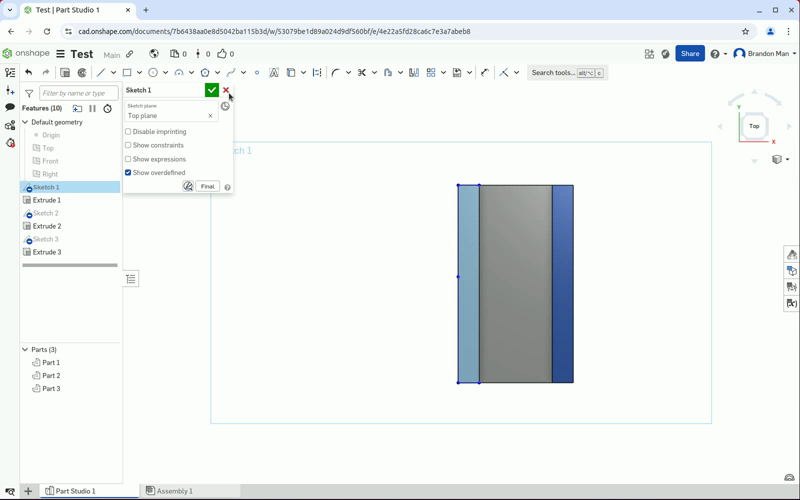
mouse_move(229, 92)
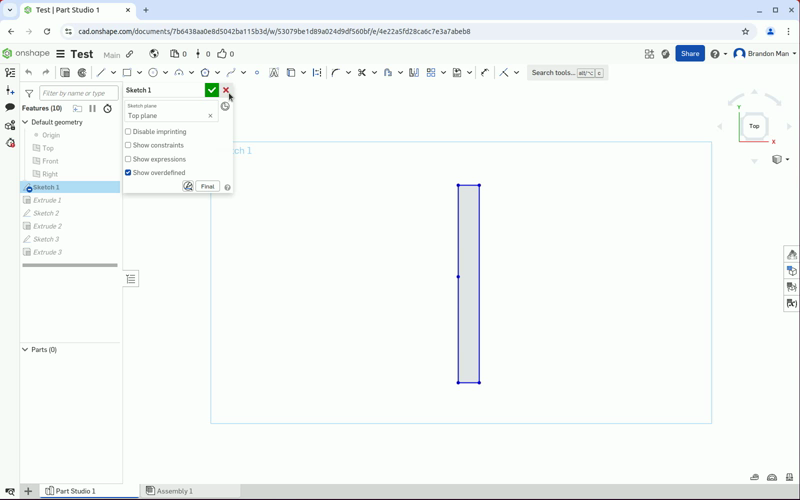
click(229, 92)
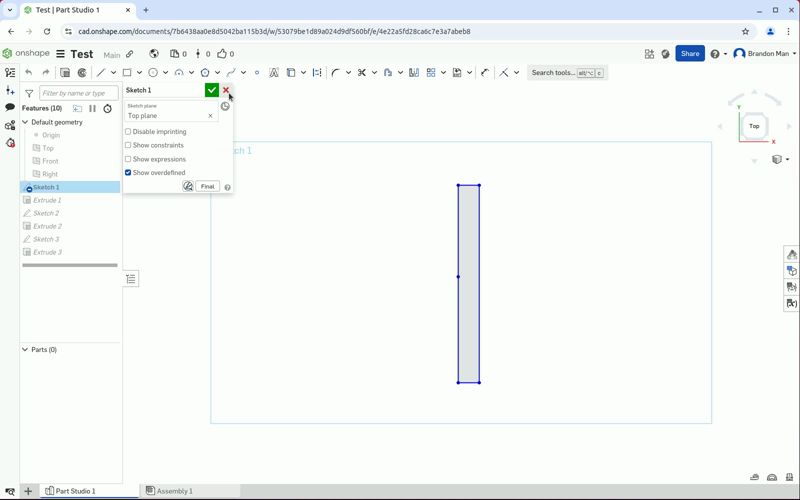
key(shift+s)
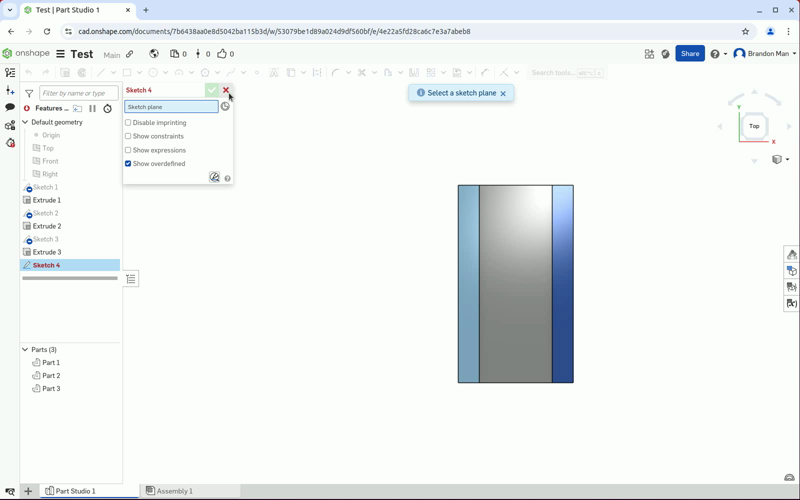
mouse_move(73, 150)
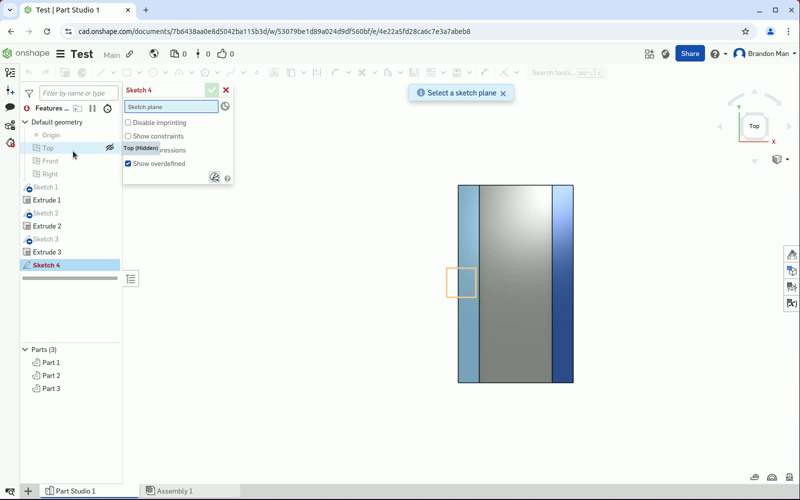
click(73, 150)
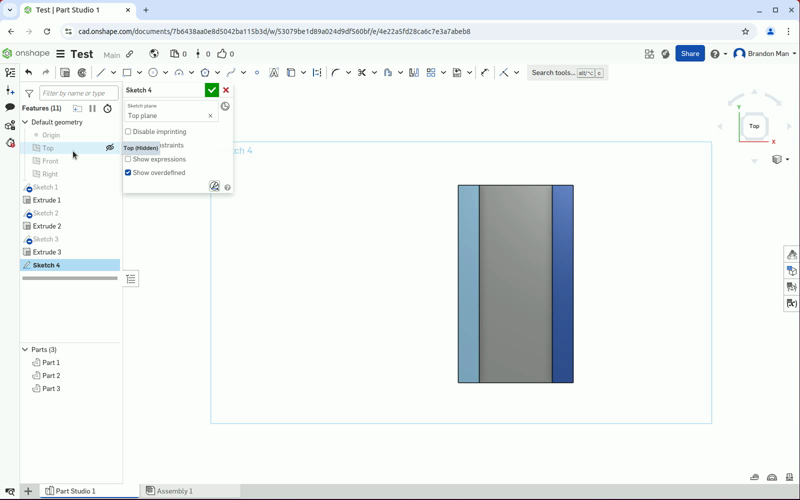
mouse_move(73, 352)
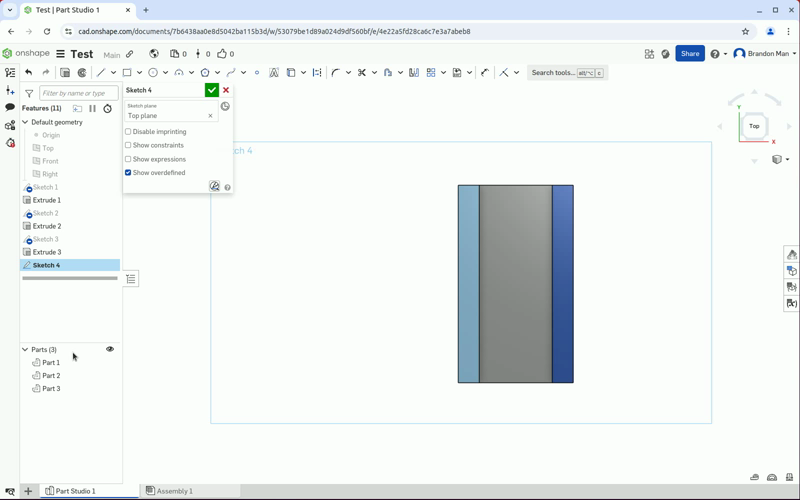
key(y)
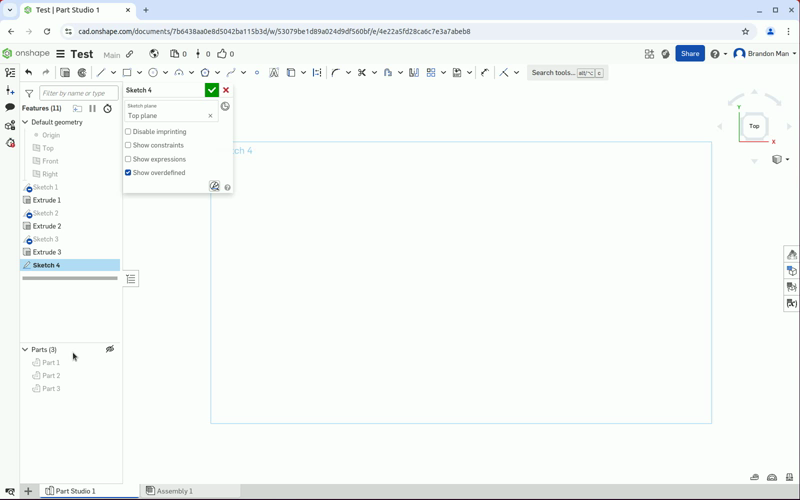
key(l)
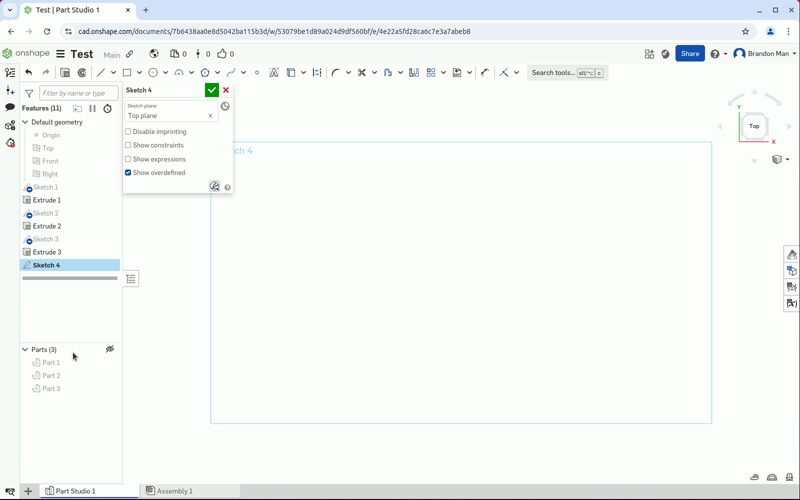
key_down(shift)
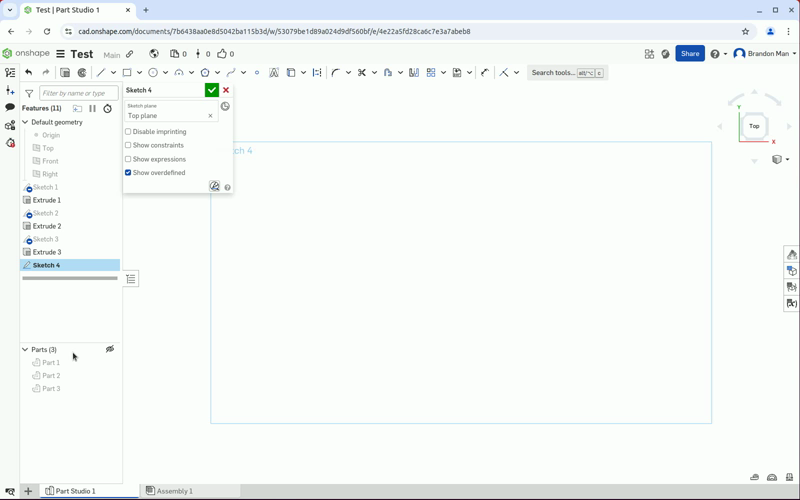
mouse_move(348, 382)
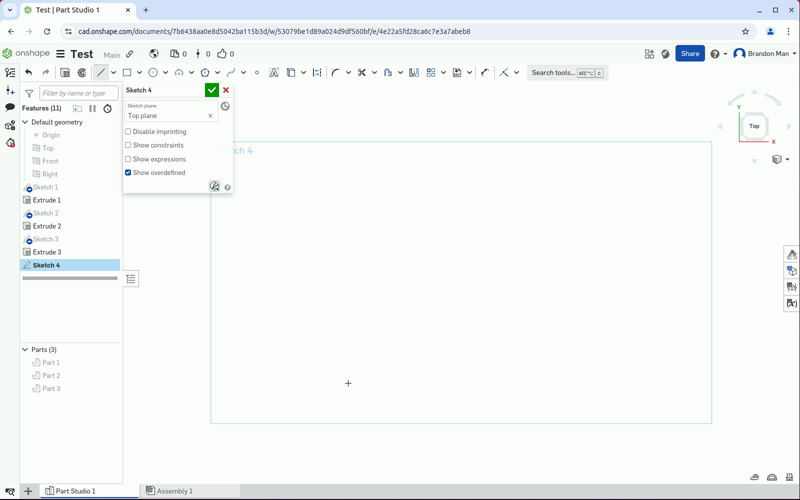
click(348, 382)
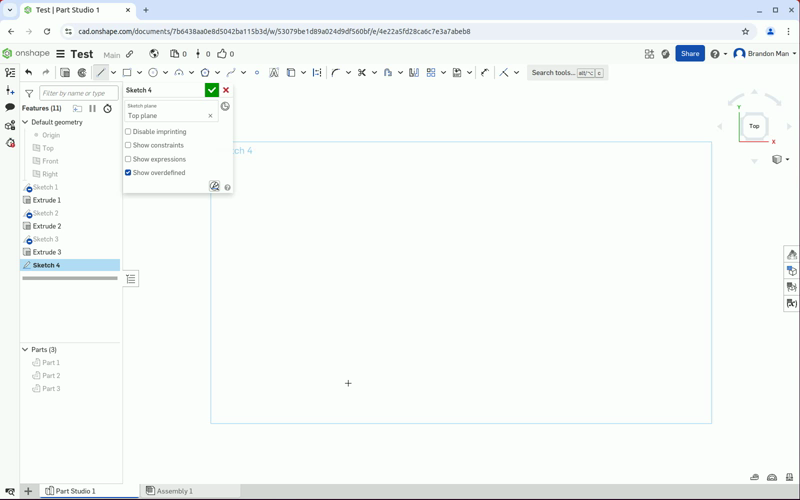
key_up(shift)
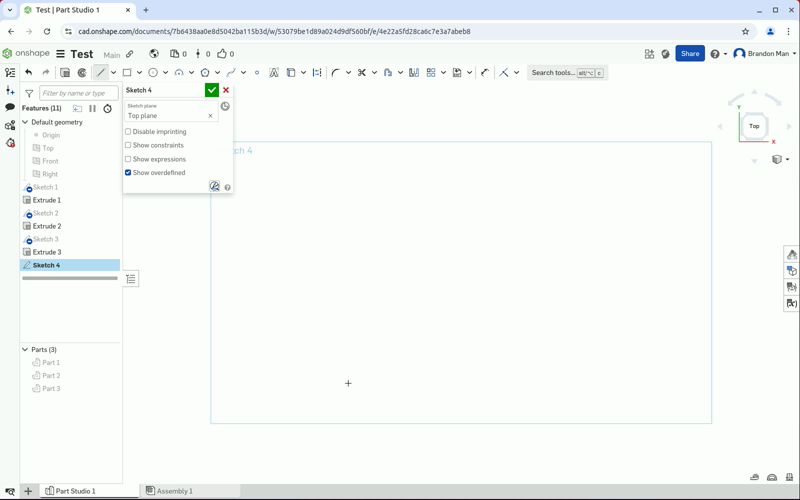
key_down(shift)
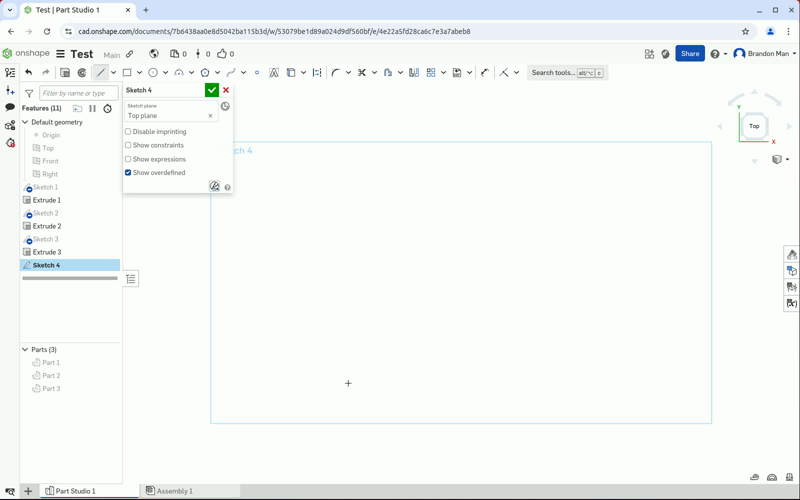
mouse_move(458, 382)
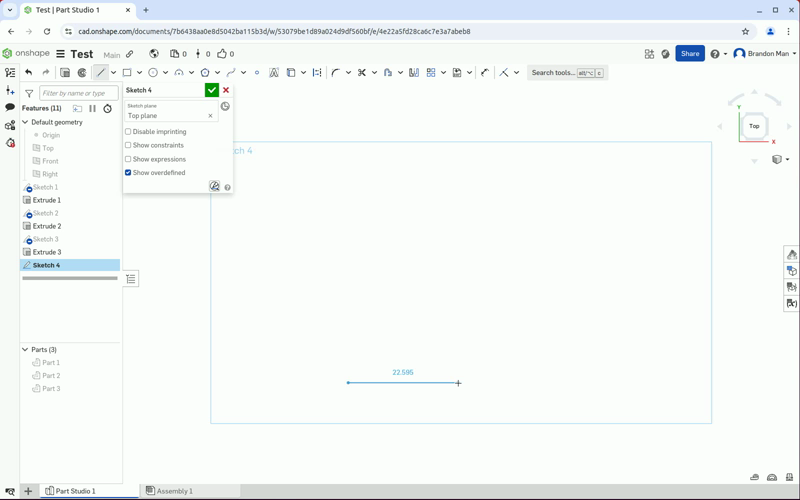
click(458, 382)
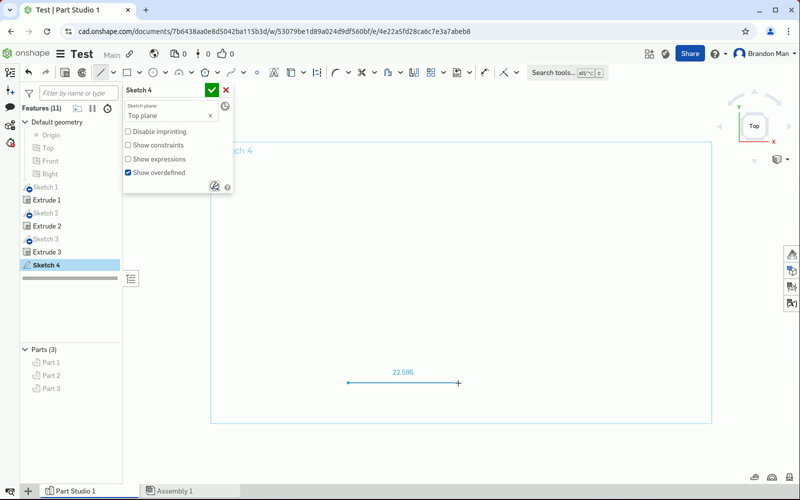
key_up(shift)
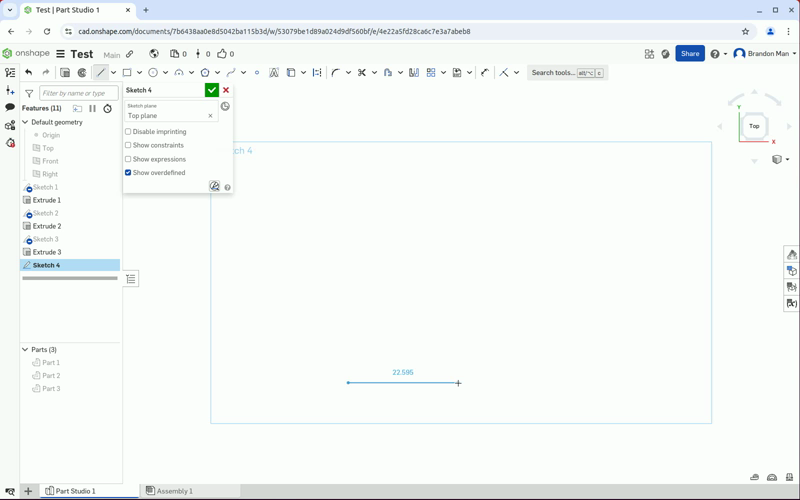
key_down(shift)
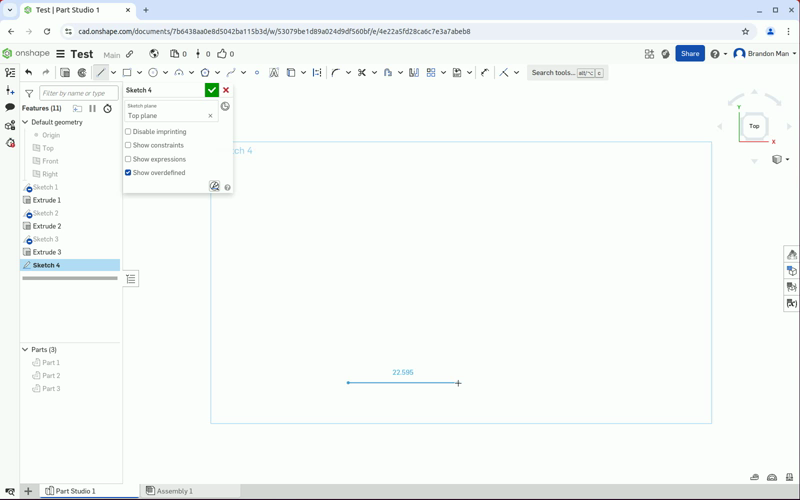
mouse_move(458, 276)
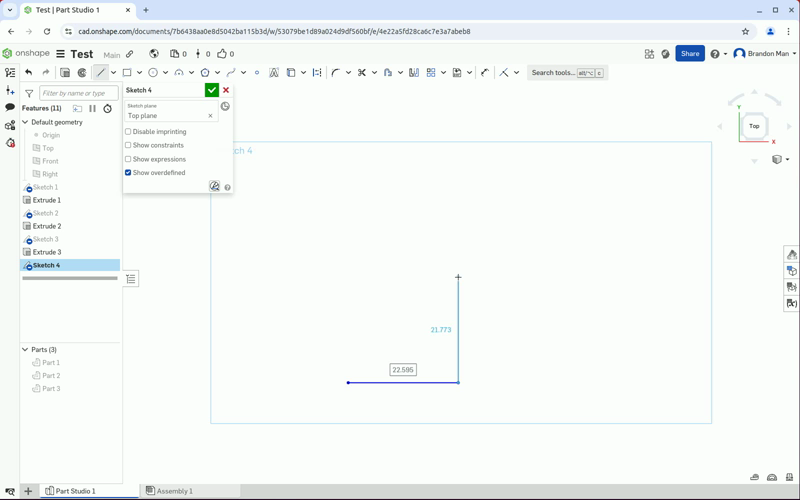
click(458, 276)
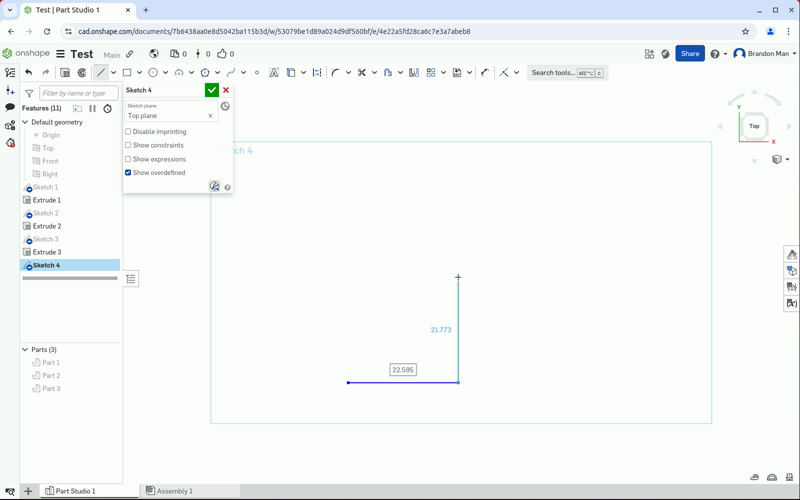
key_up(shift)
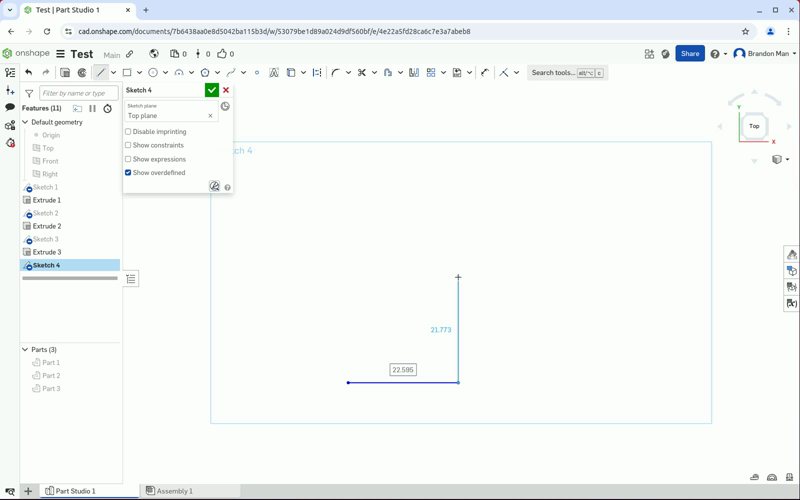
key_down(shift)
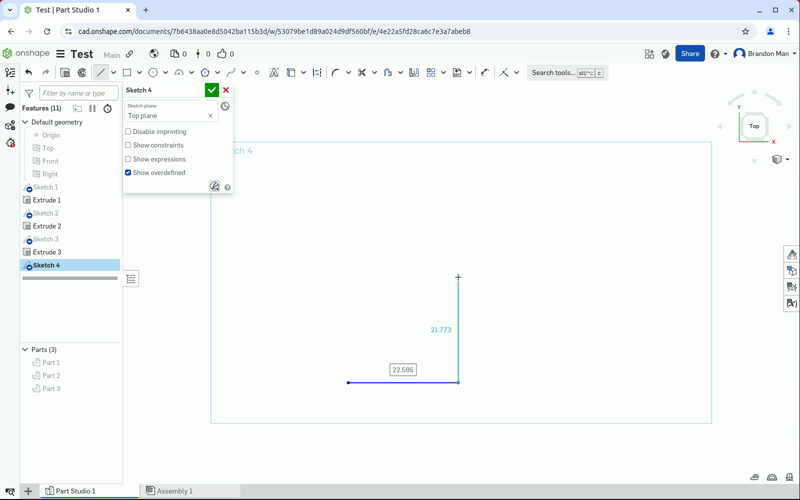
mouse_move(458, 185)
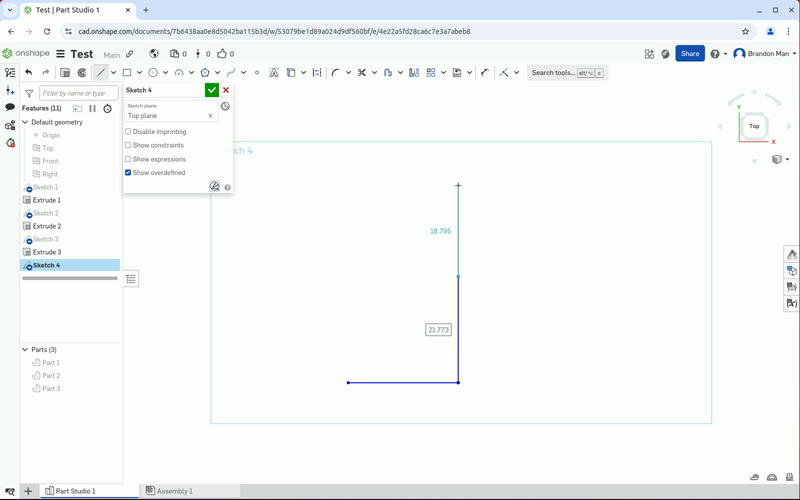
click(458, 185)
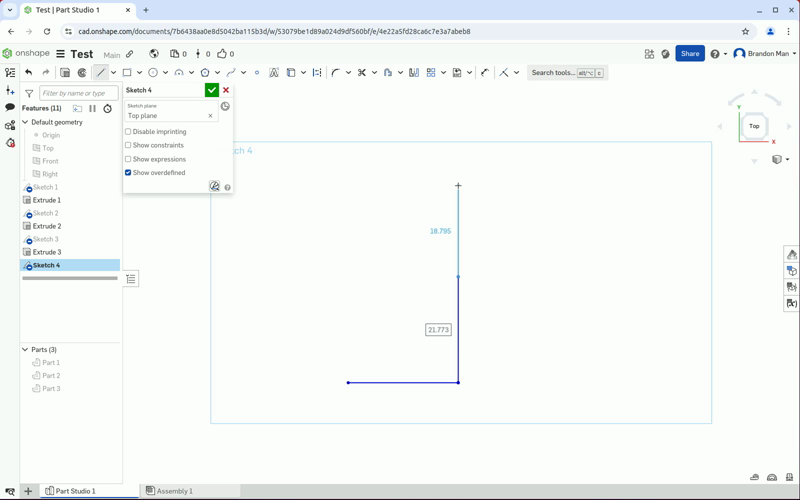
key_up(shift)
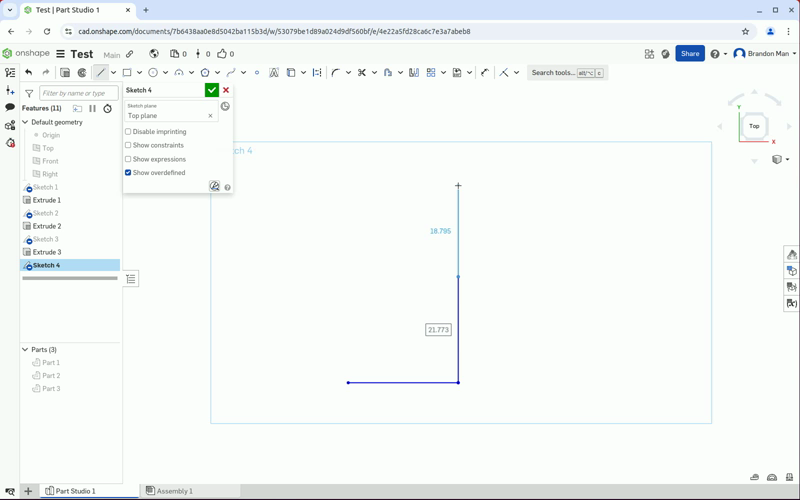
key_down(shift)
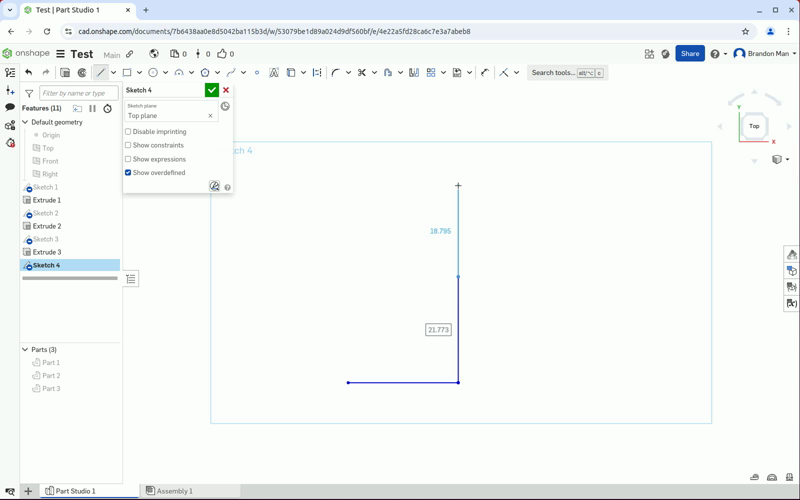
mouse_move(348, 185)
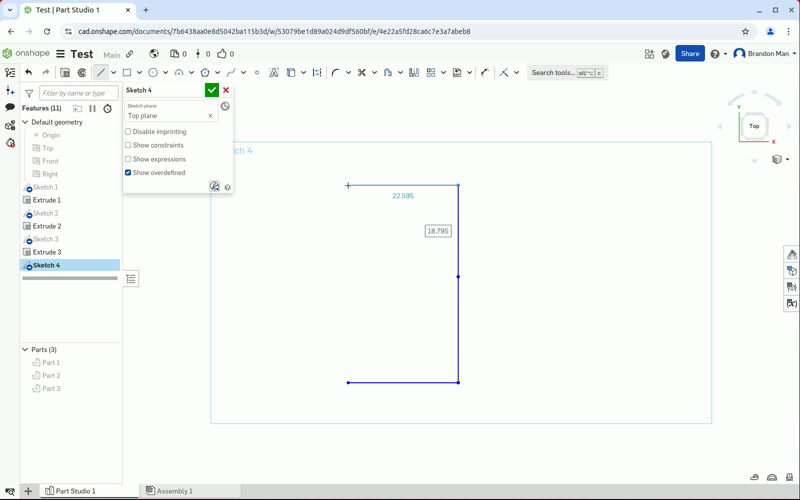
click(348, 185)
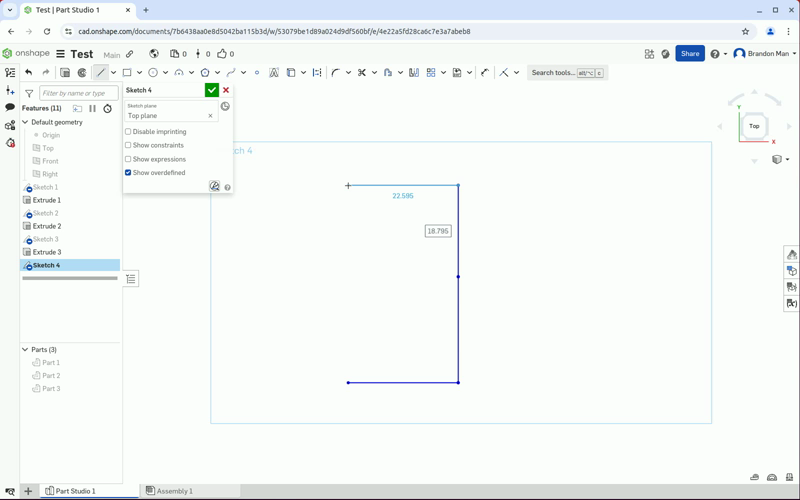
key_up(shift)
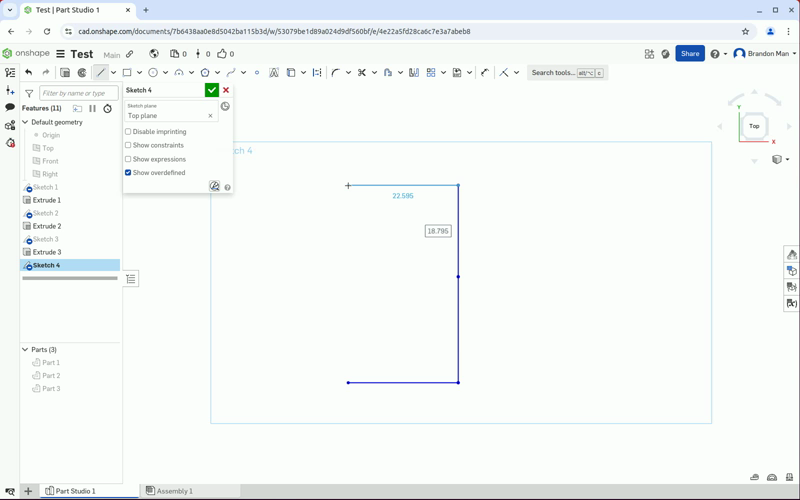
key_down(shift)
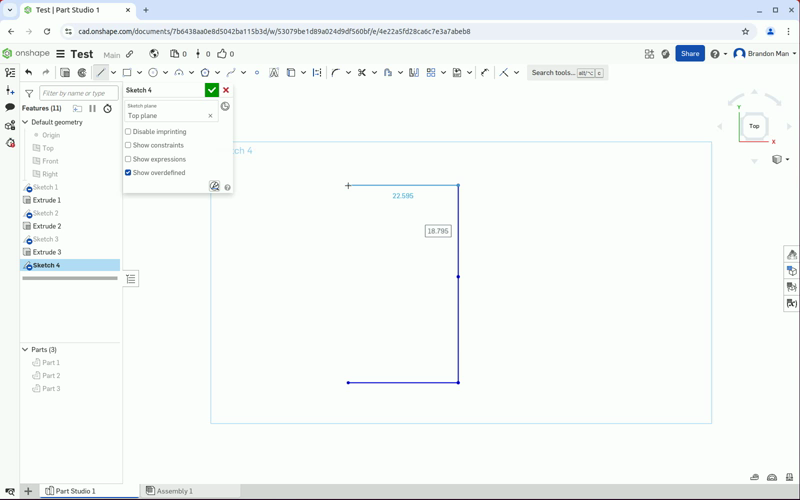
mouse_move(348, 382)
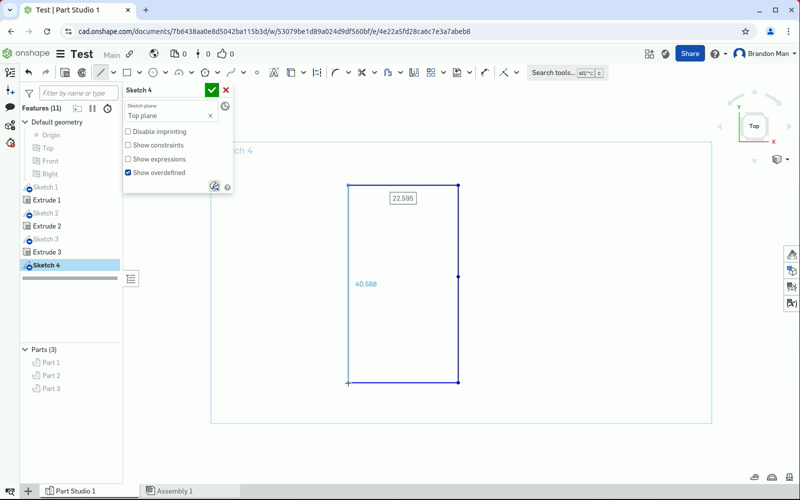
key_up(shift)
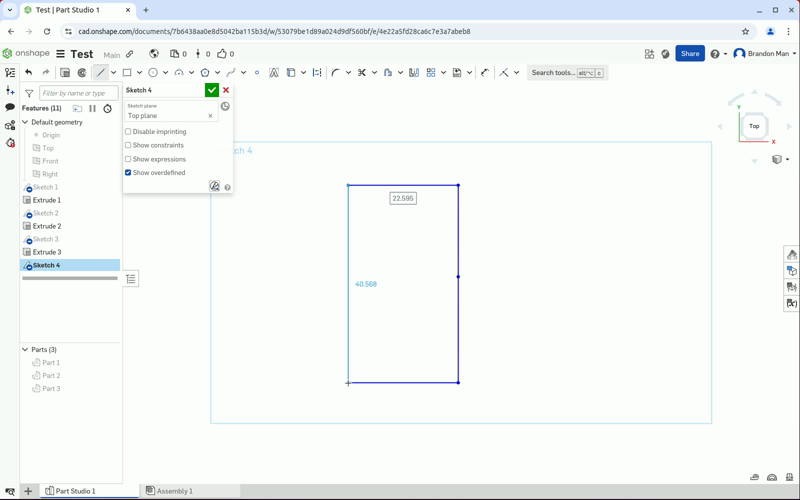
click(348, 382)
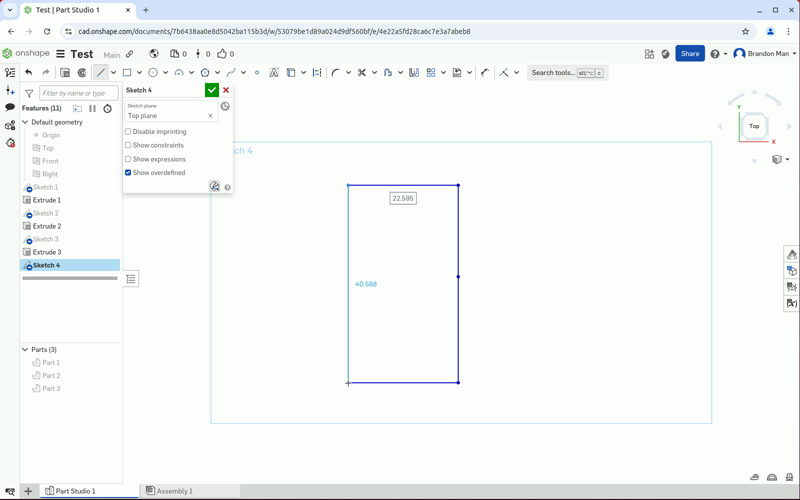
key(esc)
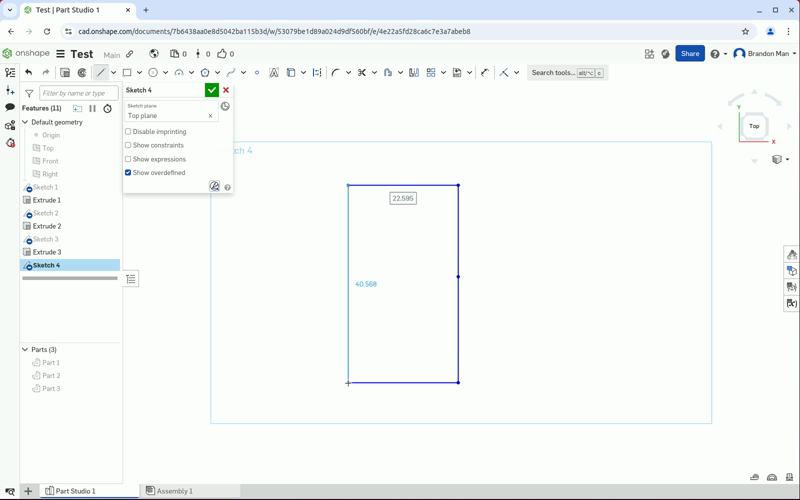
key(c)
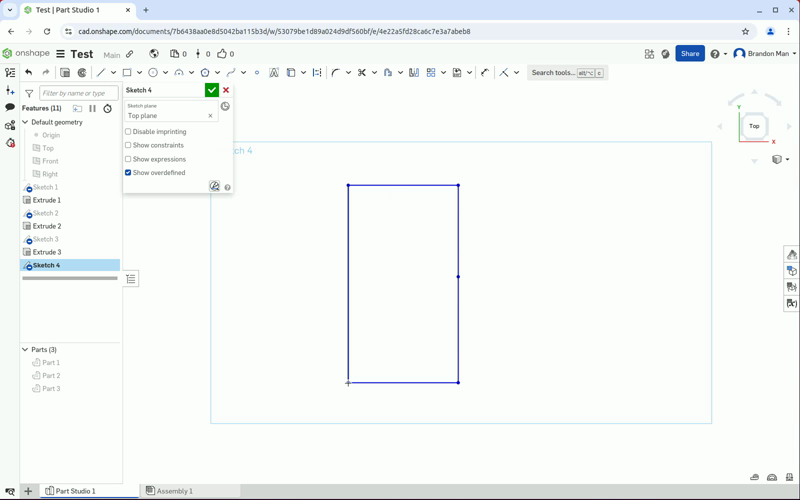
key_down(shift)
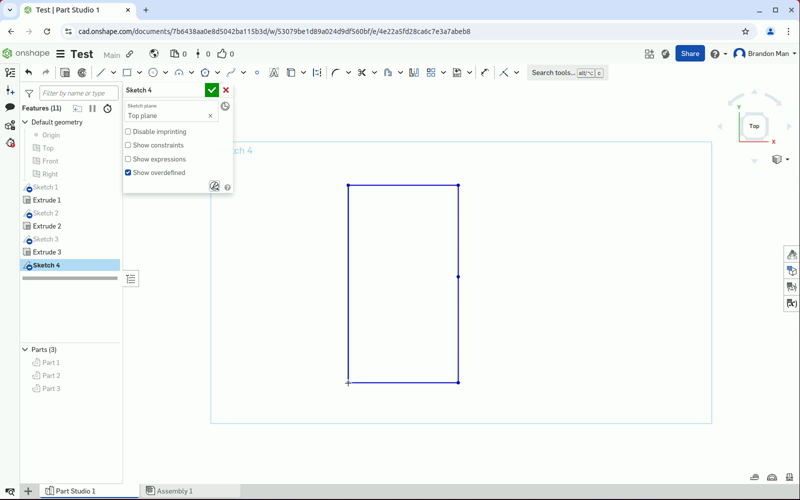
mouse_move(402, 328)
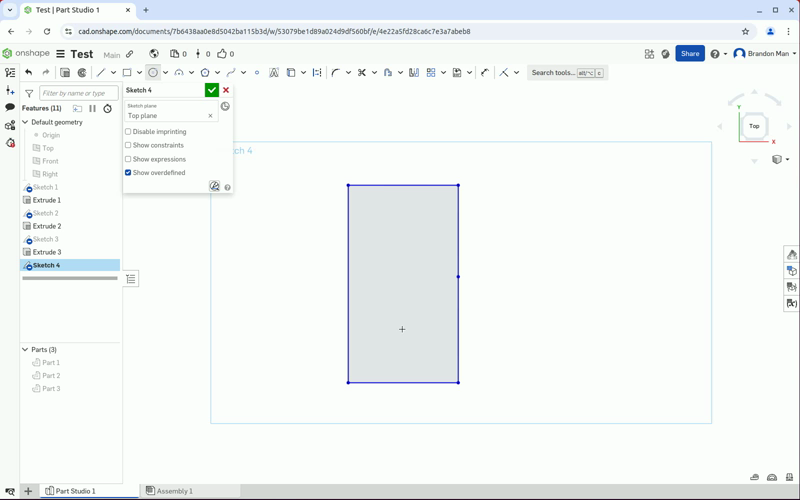
click(402, 328)
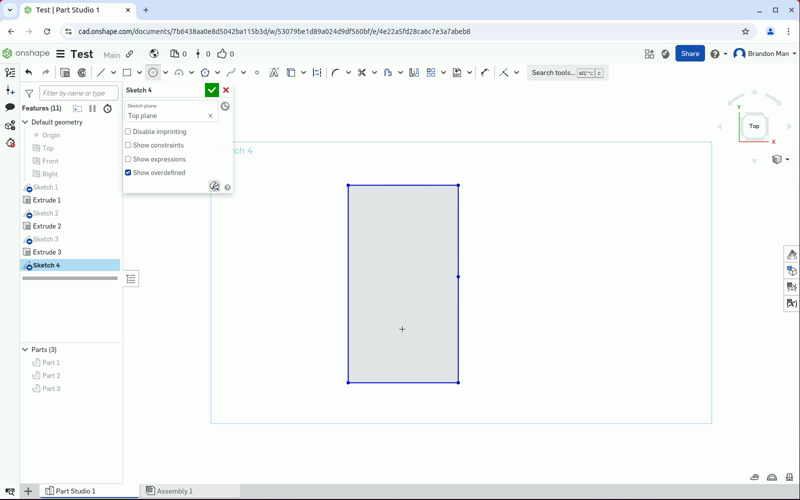
key_up(shift)
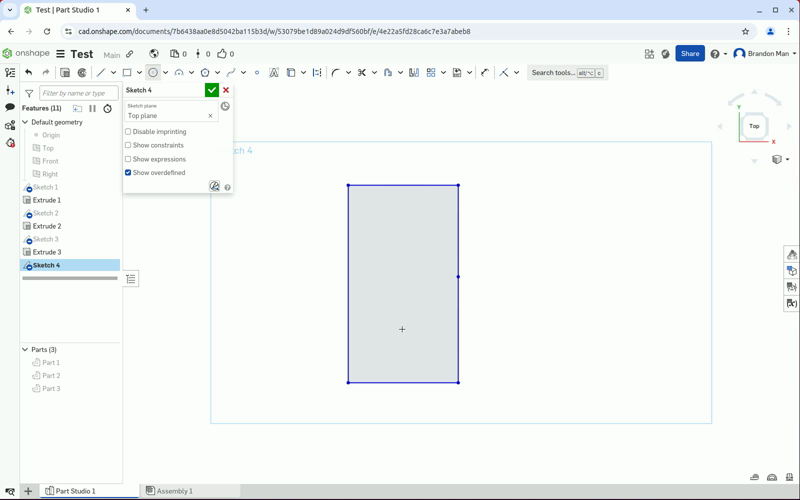
mouse_move(418, 328)
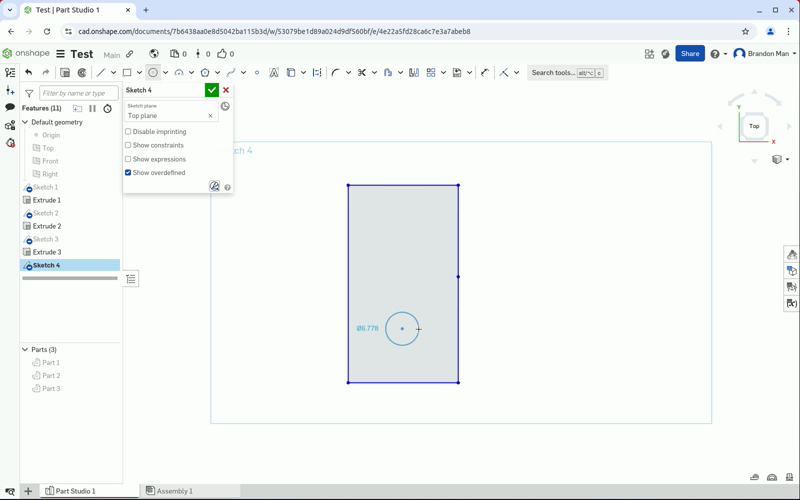
click(418, 328)
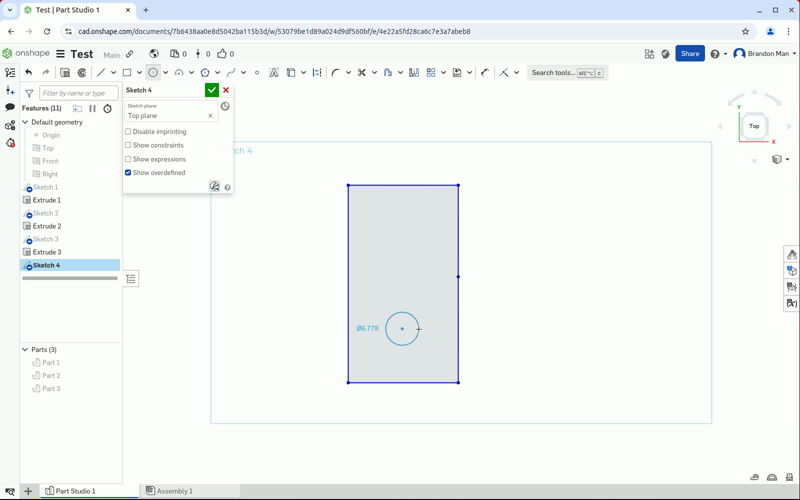
key(esc)
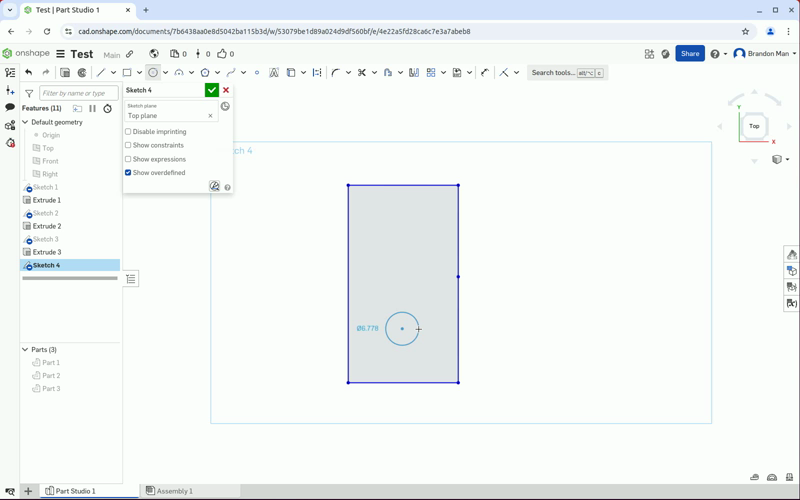
key(c)
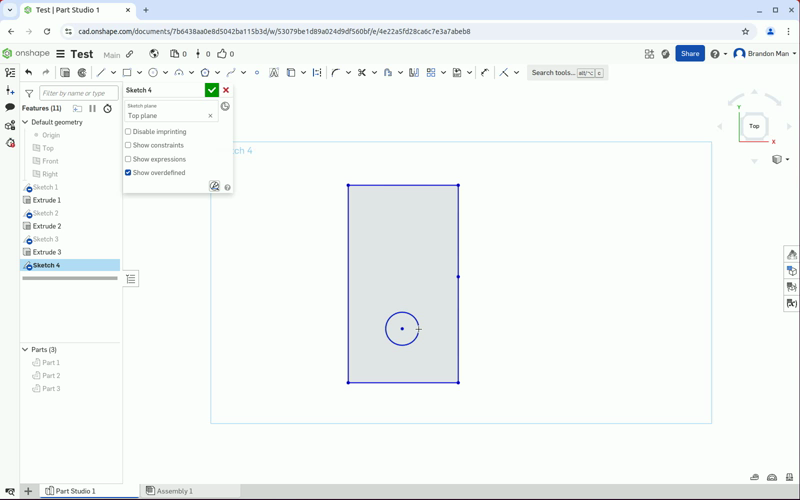
key_down(shift)
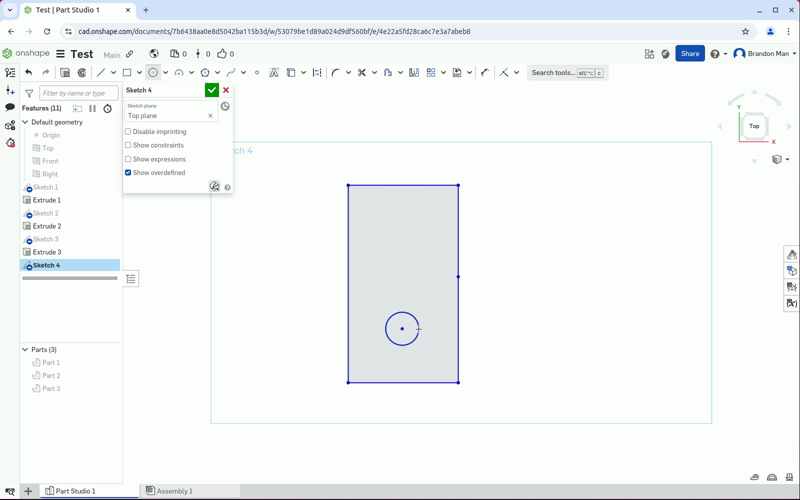
mouse_move(402, 222)
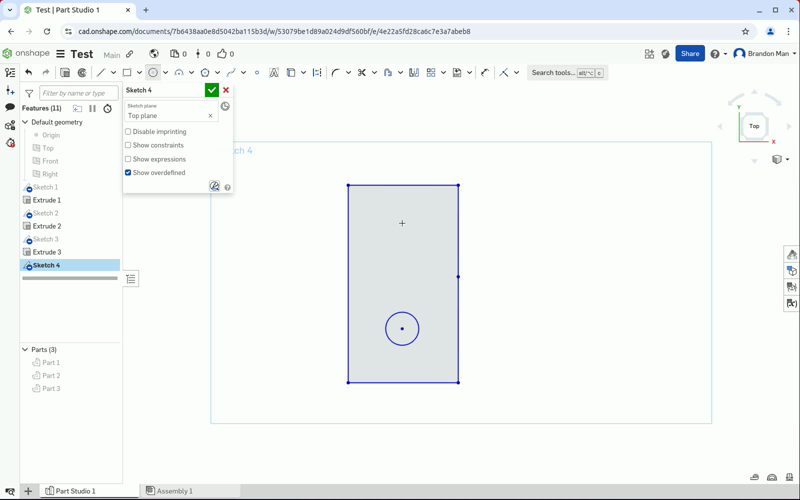
click(402, 222)
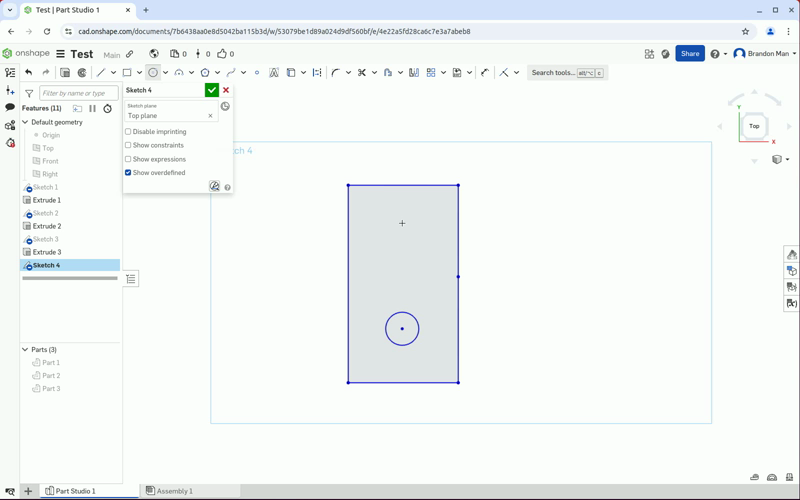
key_up(shift)
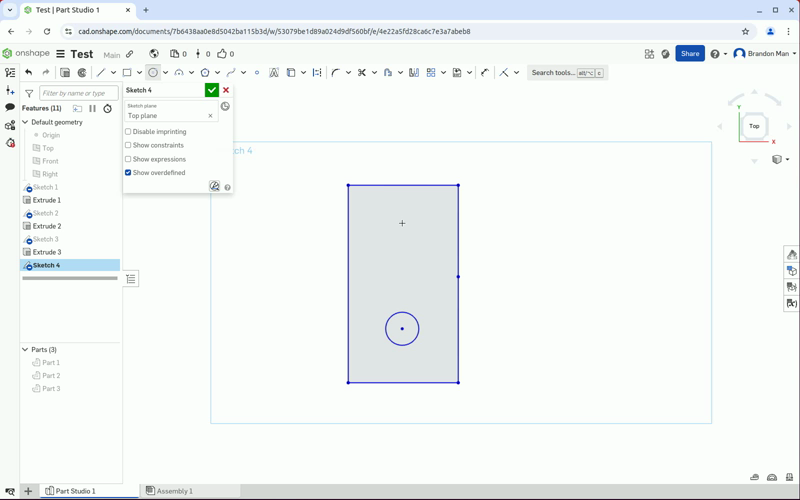
mouse_move(418, 222)
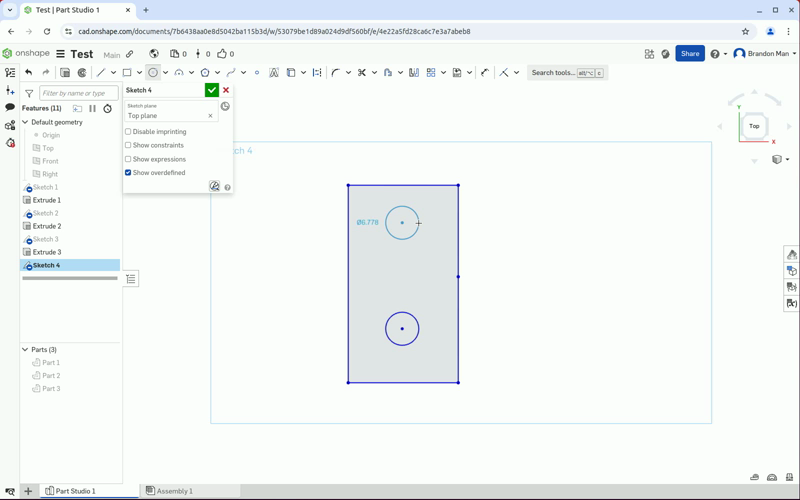
click(418, 222)
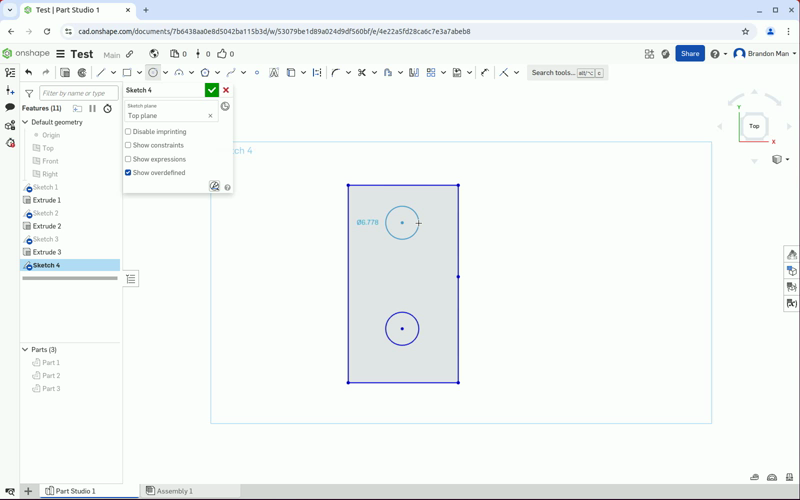
key(esc)
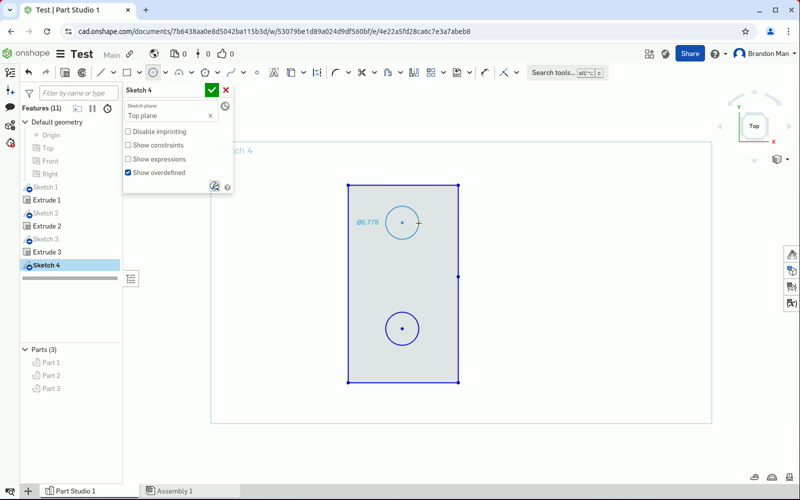
mouse_move(420, 291)
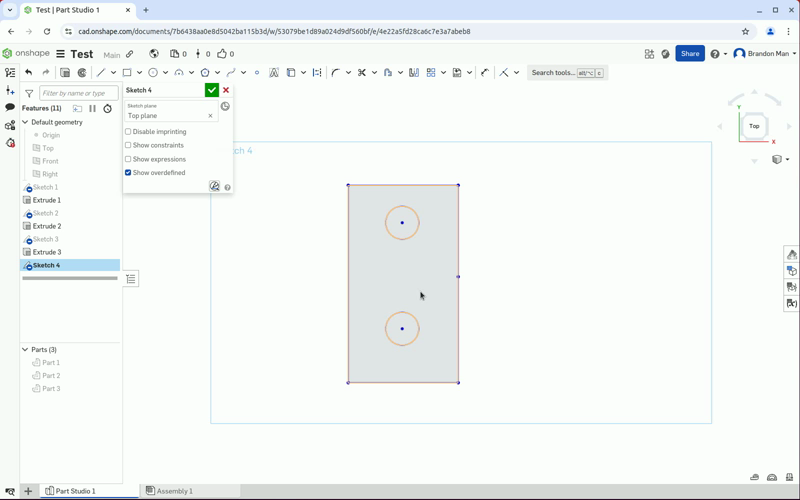
click(420, 291)
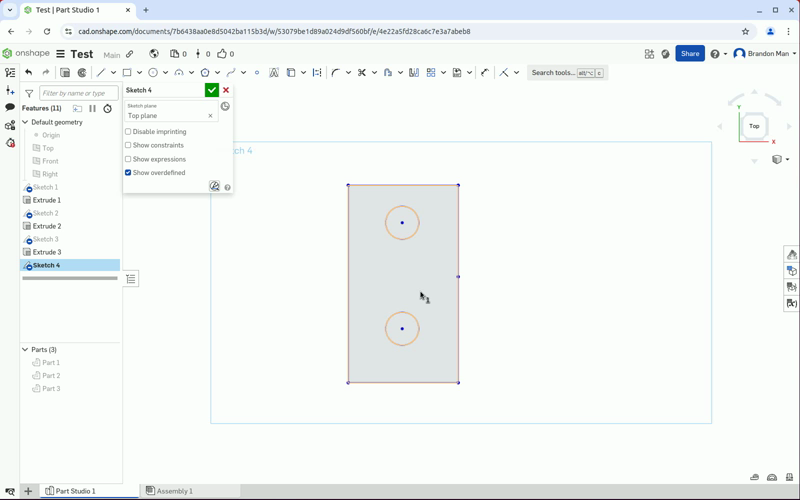
mouse_move(73, 352)
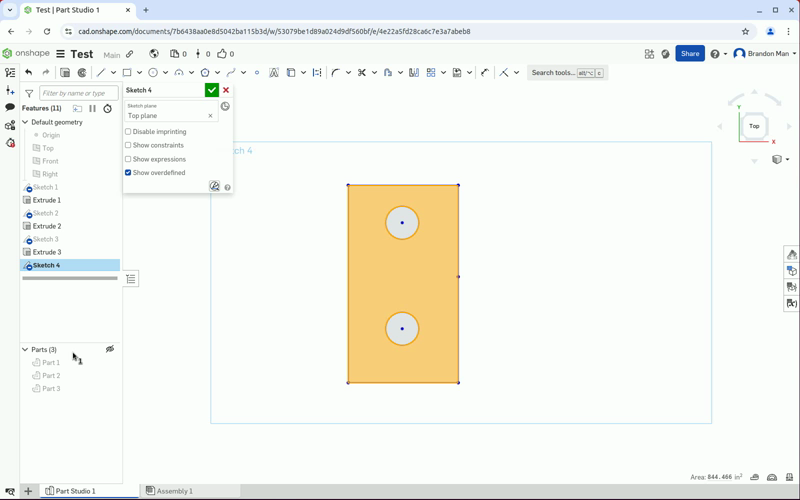
key(shift+y)
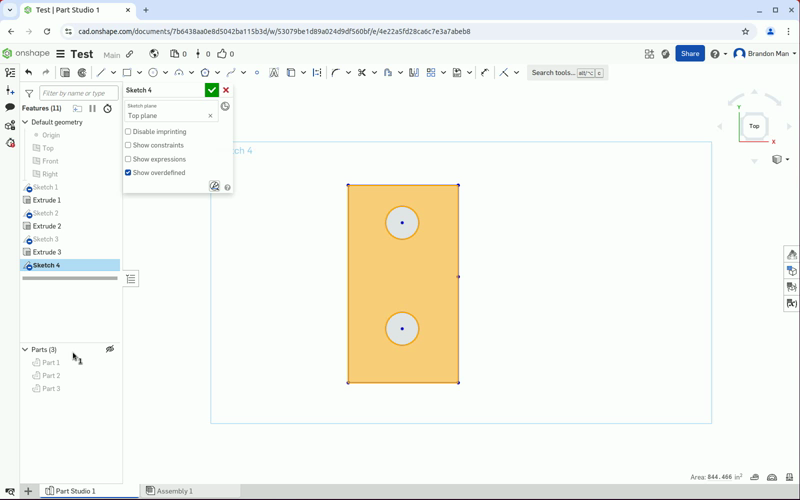
key(shift+e)
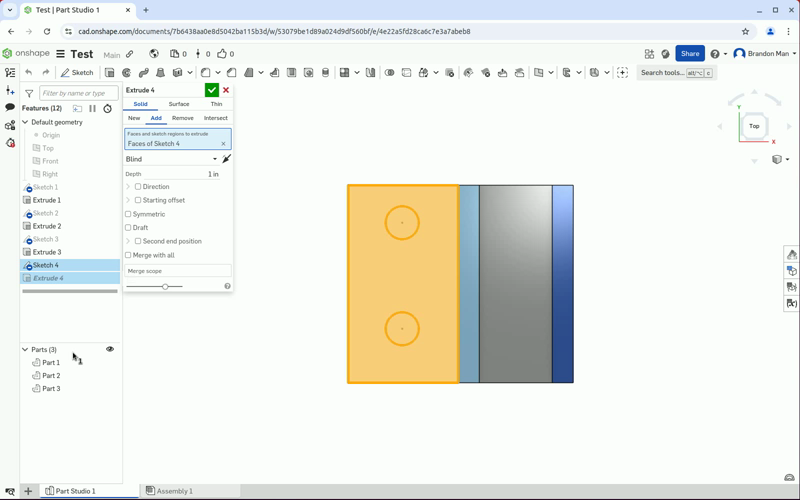
mouse_move(143, 106)
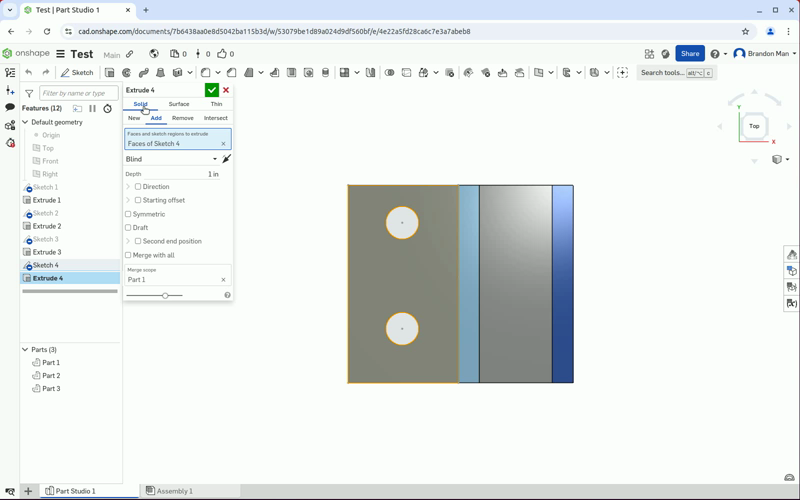
click(143, 106)
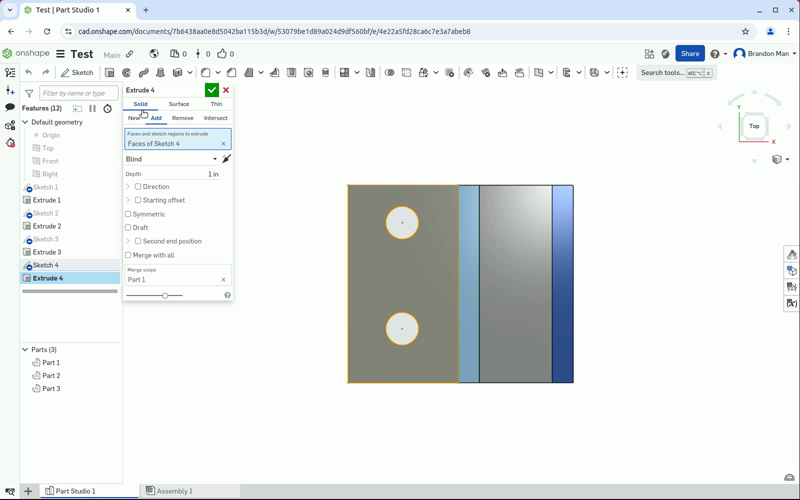
mouse_move(137, 120)
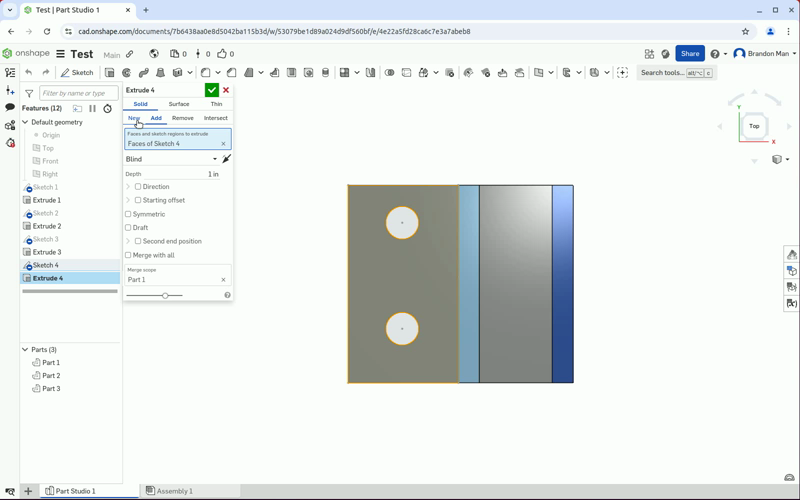
click(137, 120)
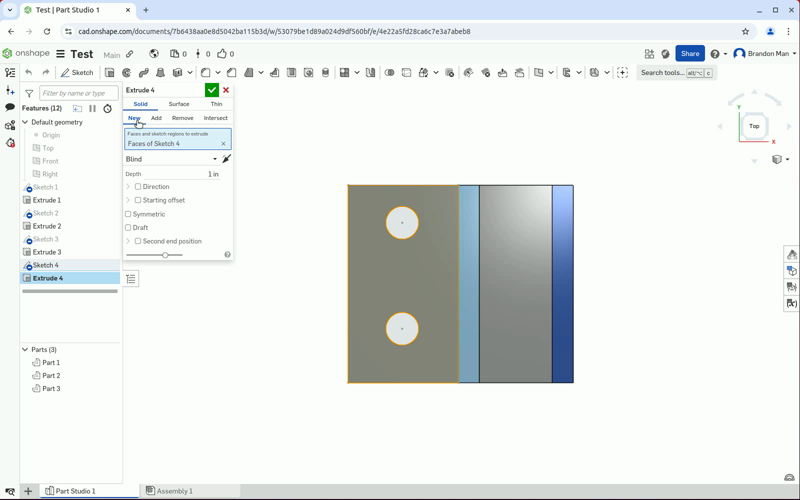
key(tab, 4)
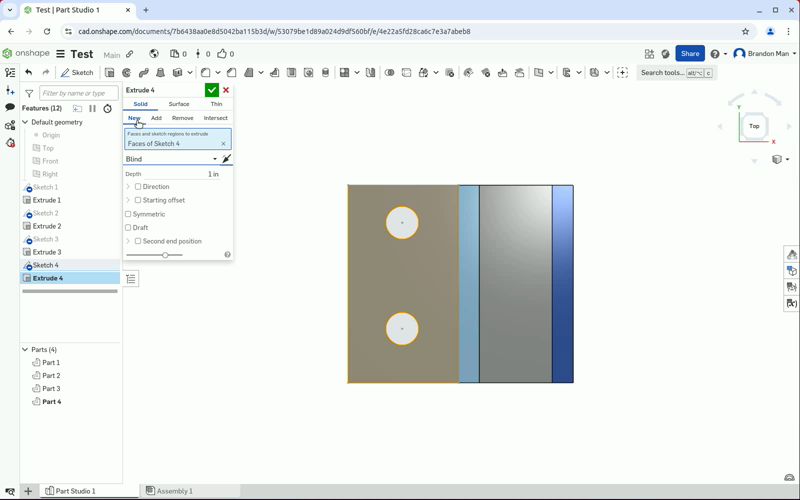
text(6.018)
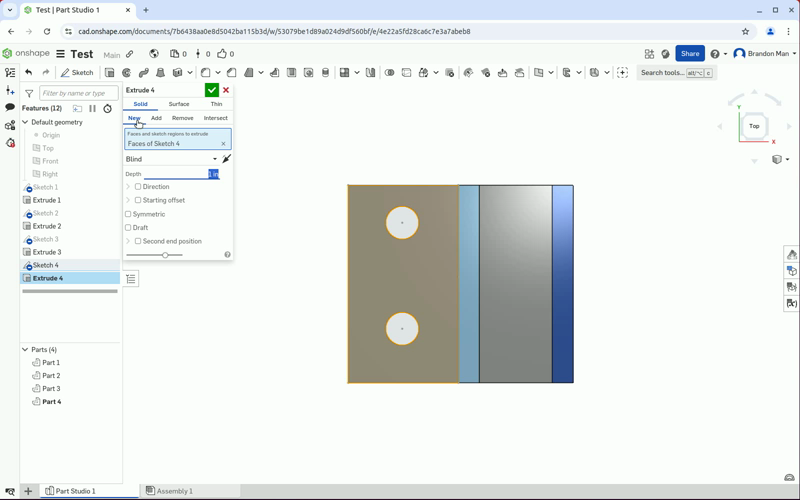
key(enter)
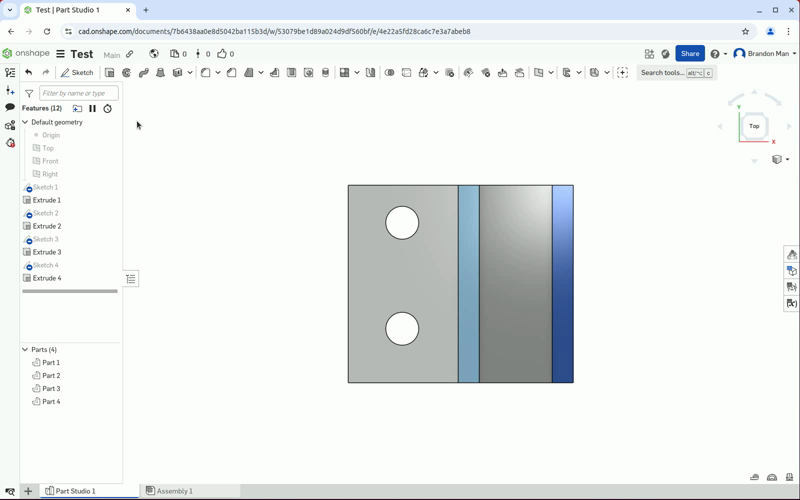
key(shift+h)
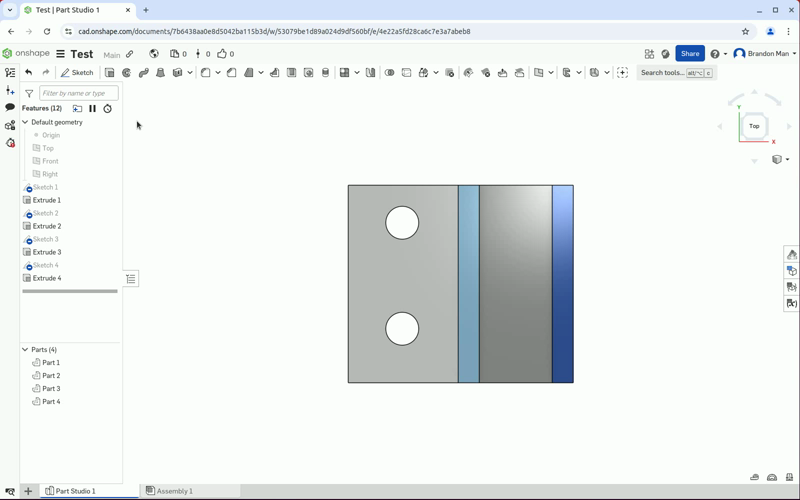
key(shift+h)
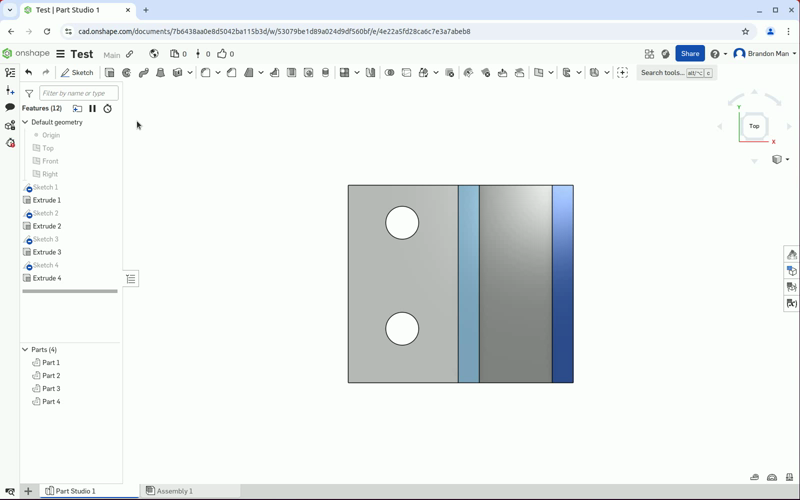
key(shift+7)
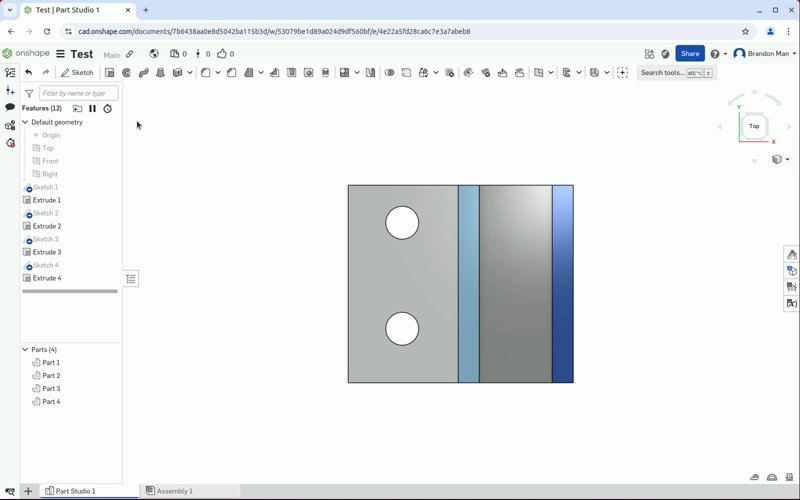
key(up, 3)
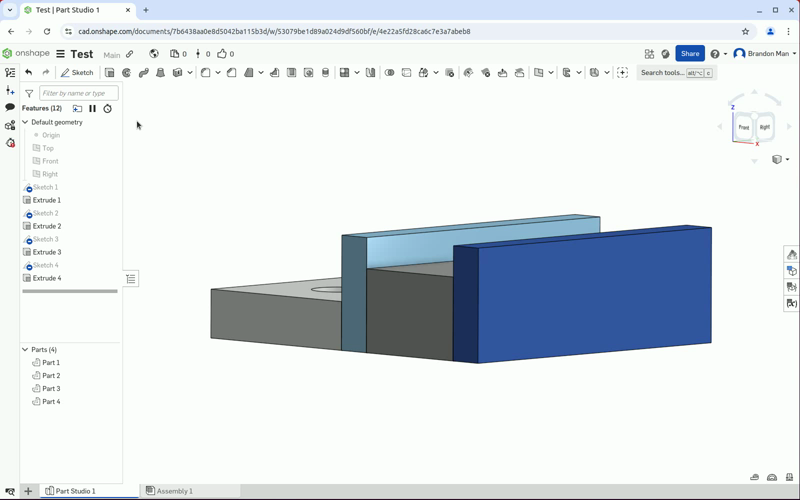
key(left, 3)
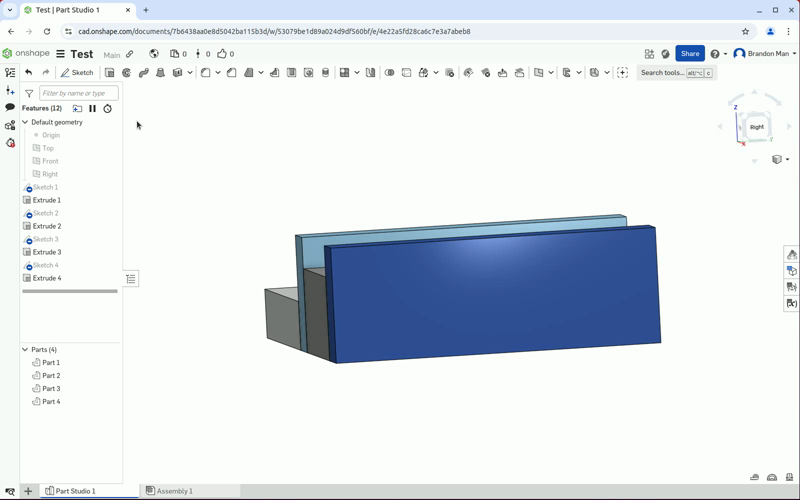
key(right, 3)
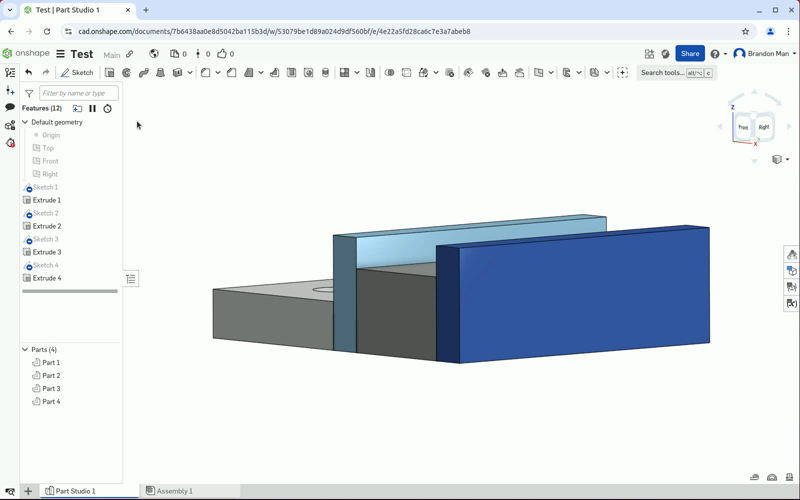
key(down, 3)
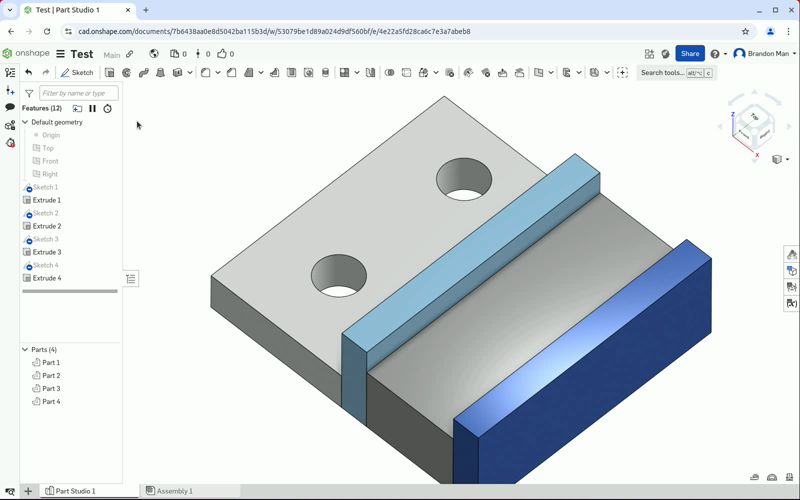
mouse_move(73, 189)
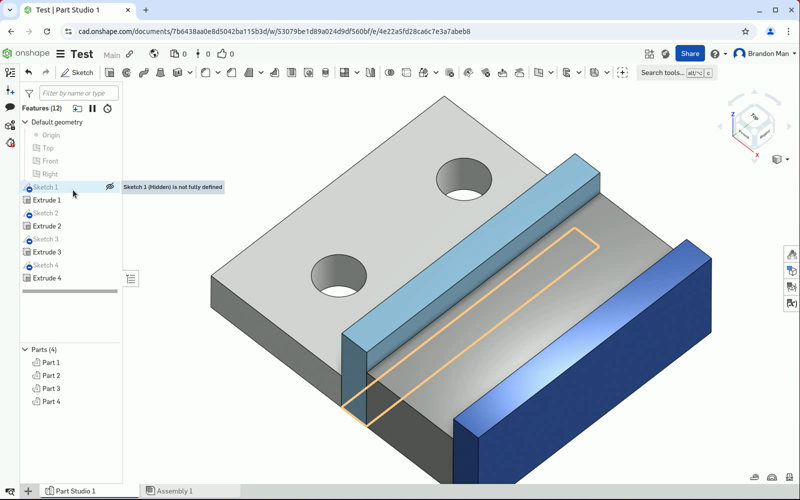
click(73, 189)